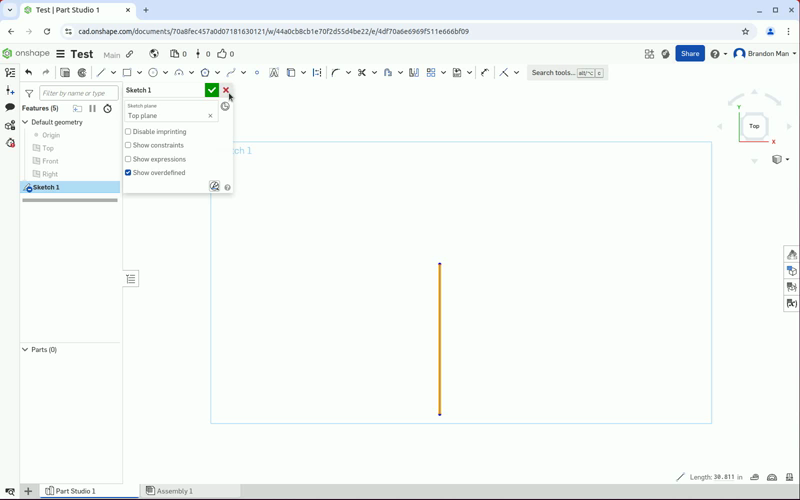
key(shift+h)
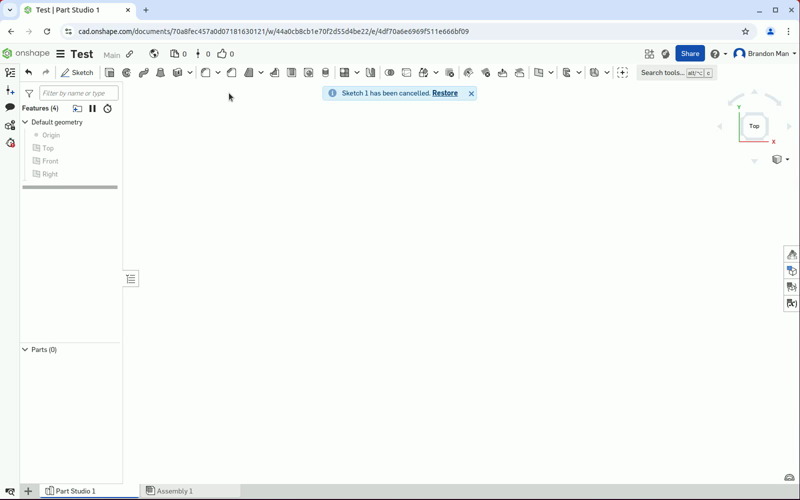
mouse_move(73, 352)
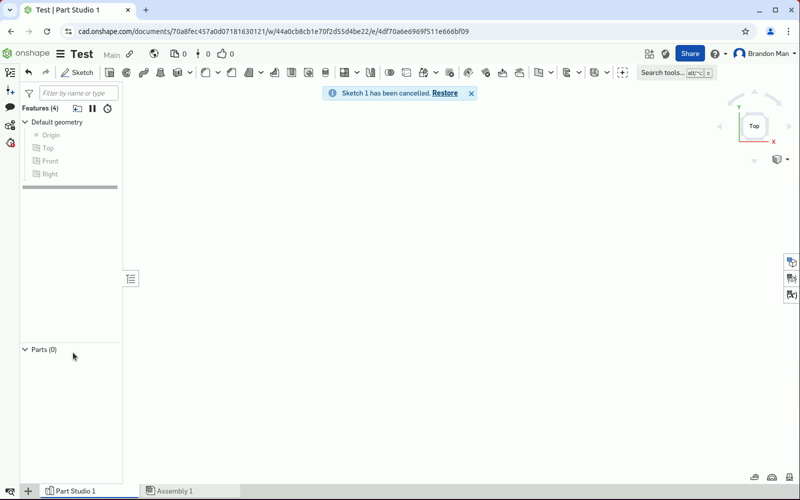
key(y)
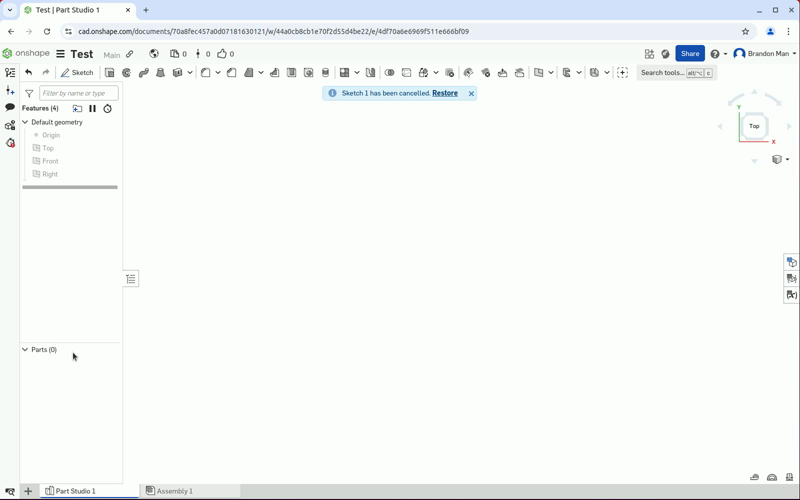
key(shift+p)
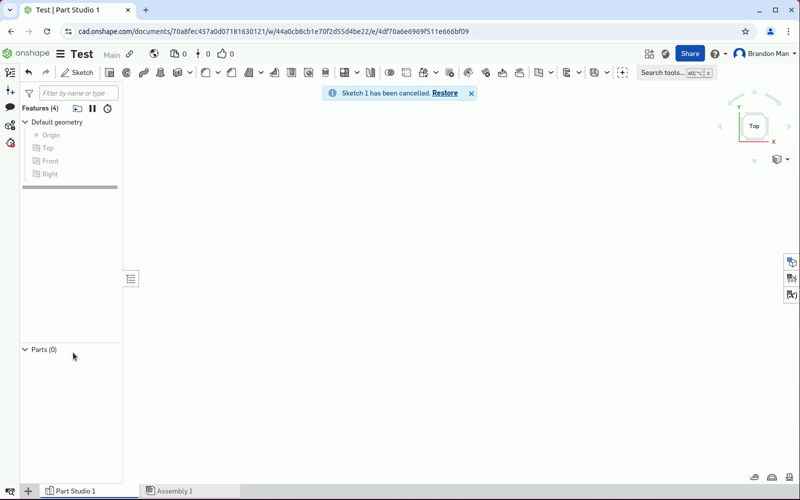
key(space)
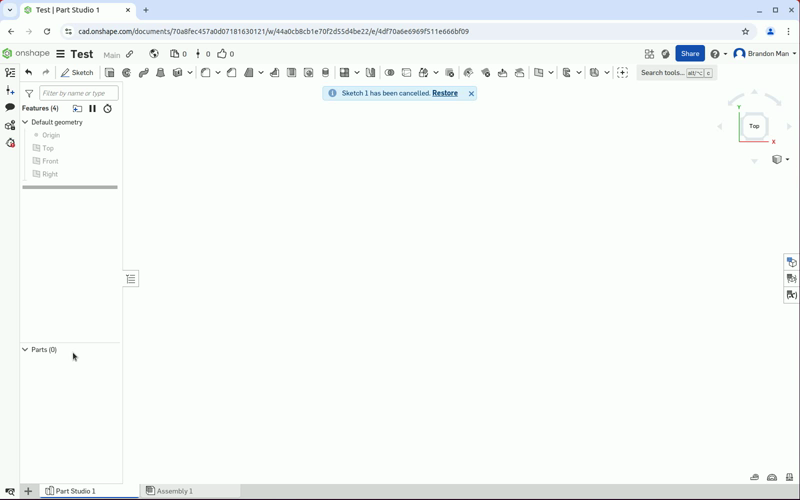
key_down(shift)
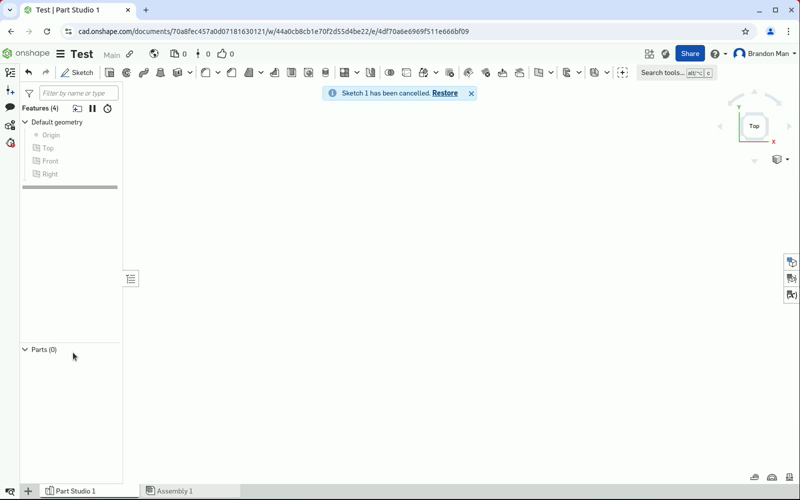
key(up)
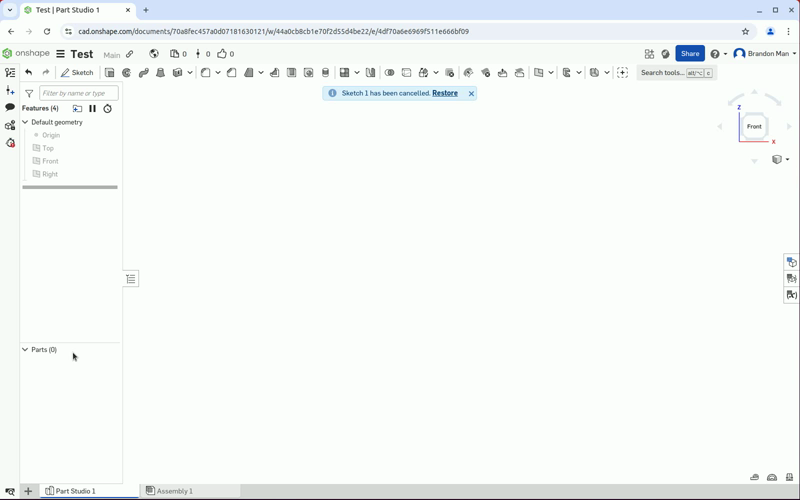
key_up(shift)
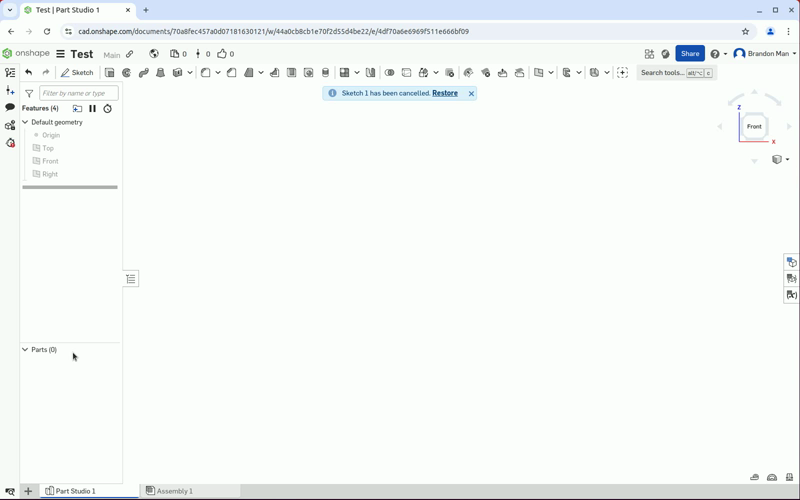
mouse_move(73, 352)
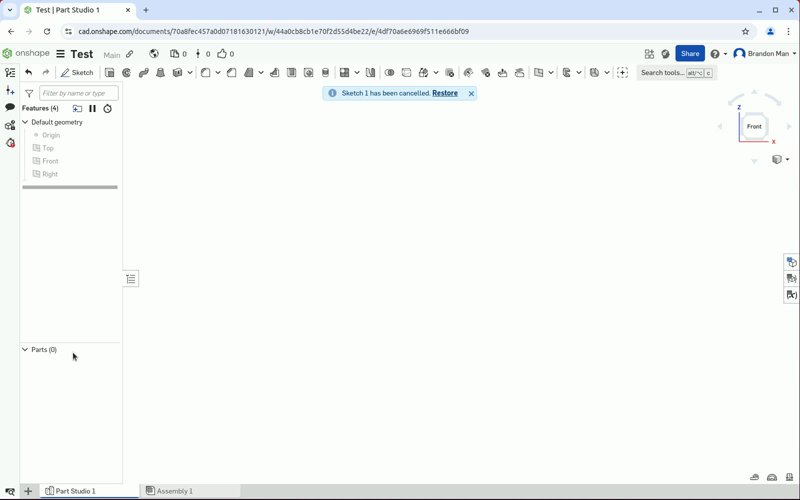
key(shift+y)
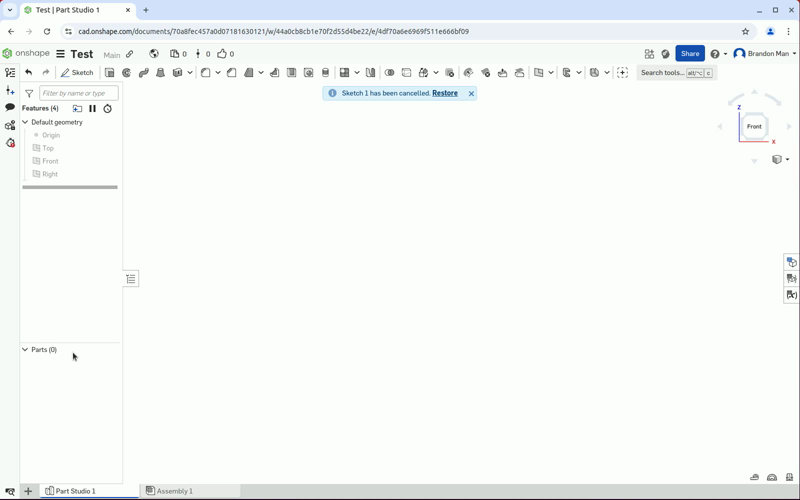
key(shift+s)
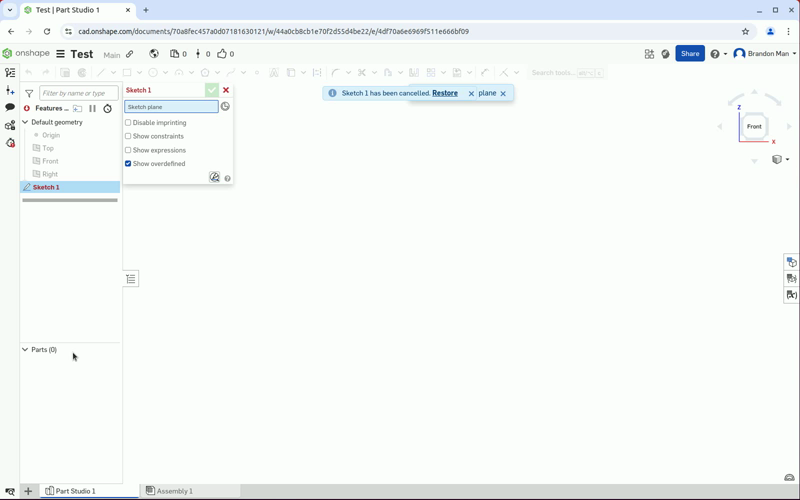
mouse_move(73, 163)
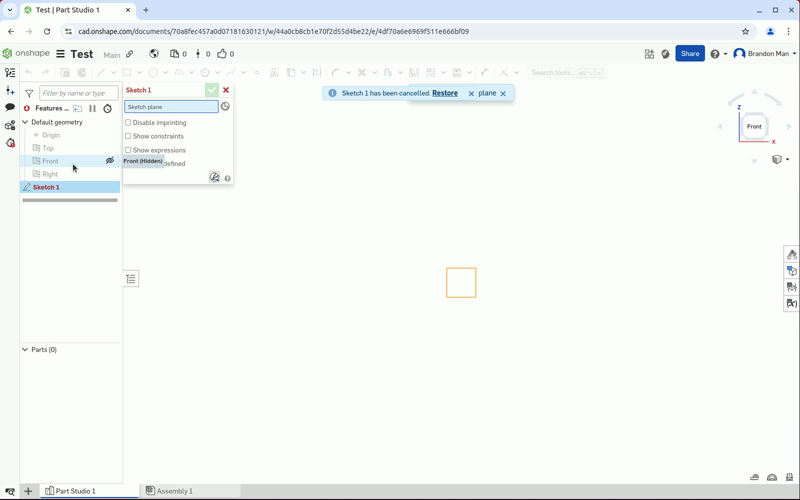
click(73, 163)
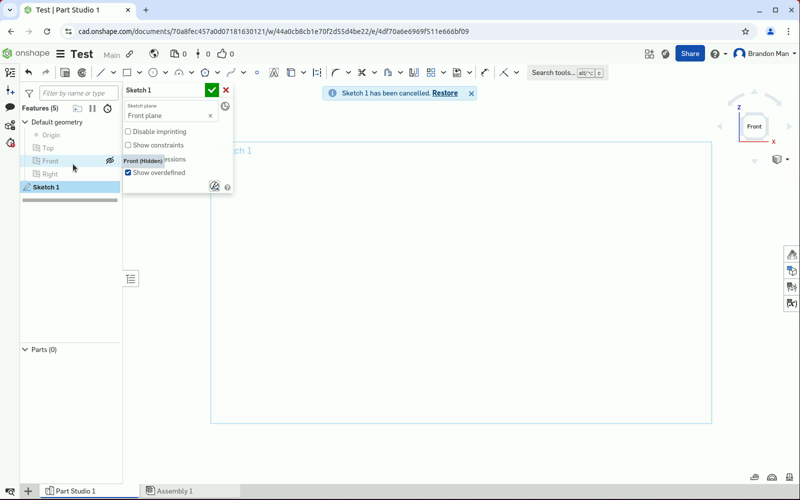
mouse_move(73, 352)
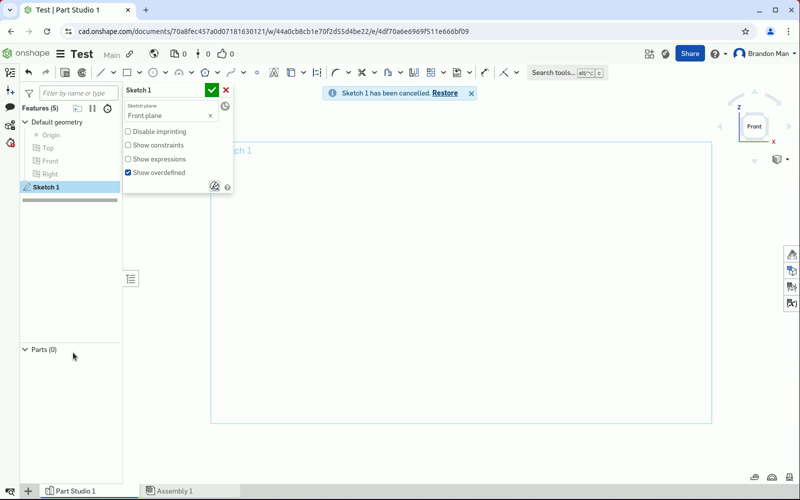
key(y)
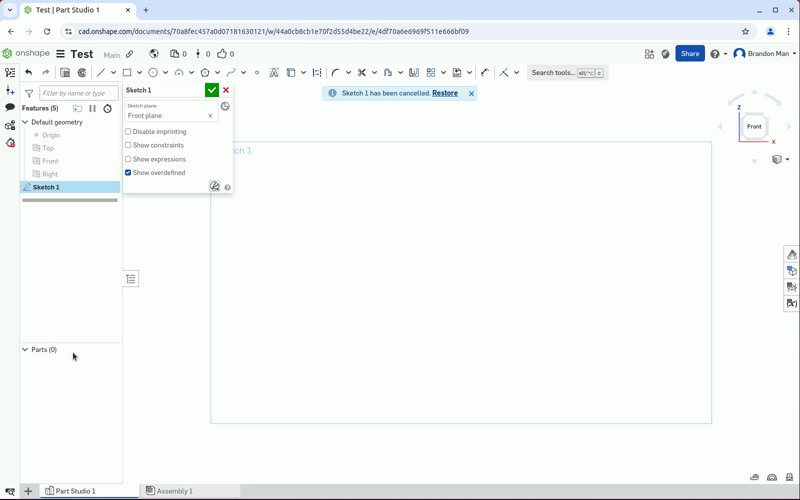
key(l)
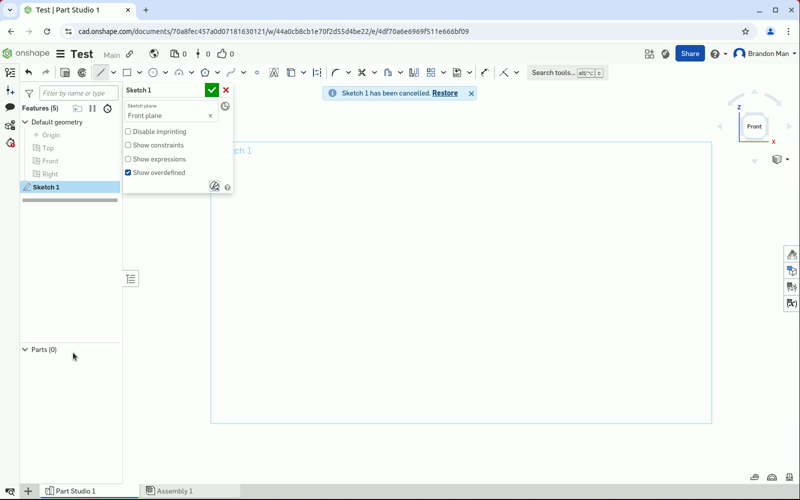
key_down(shift)
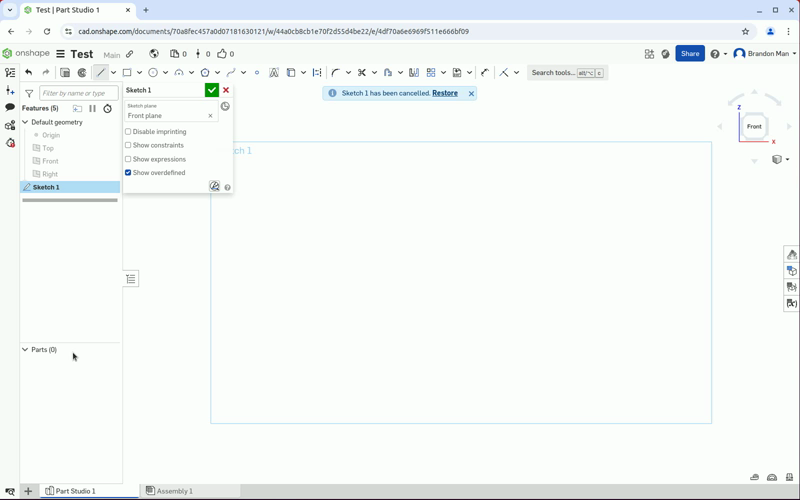
mouse_move(422, 241)
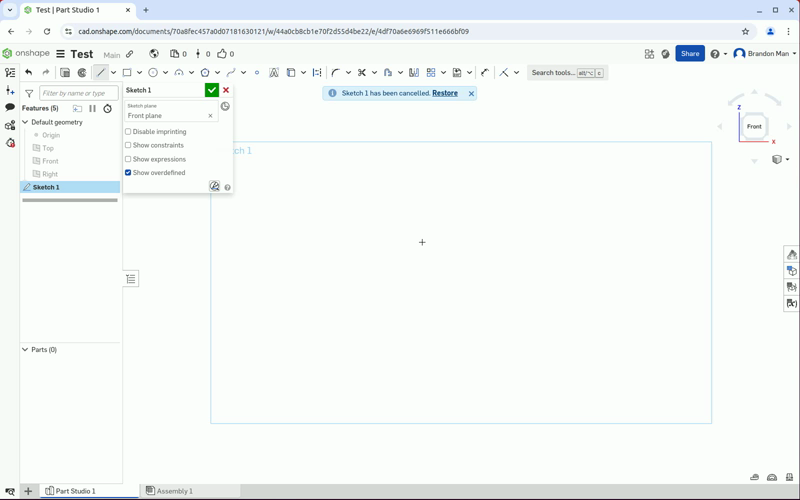
click(422, 241)
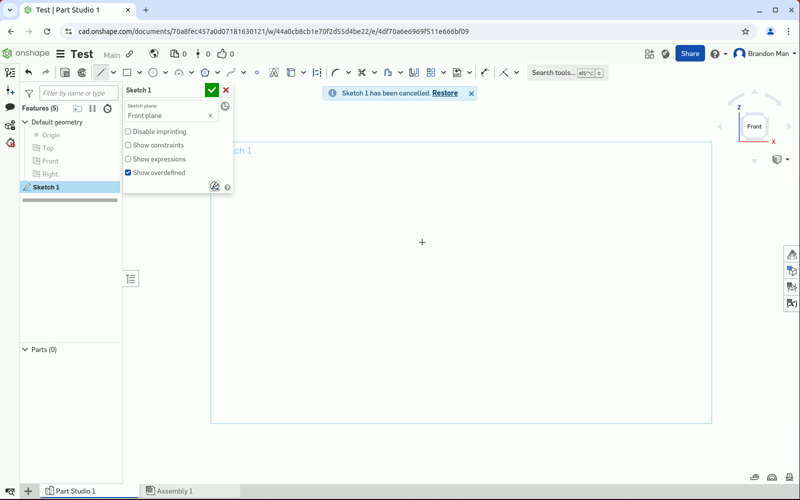
key_up(shift)
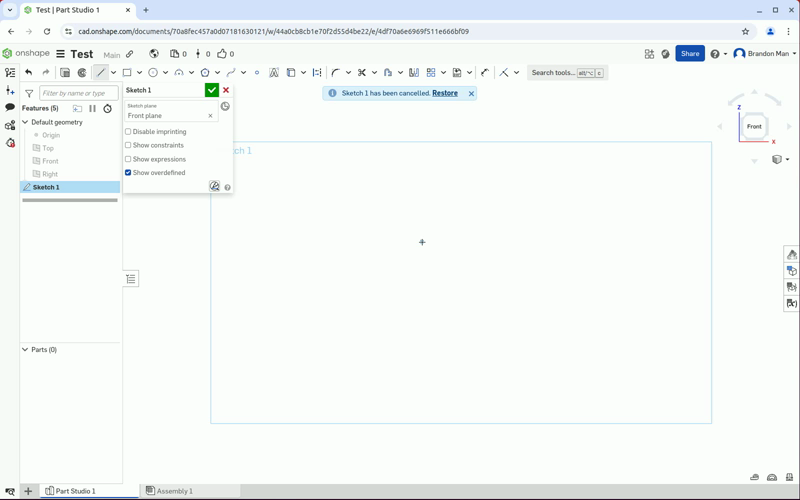
key_down(shift)
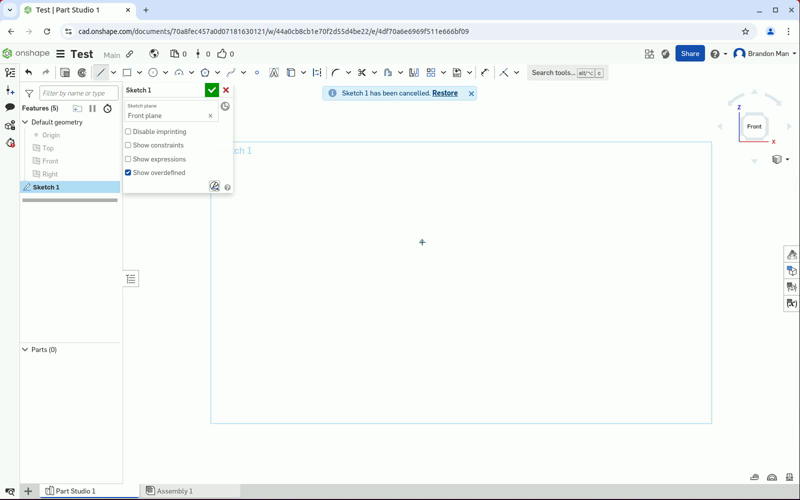
mouse_move(489, 241)
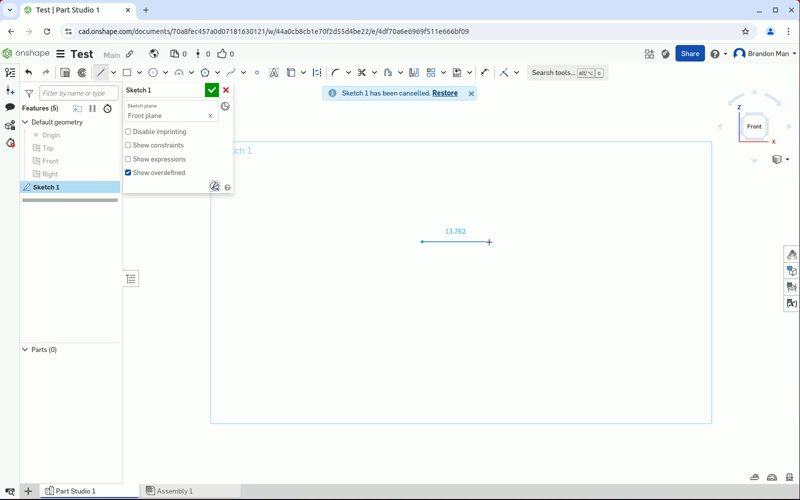
click(489, 241)
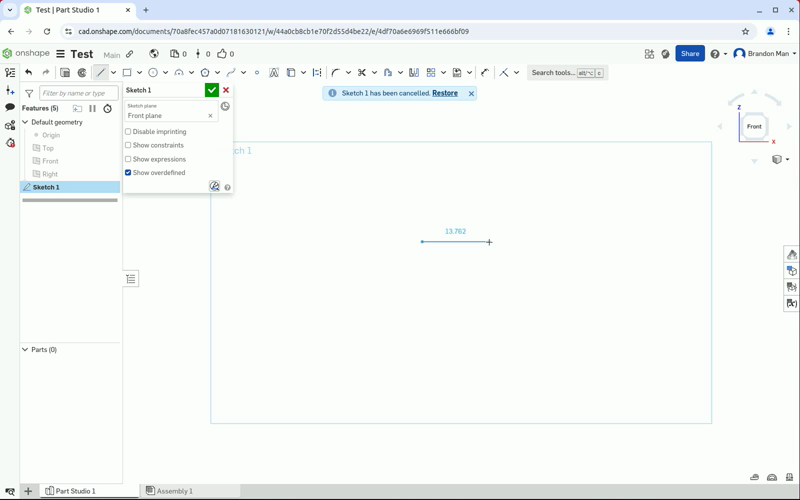
key_up(shift)
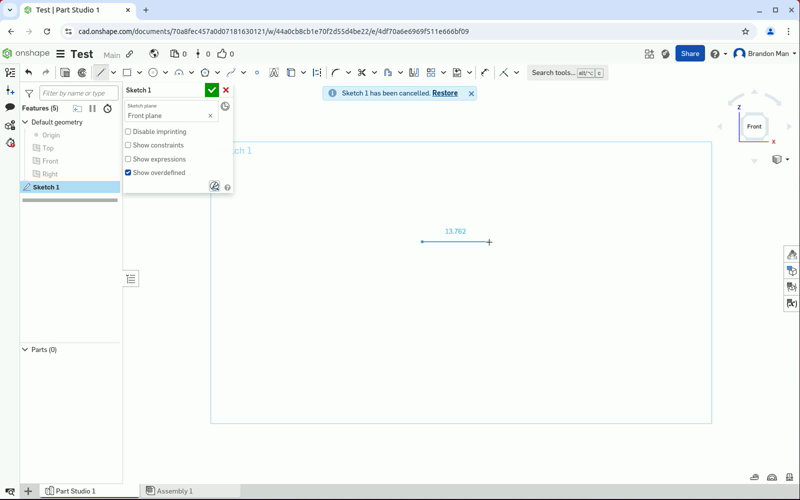
key_down(shift)
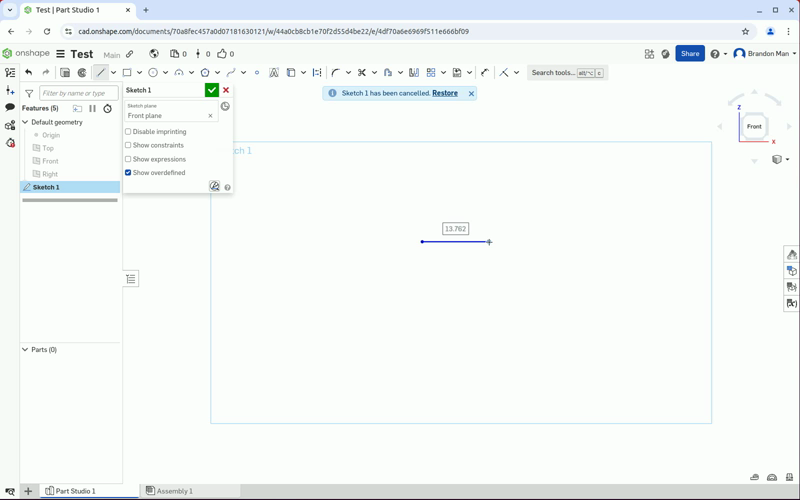
mouse_move(519, 241)
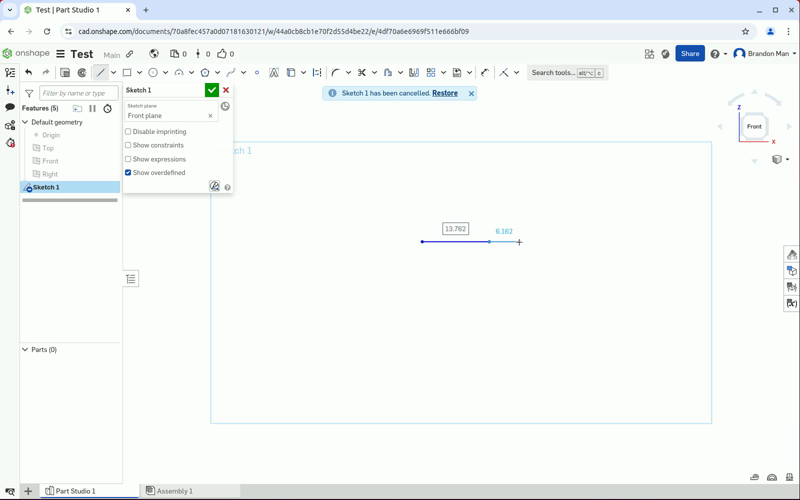
mouse_move(489, 191)
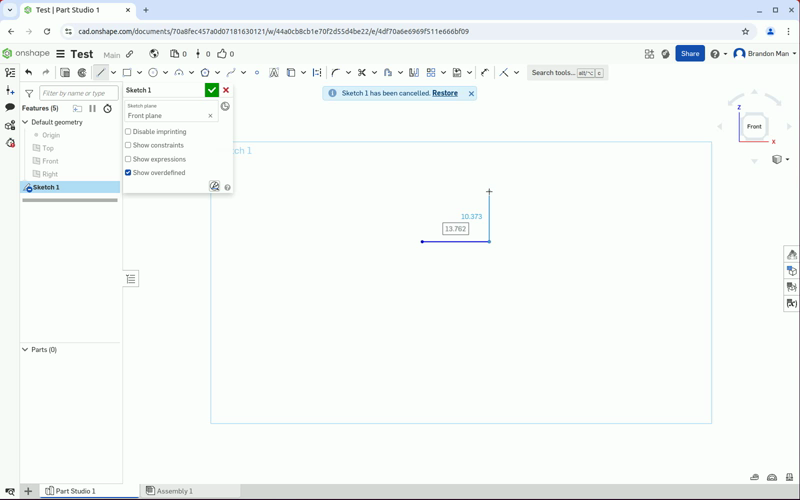
click(489, 191)
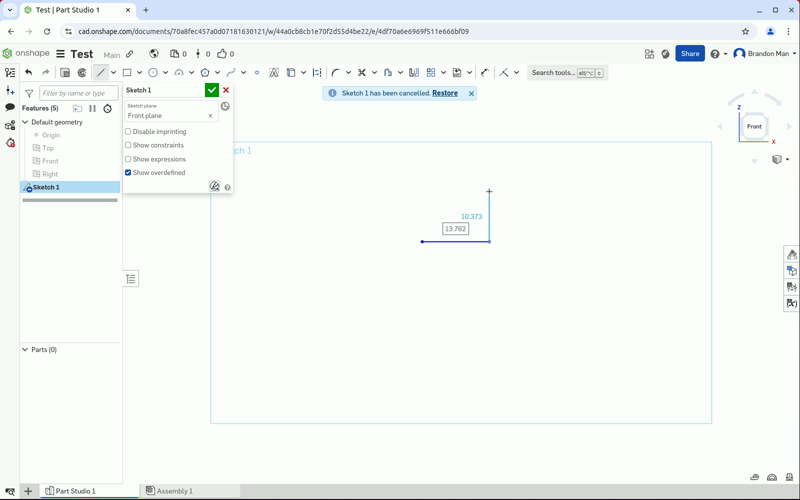
key_up(shift)
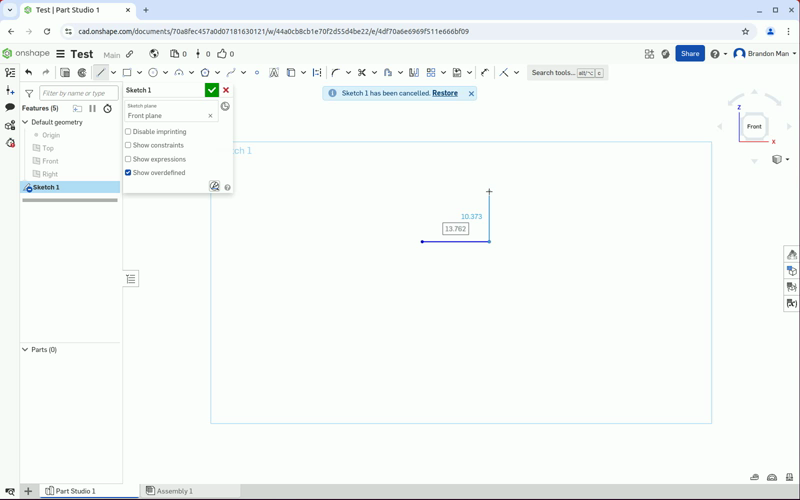
key_down(shift)
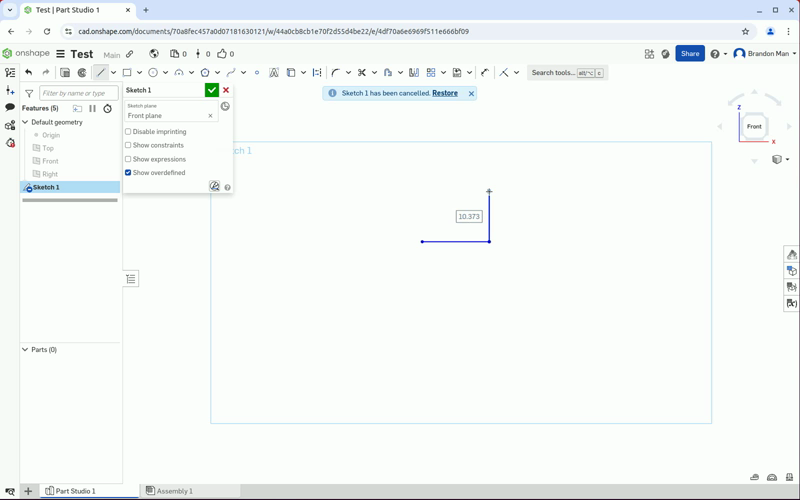
mouse_move(422, 191)
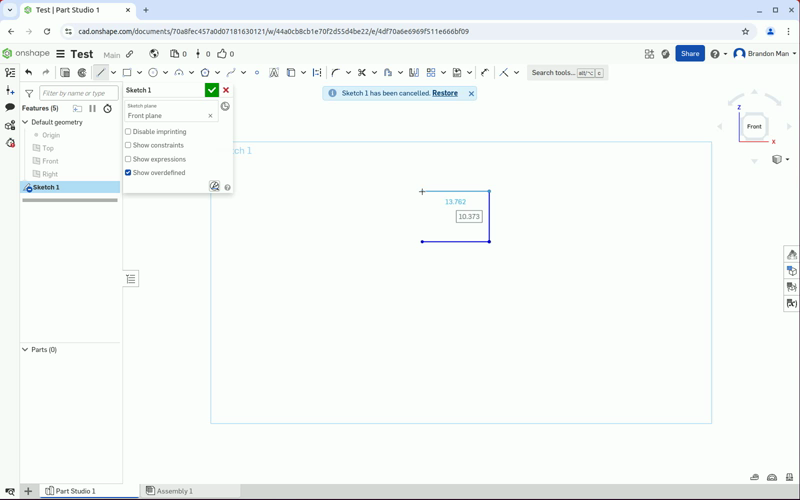
click(422, 191)
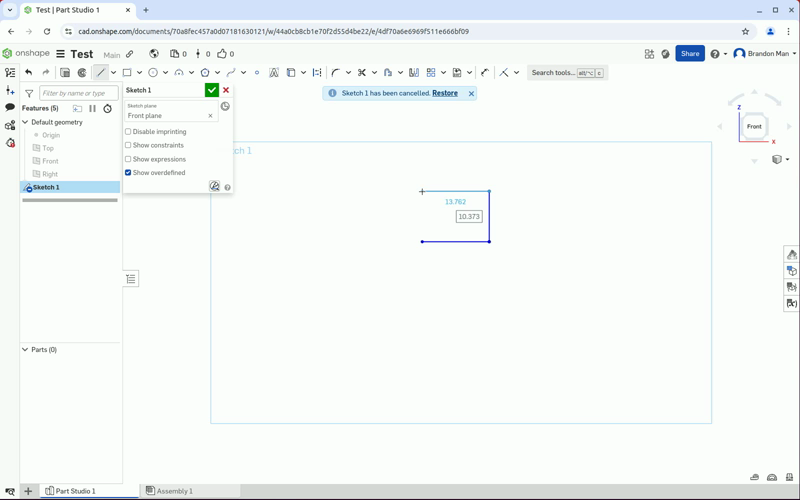
key_up(shift)
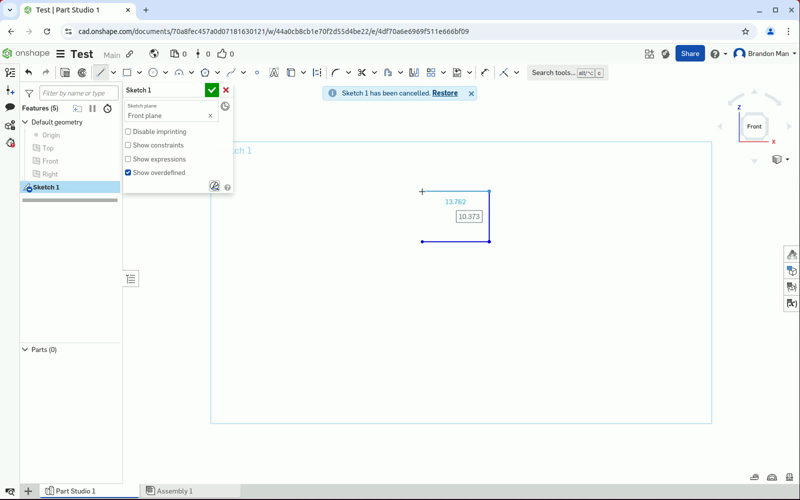
mouse_move(452, 191)
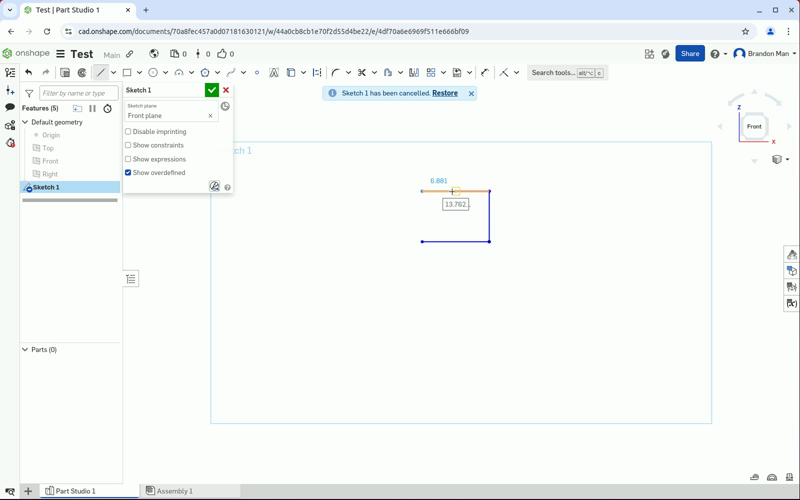
key_down(shift)
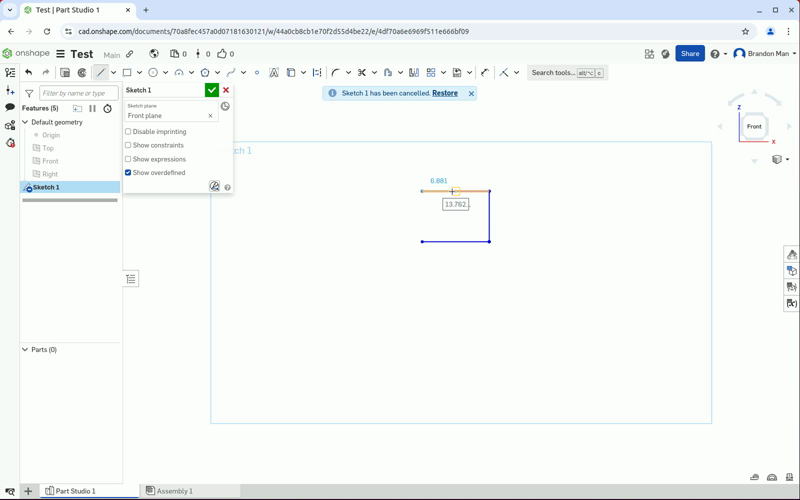
mouse_move(422, 241)
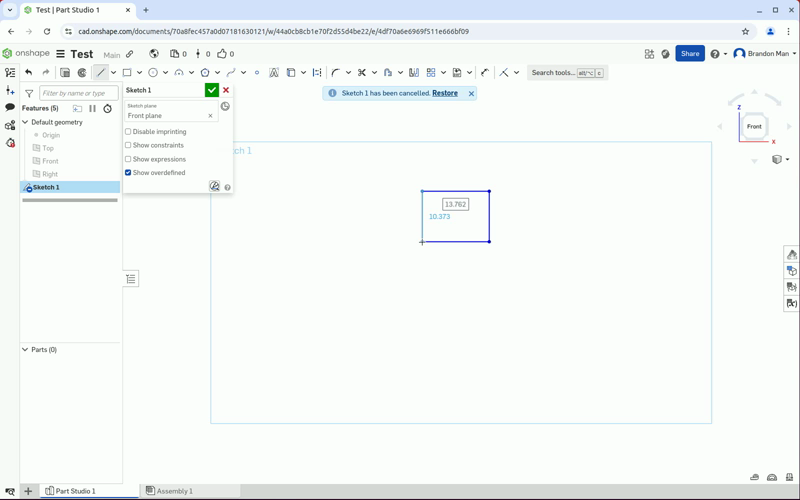
key_up(shift)
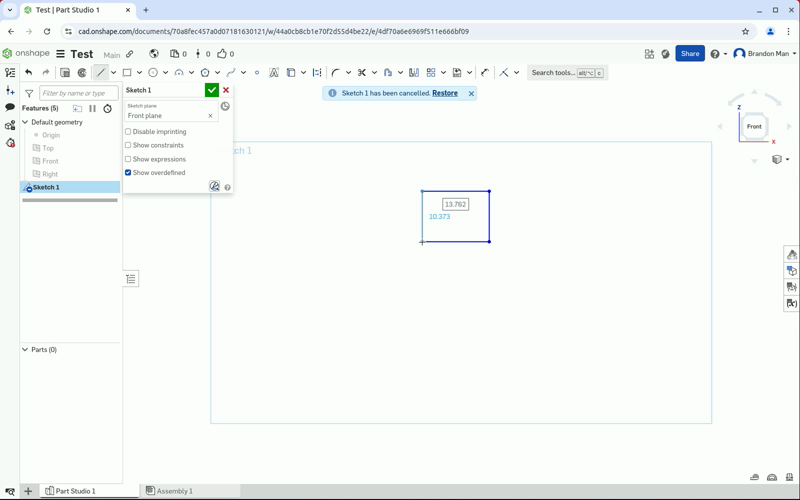
click(422, 241)
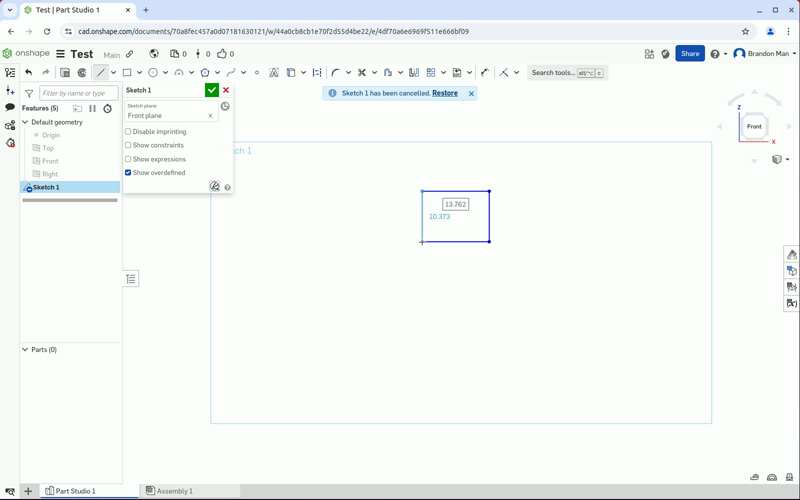
key(esc)
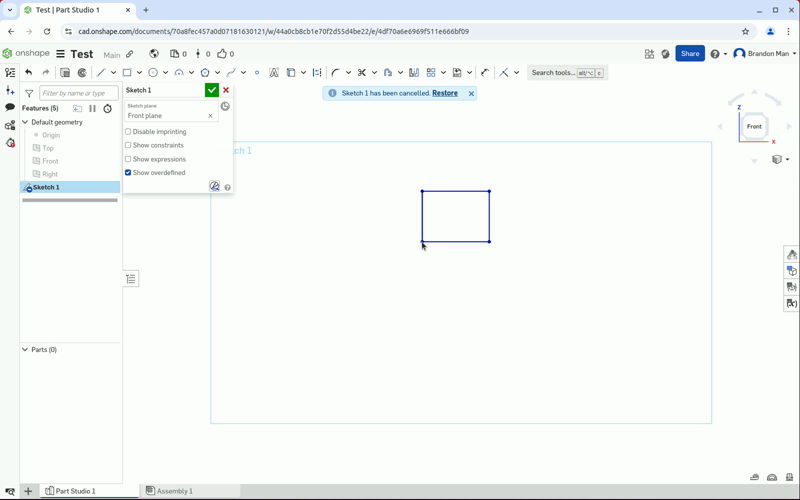
mouse_move(450, 230)
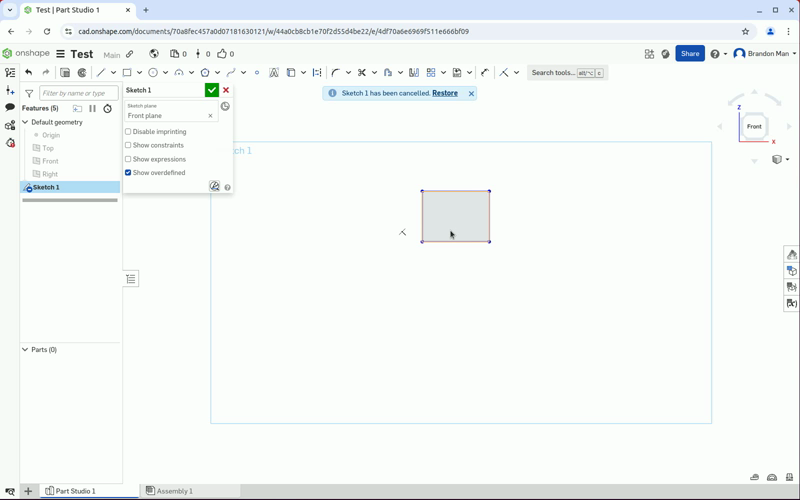
click(450, 230)
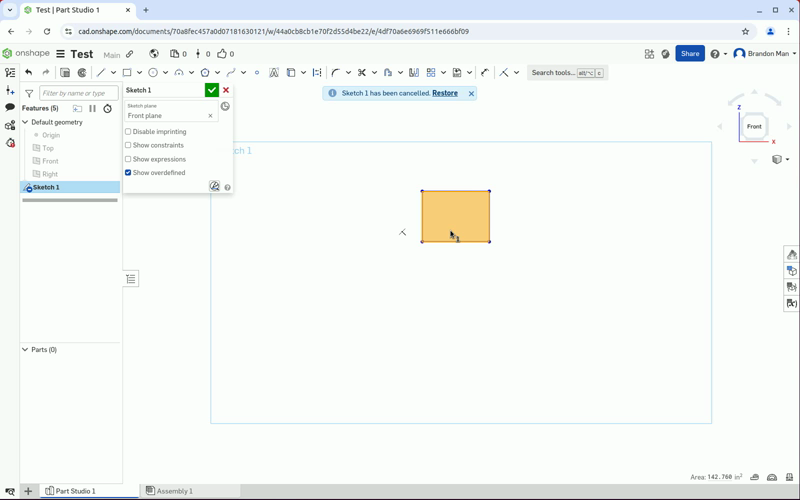
mouse_move(73, 352)
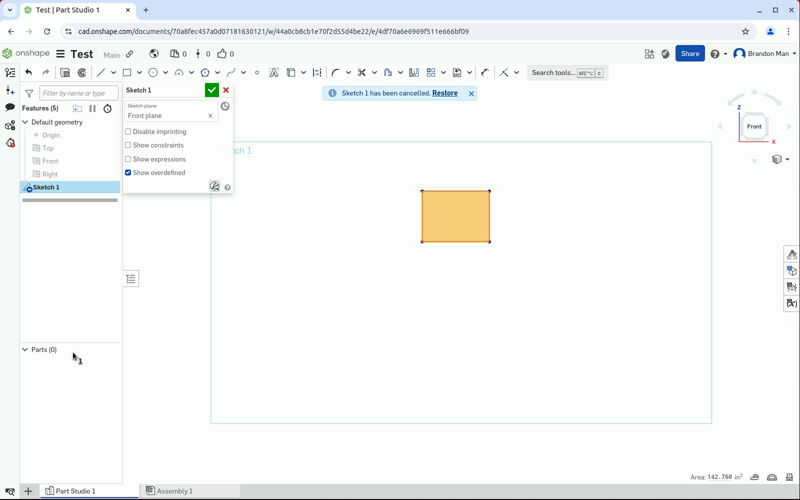
key(shift+y)
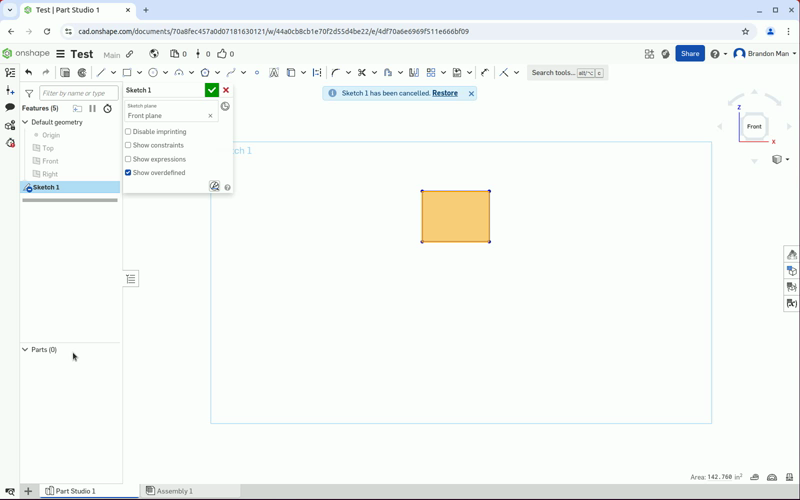
key(shift+e)
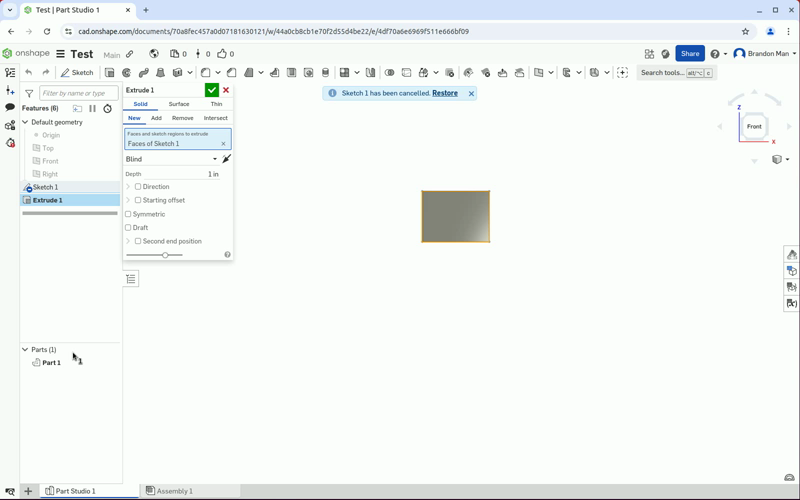
mouse_move(143, 106)
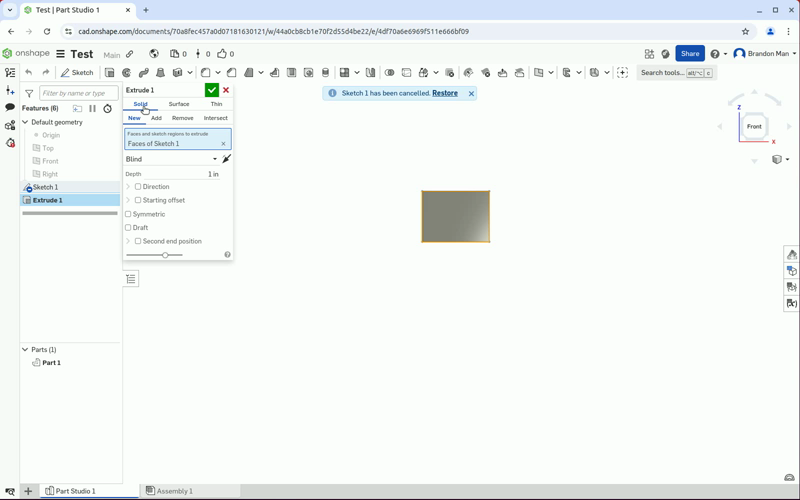
click(143, 106)
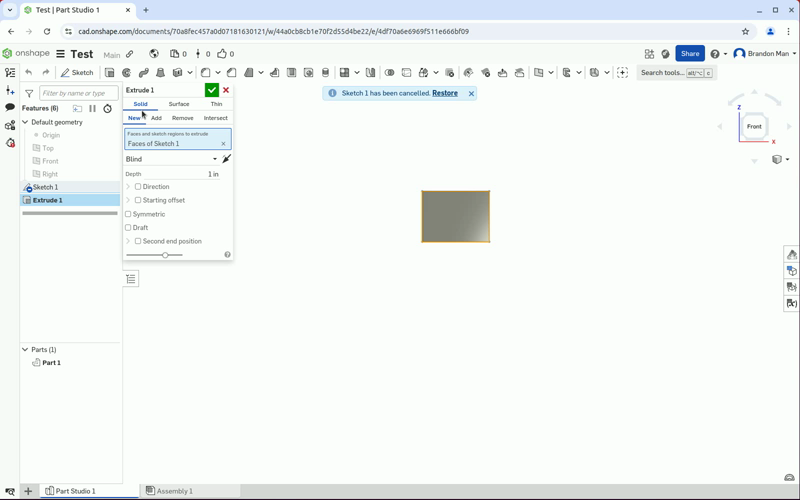
mouse_move(137, 120)
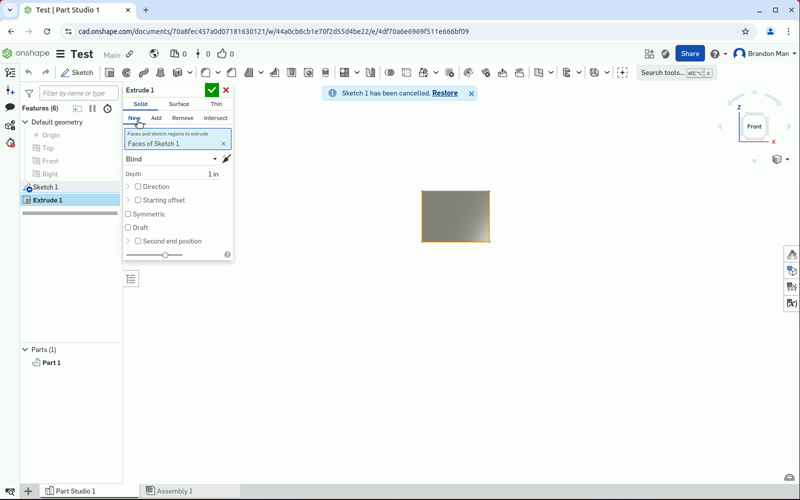
click(137, 120)
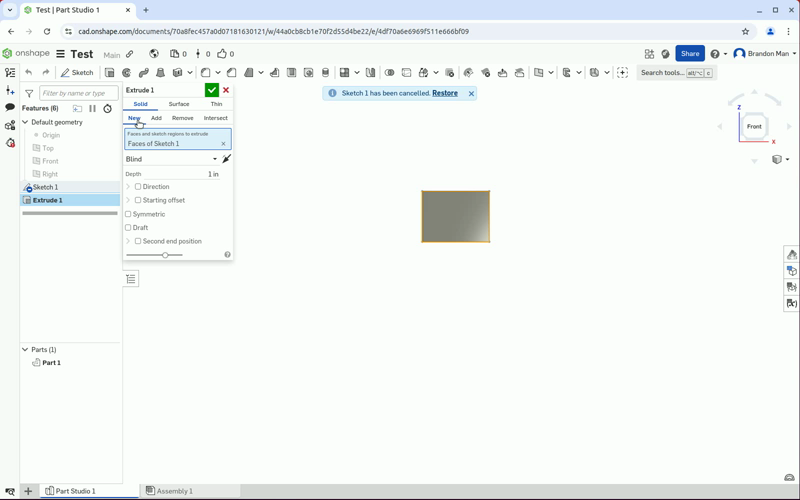
key(tab, 4)
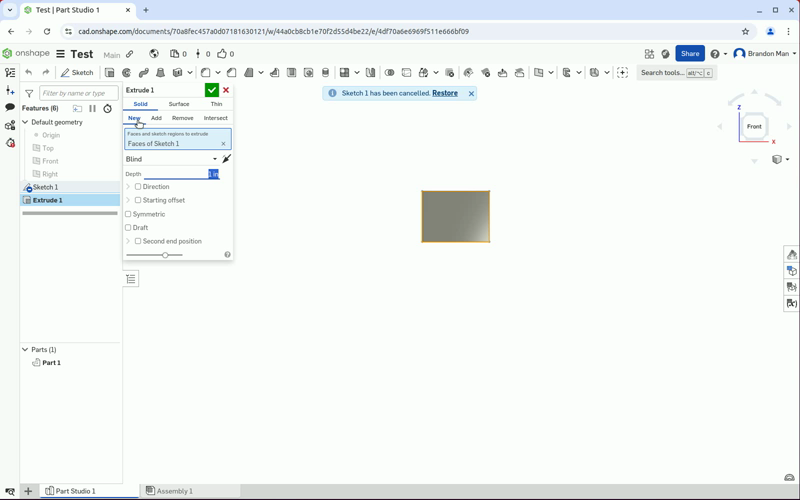
text(8.906)
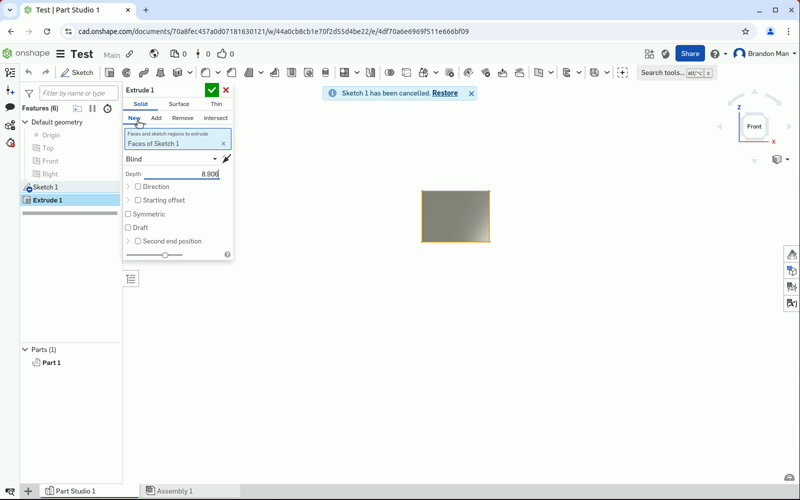
key(enter)
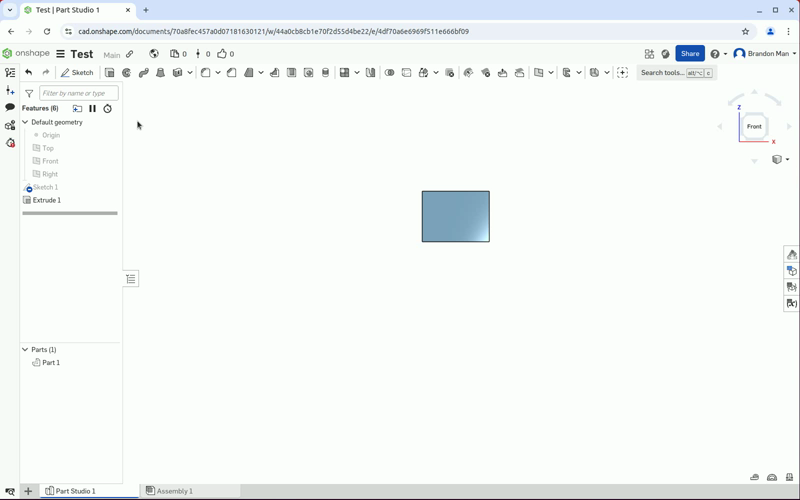
key(shift+h)
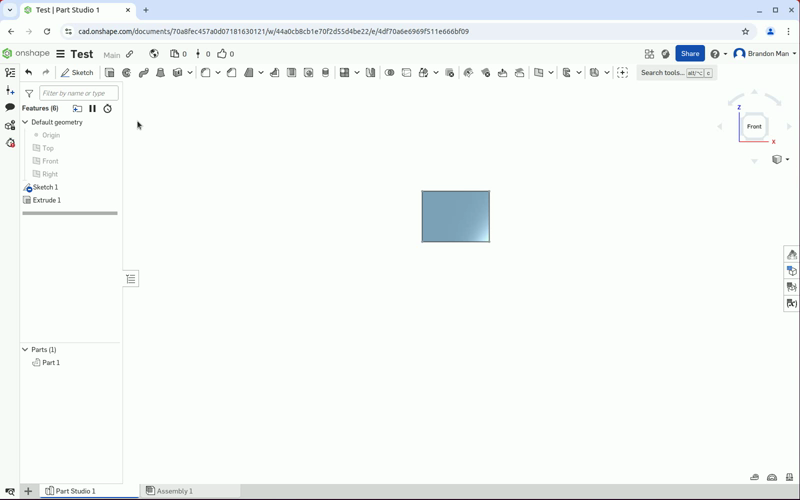
key(shift+h)
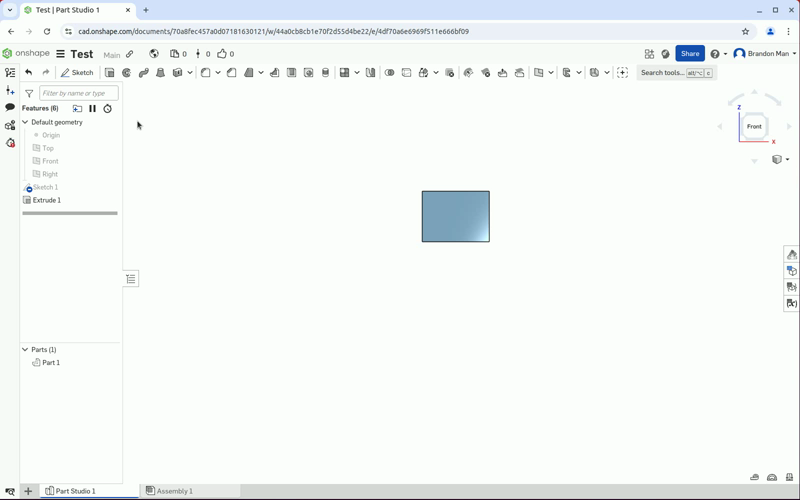
mouse_move(73, 189)
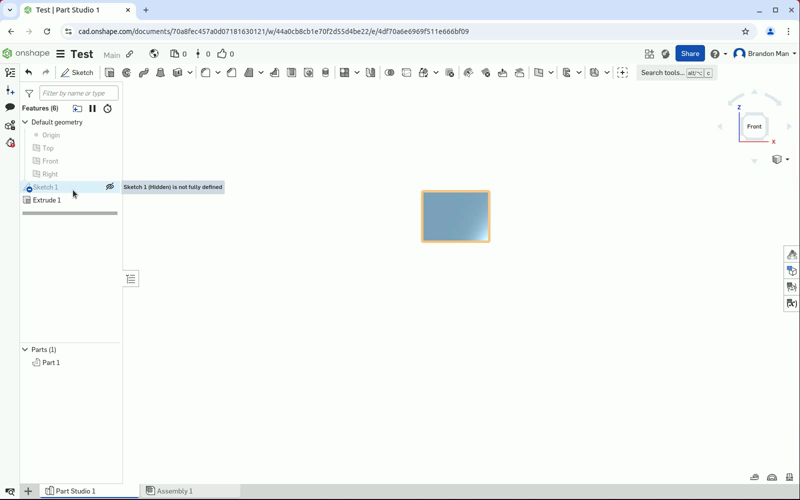
click(73, 189)
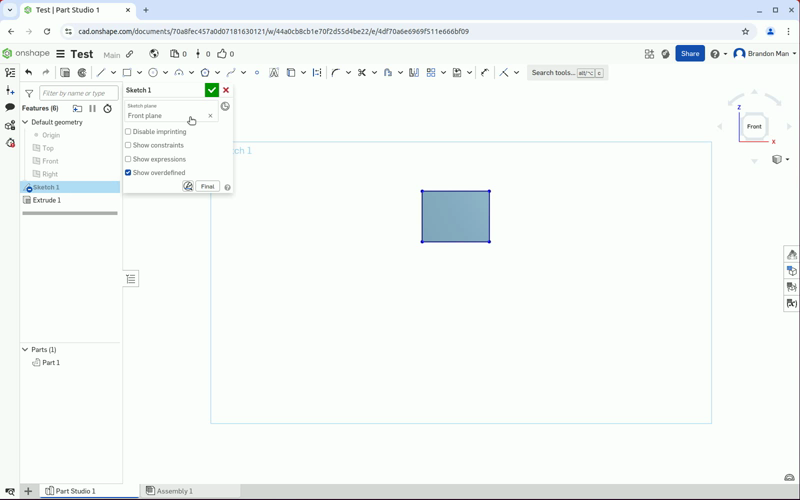
mouse_move(229, 92)
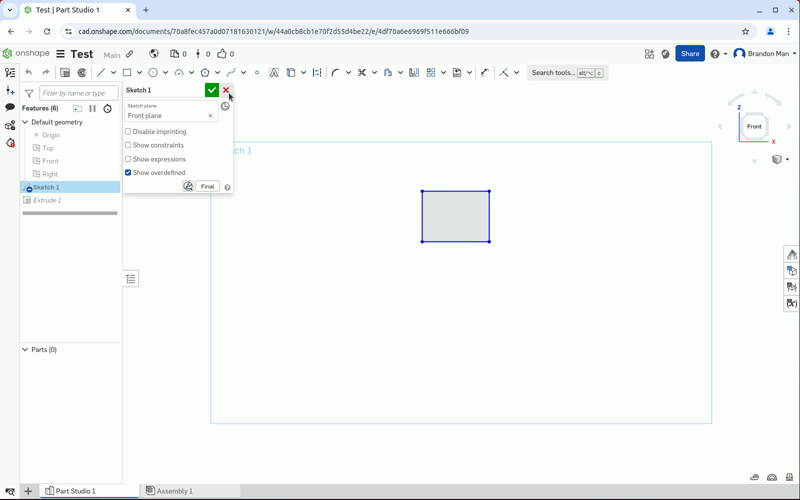
click(229, 92)
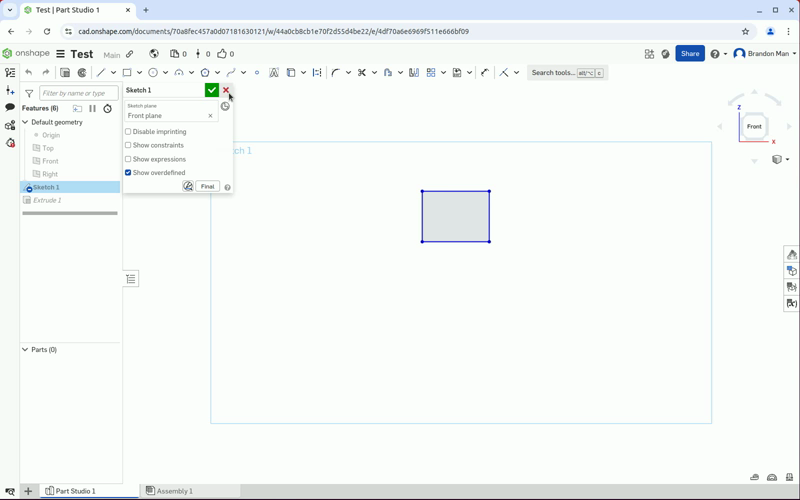
key(shift+s)
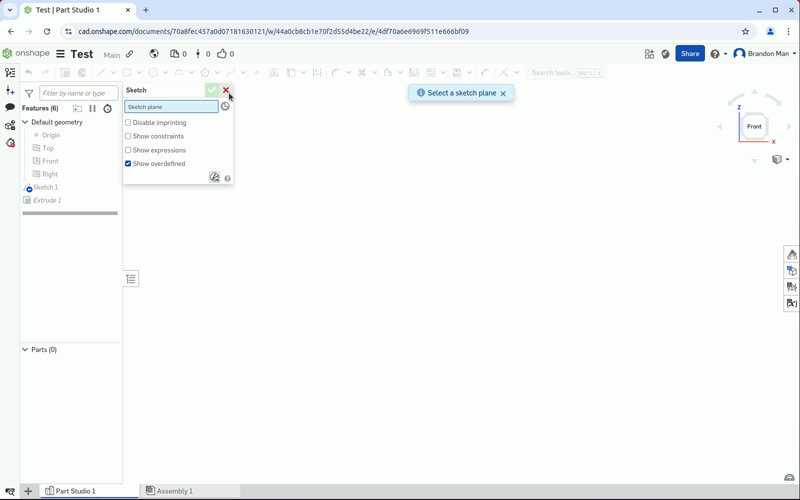
mouse_move(73, 163)
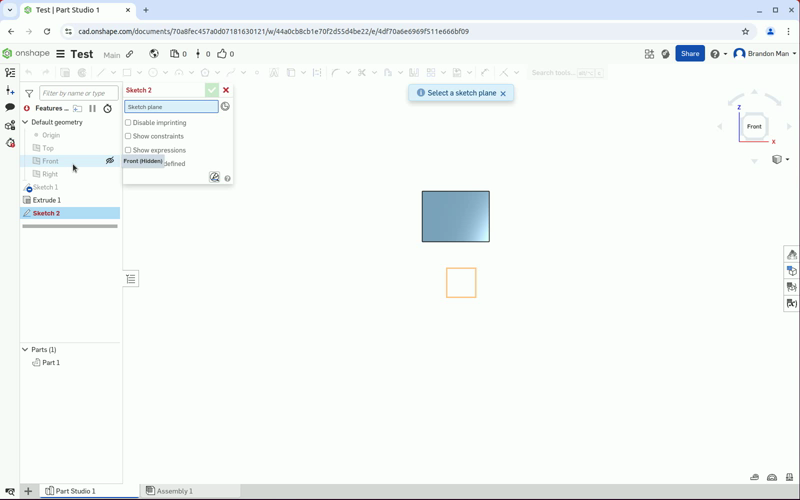
click(73, 163)
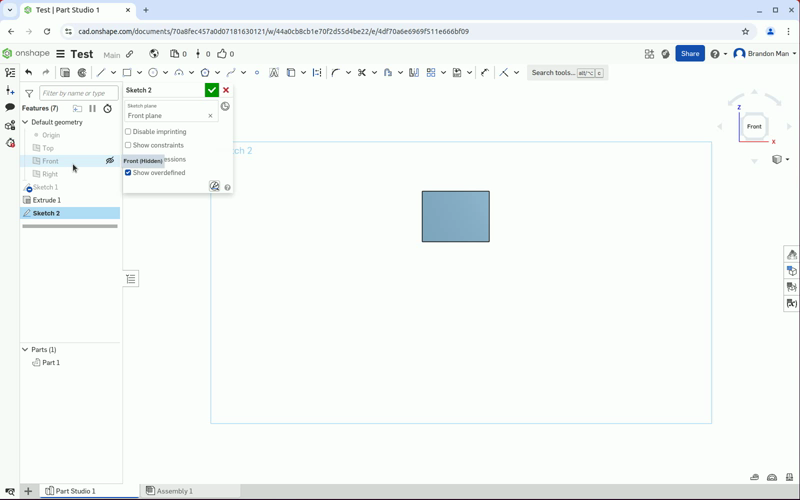
mouse_move(73, 352)
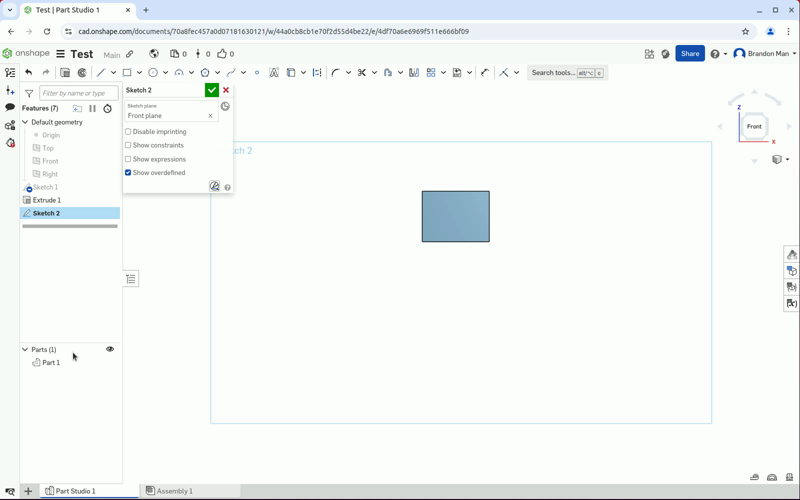
key(y)
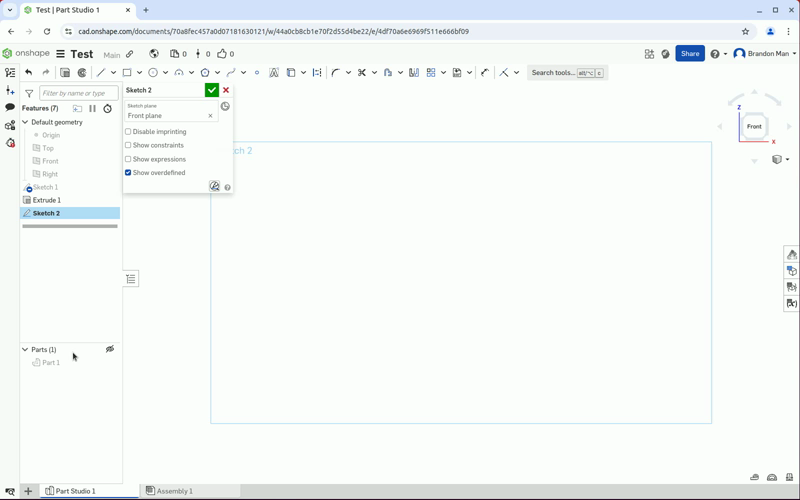
key(l)
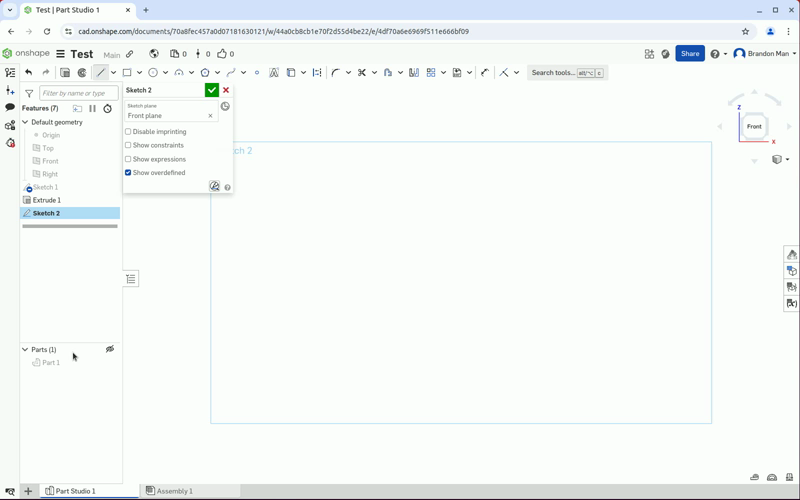
key_down(shift)
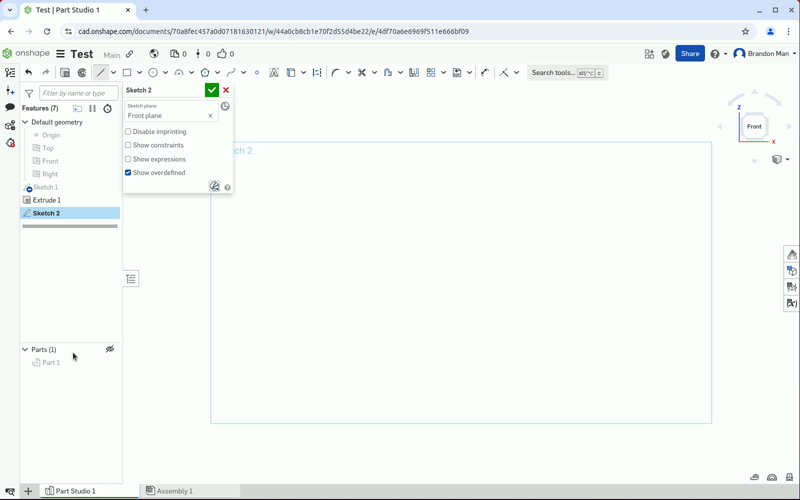
mouse_move(529, 241)
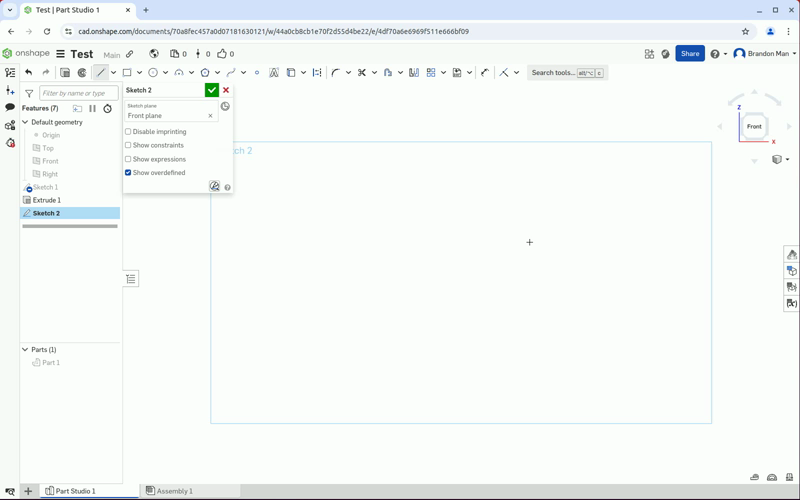
click(529, 241)
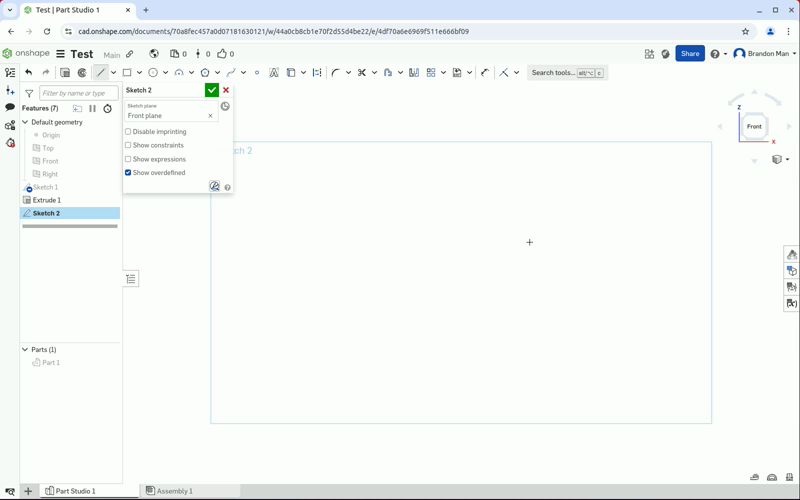
key_up(shift)
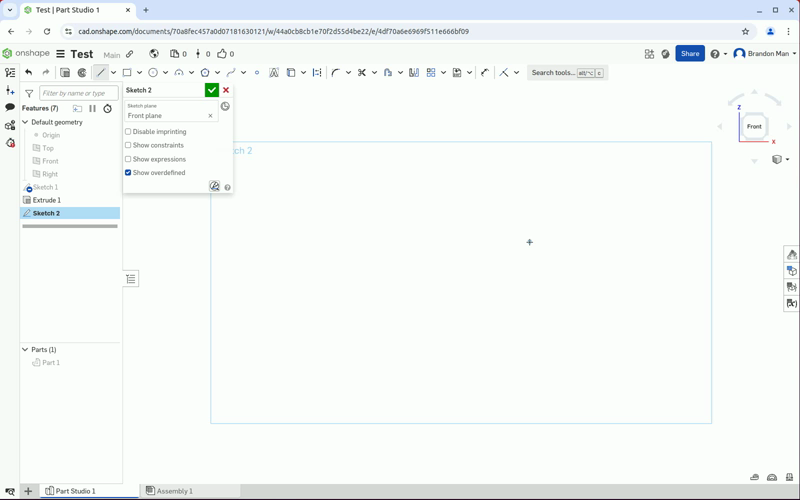
key_down(shift)
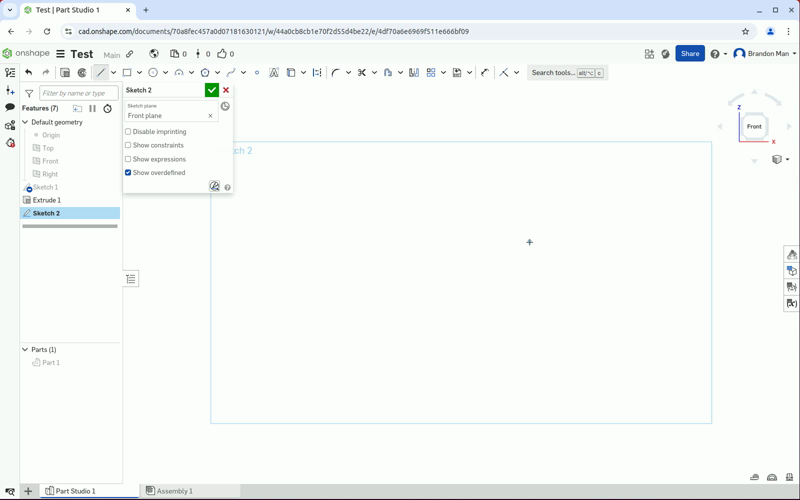
mouse_move(559, 241)
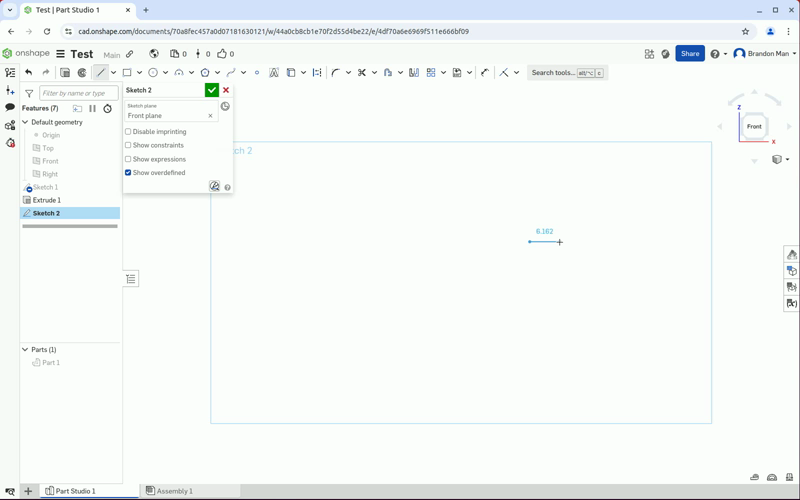
mouse_move(573, 241)
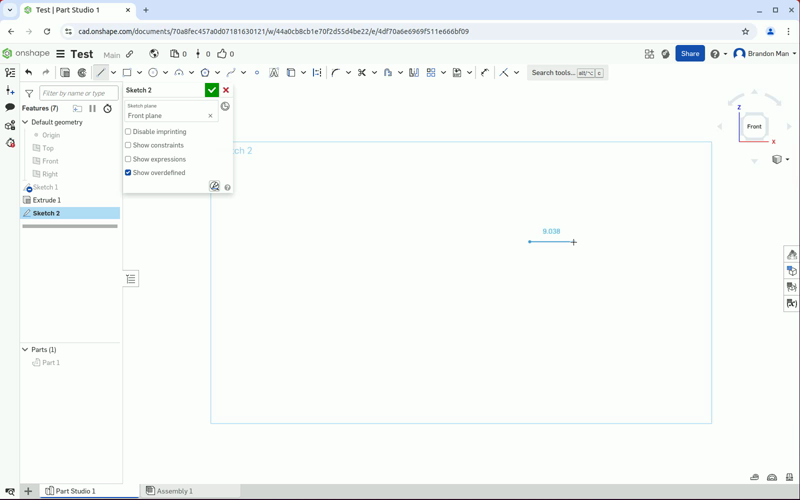
click(573, 241)
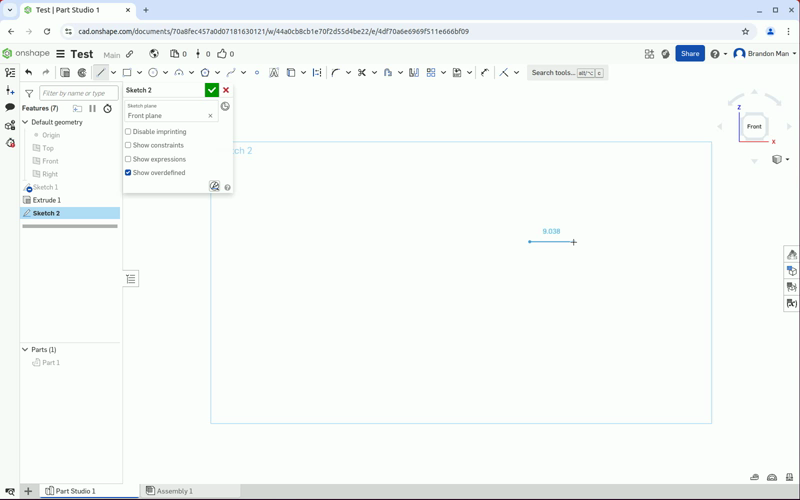
key_up(shift)
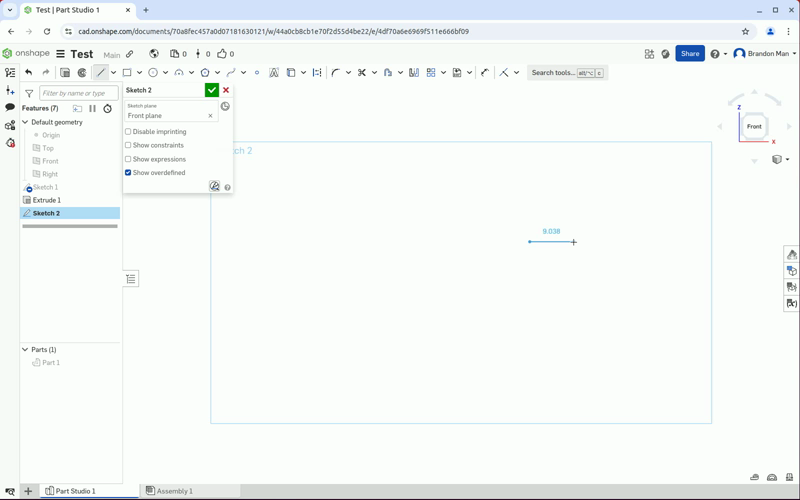
key_down(shift)
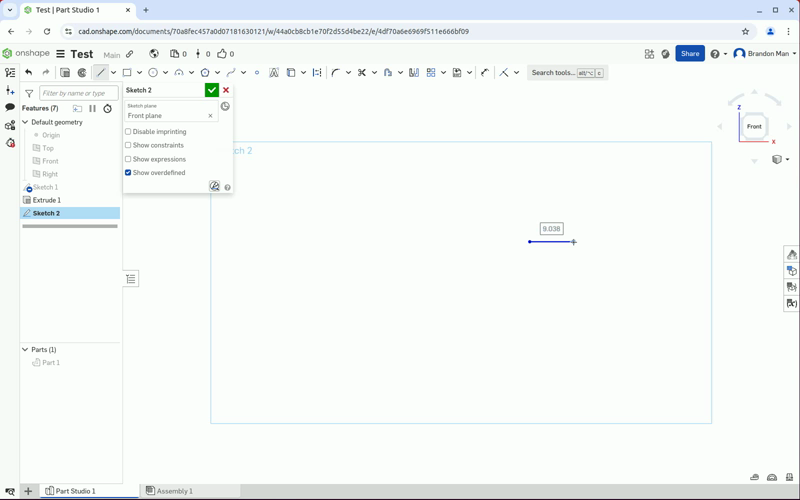
mouse_move(589, 241)
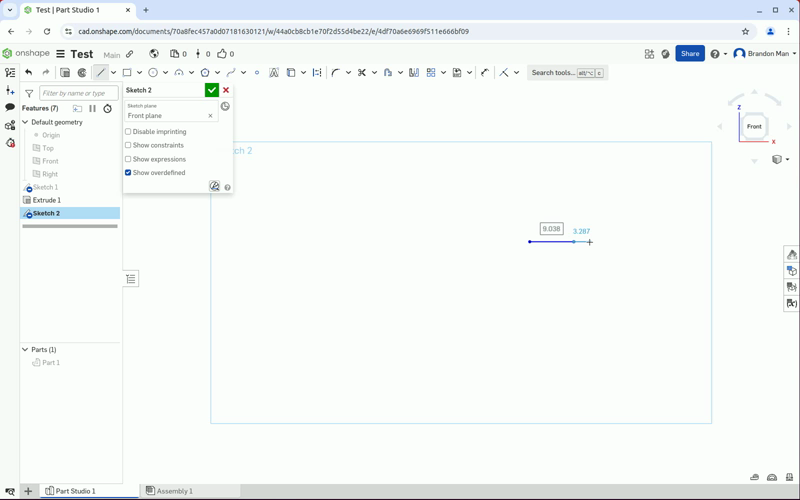
mouse_move(573, 229)
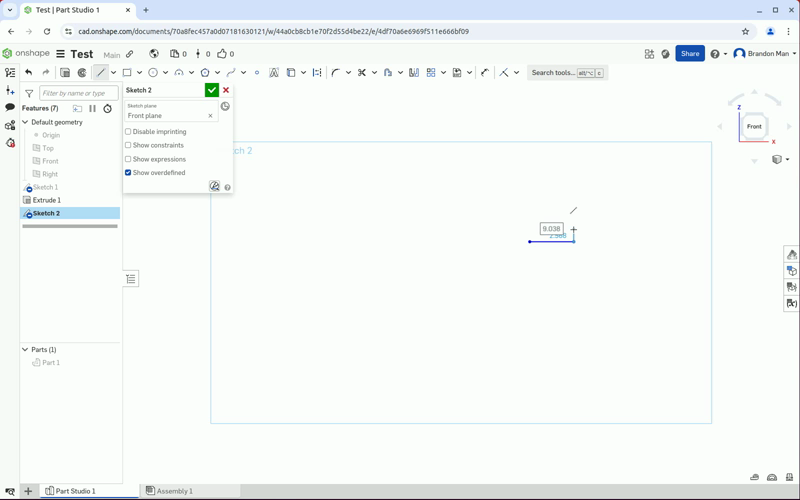
click(573, 229)
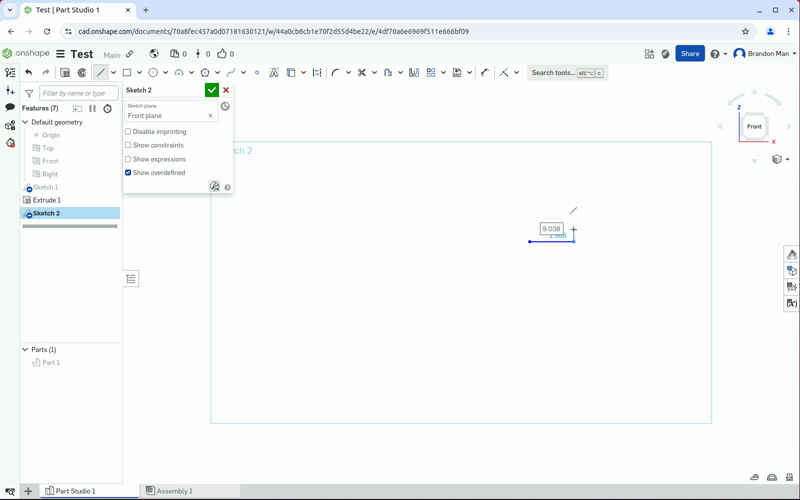
key_up(shift)
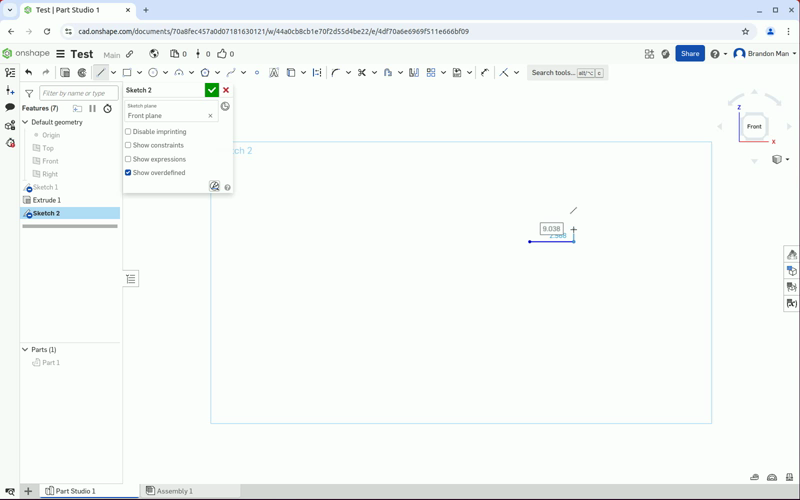
key_down(shift)
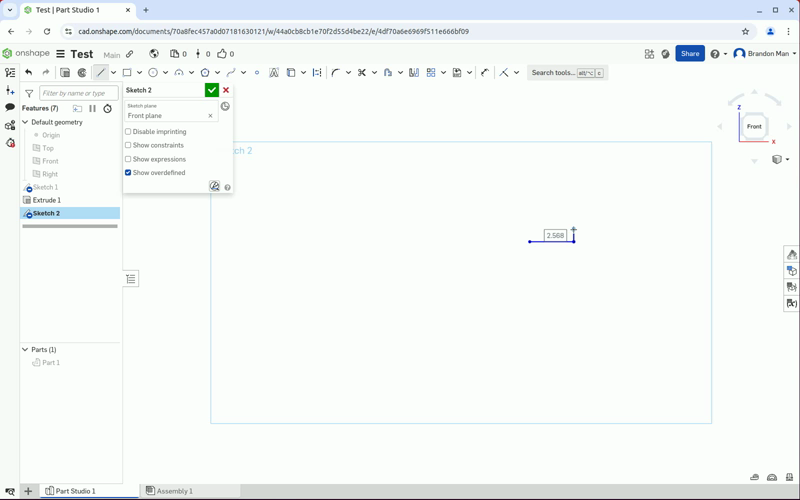
mouse_move(589, 229)
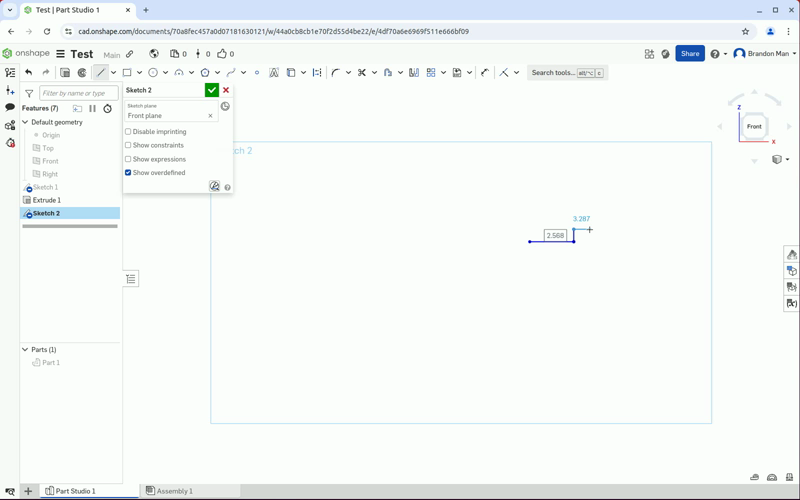
mouse_move(542, 229)
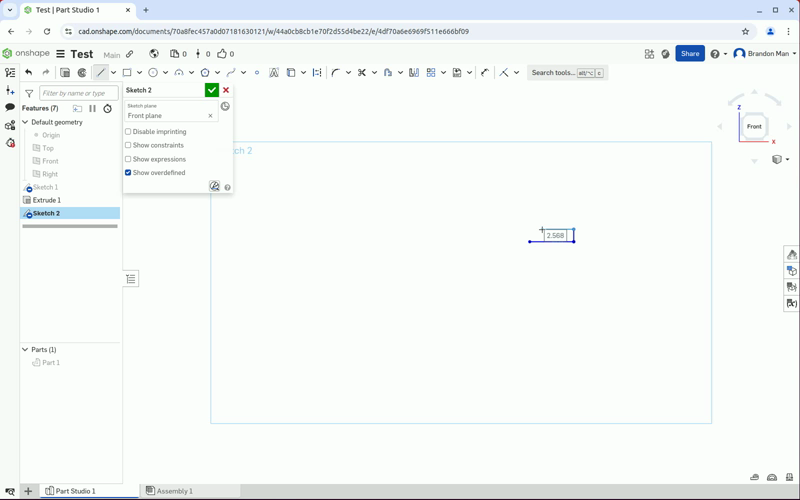
click(542, 229)
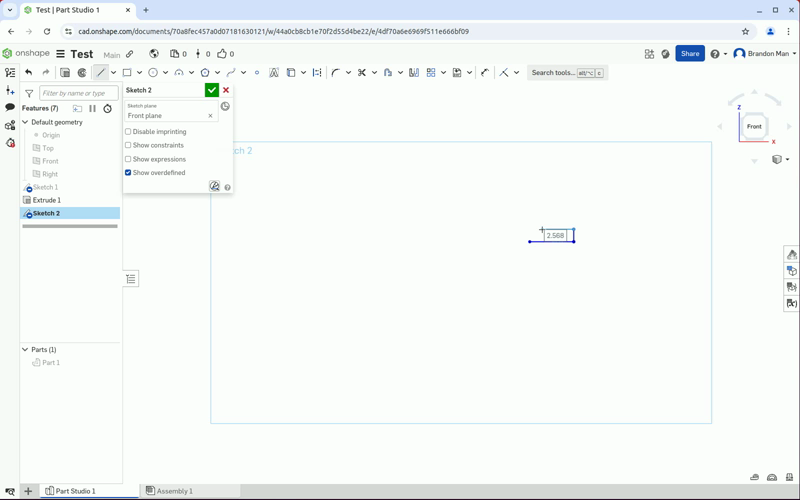
key_up(shift)
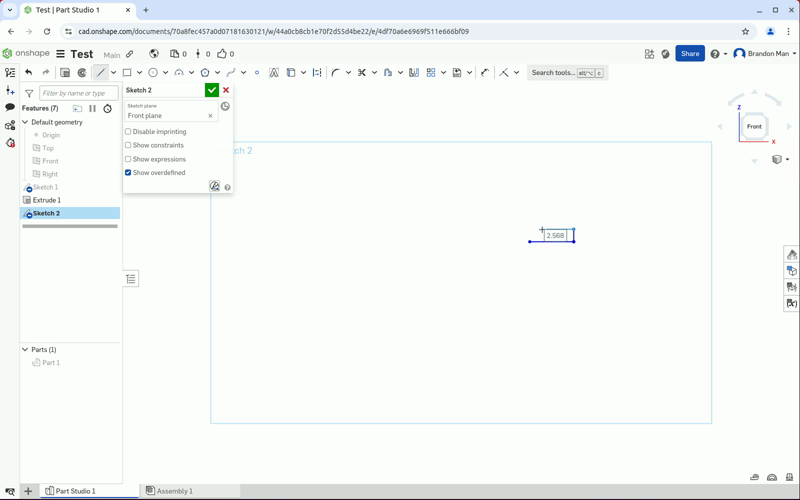
key_down(shift)
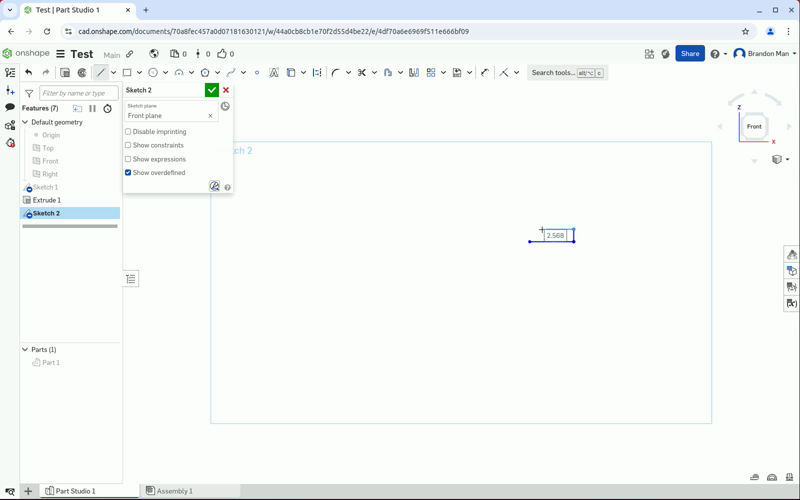
mouse_move(572, 229)
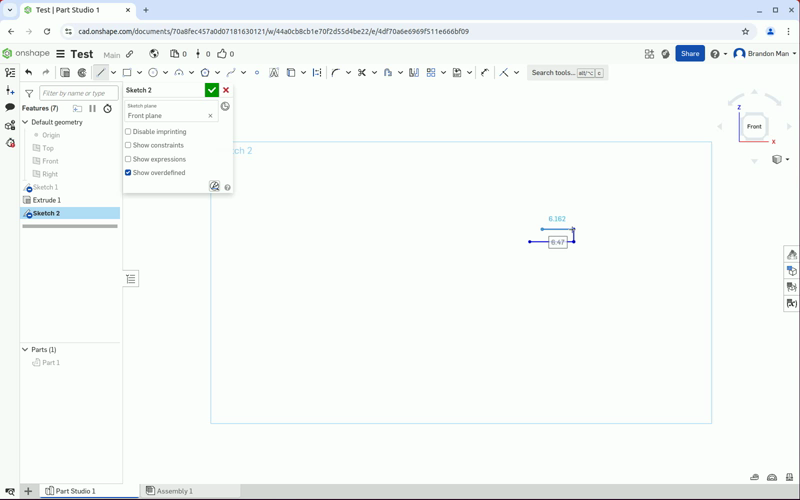
mouse_move(542, 190)
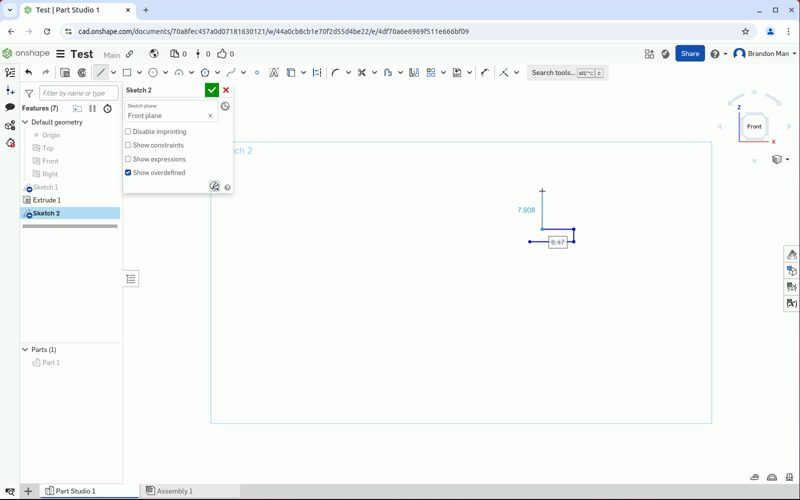
click(542, 190)
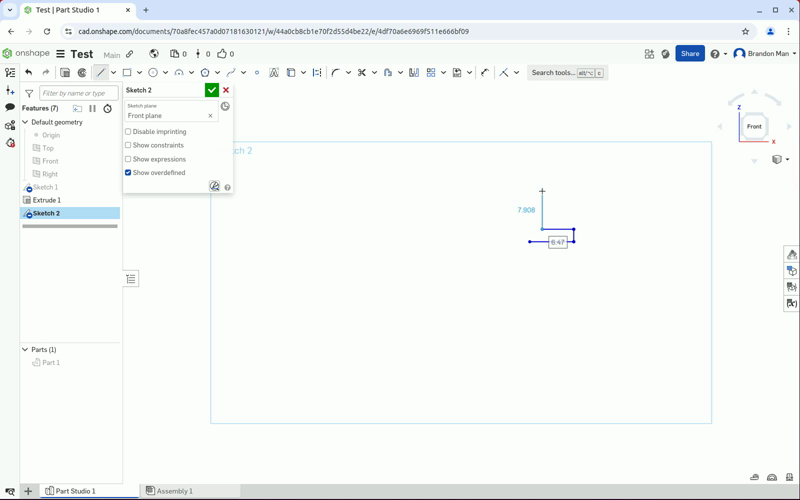
key_up(shift)
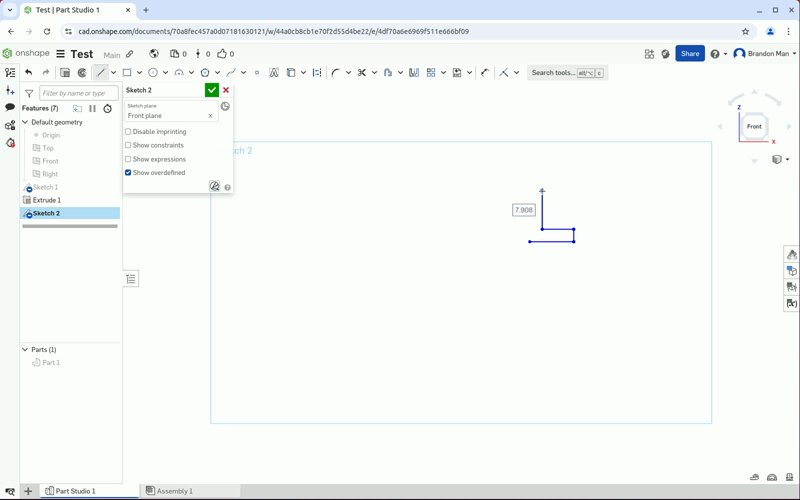
key_down(shift)
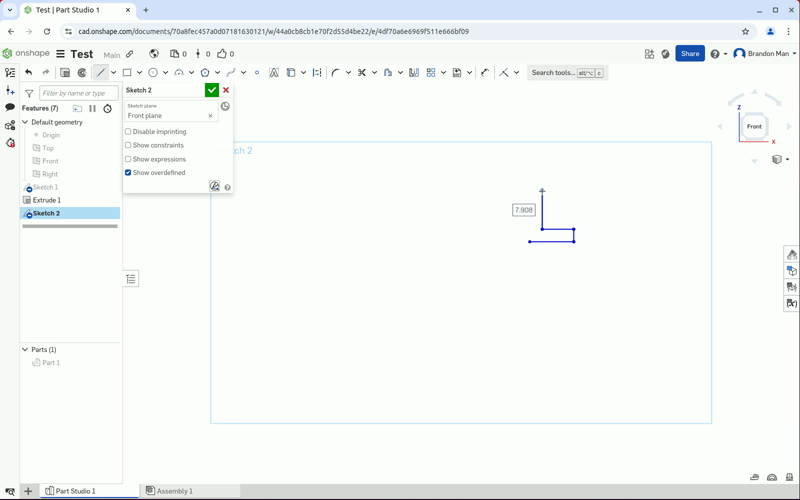
mouse_move(572, 190)
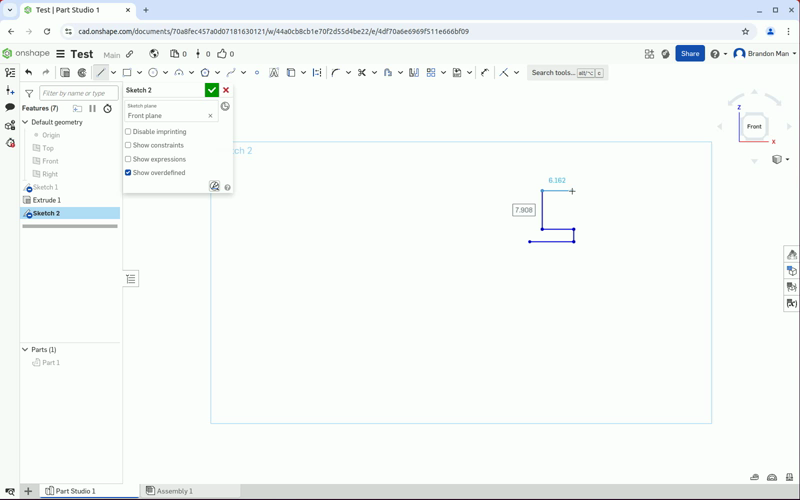
mouse_move(529, 190)
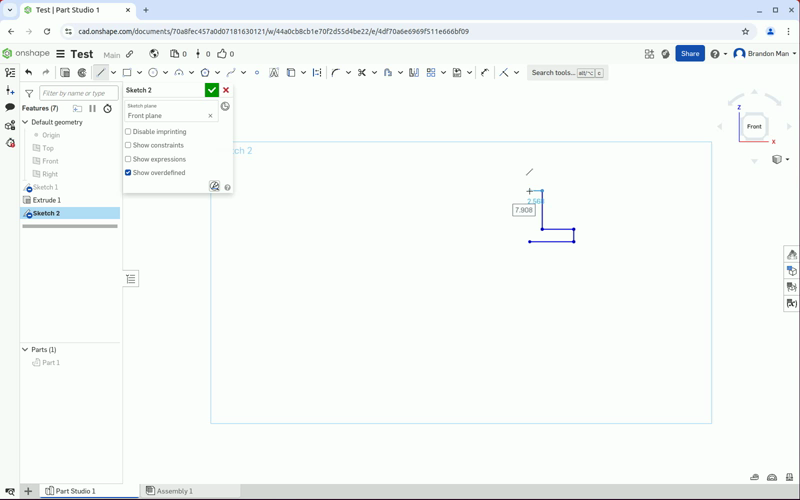
click(529, 190)
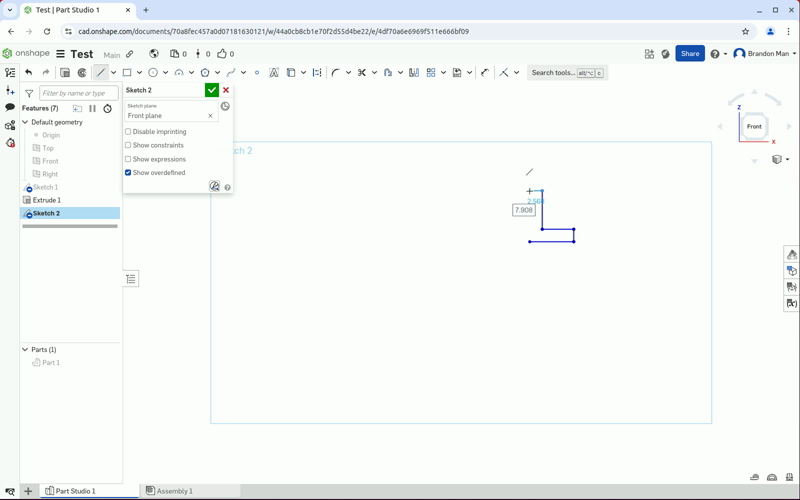
key_up(shift)
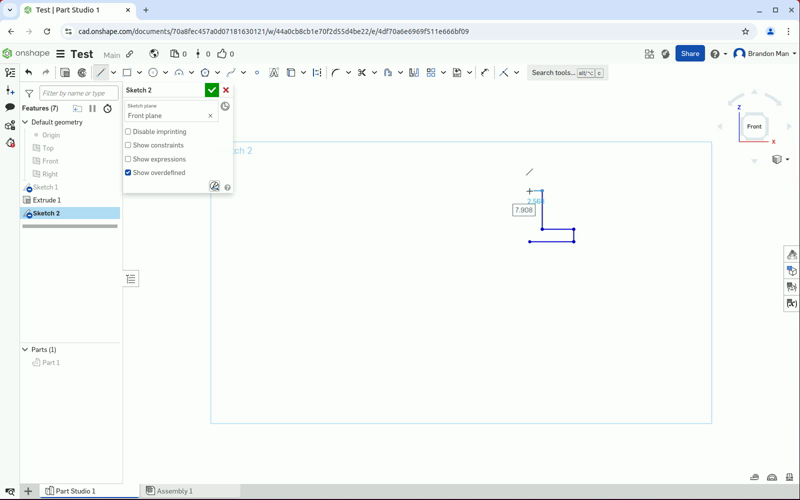
mouse_move(559, 190)
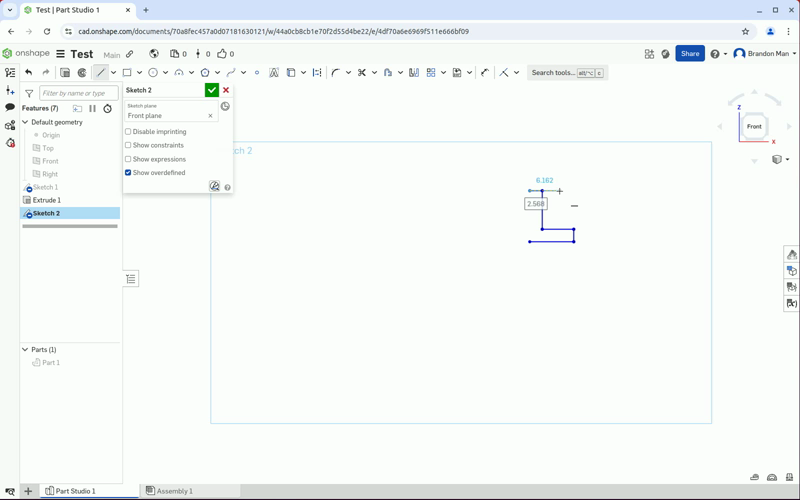
key_down(shift)
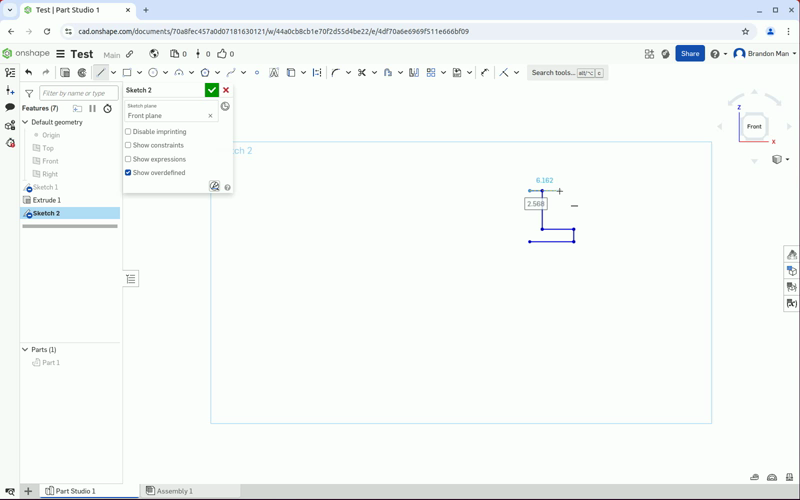
mouse_move(529, 241)
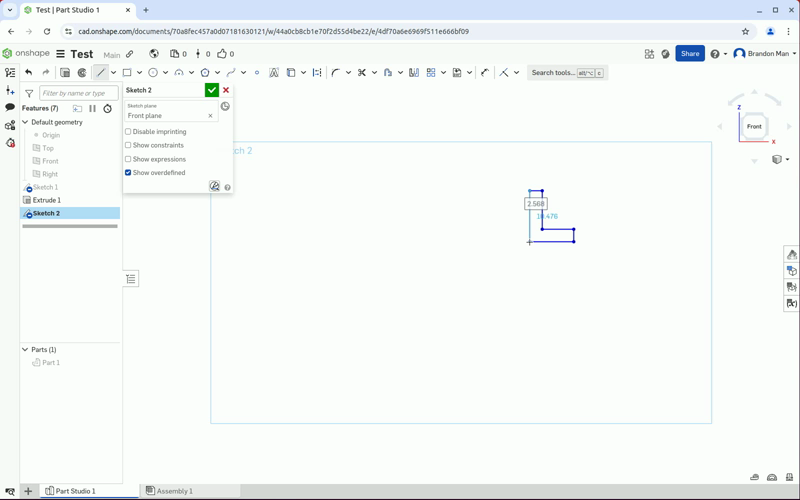
key_up(shift)
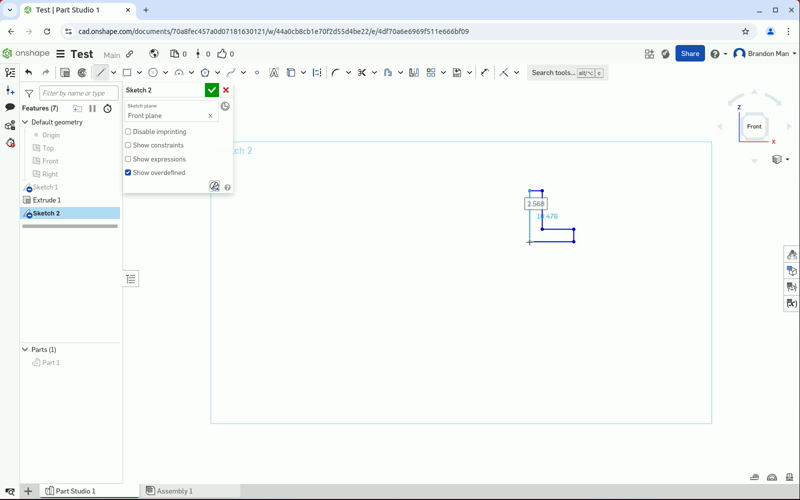
click(529, 241)
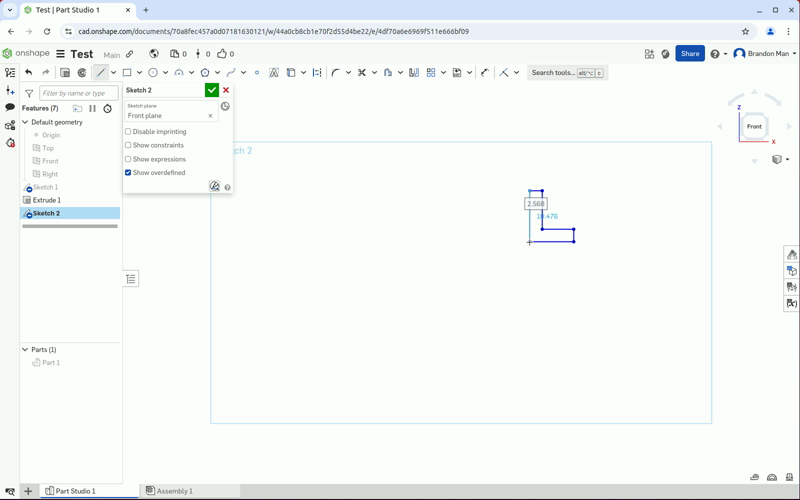
key(esc)
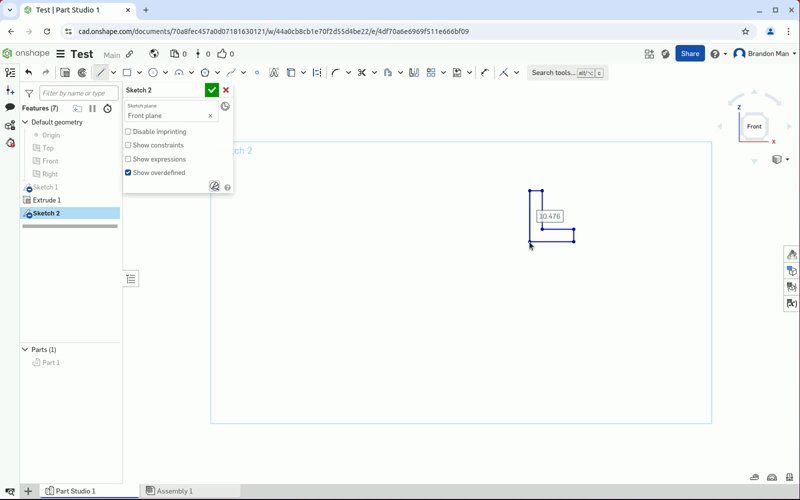
mouse_move(568, 236)
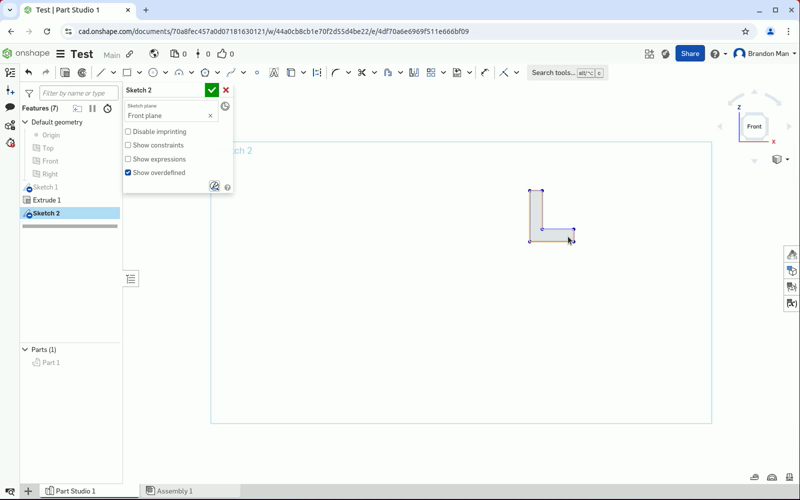
scroll(6)
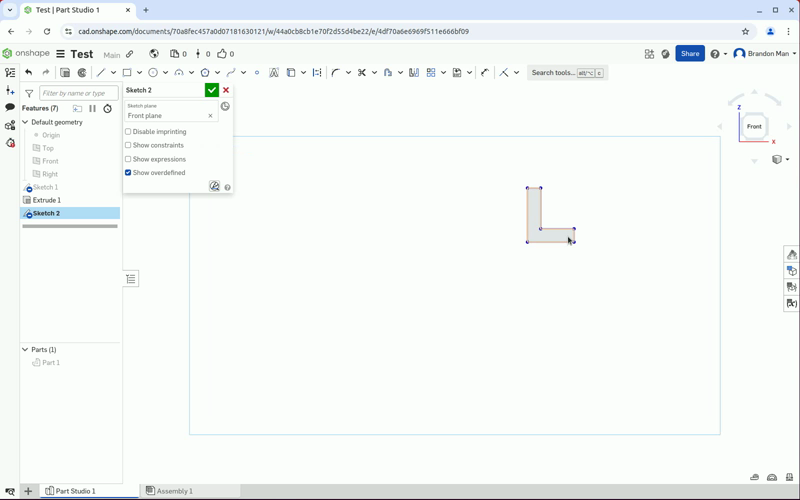
scroll(6)
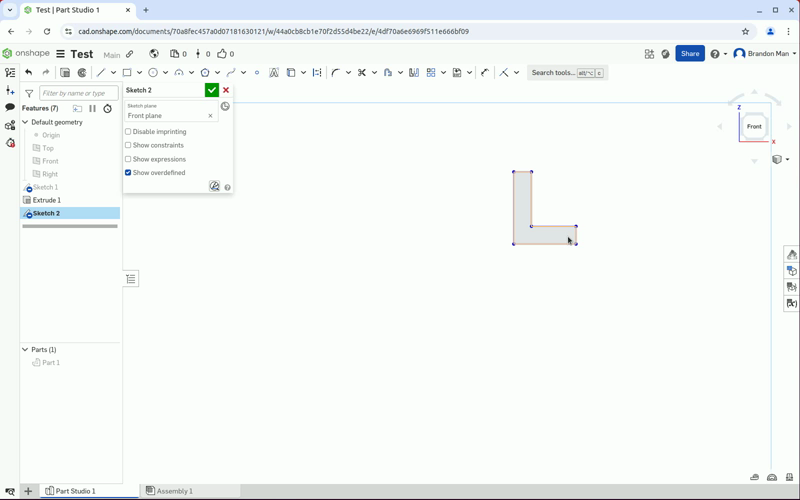
scroll(6)
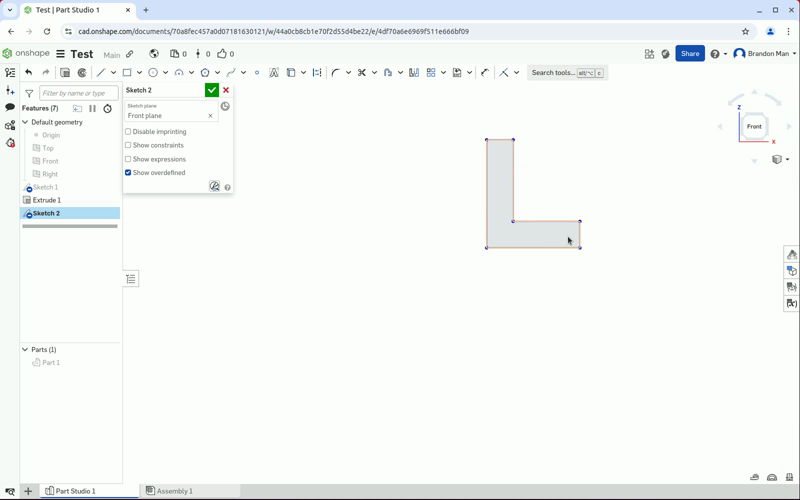
scroll(6)
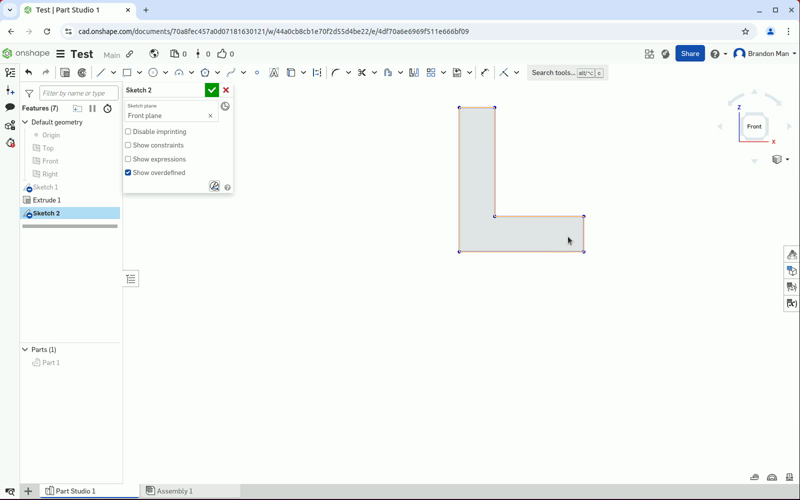
scroll(6)
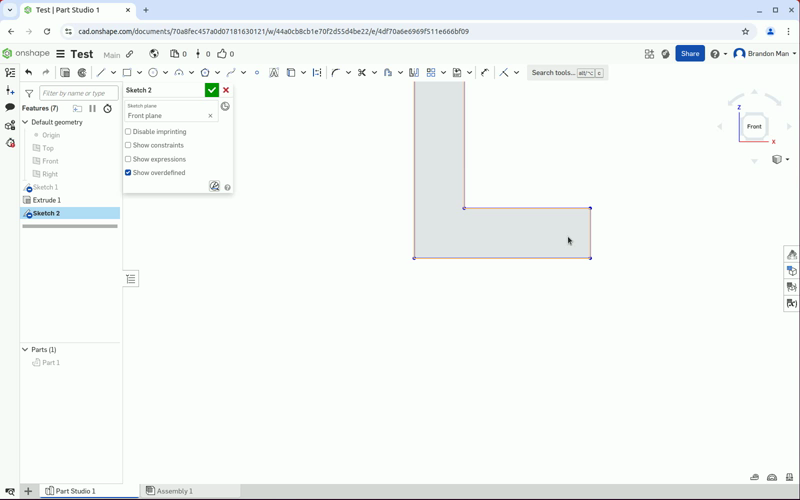
scroll(6)
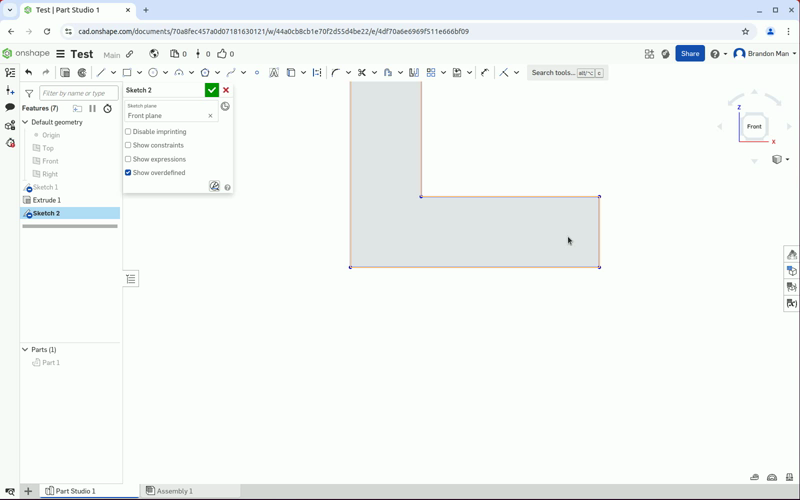
scroll(6)
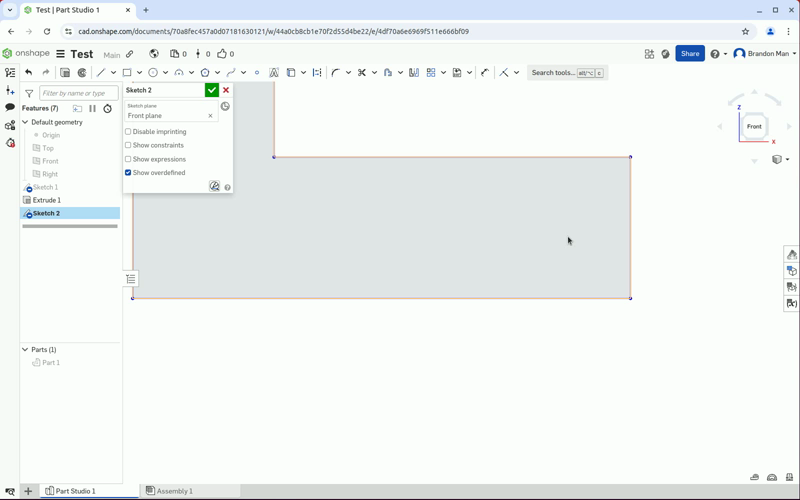
click(568, 236)
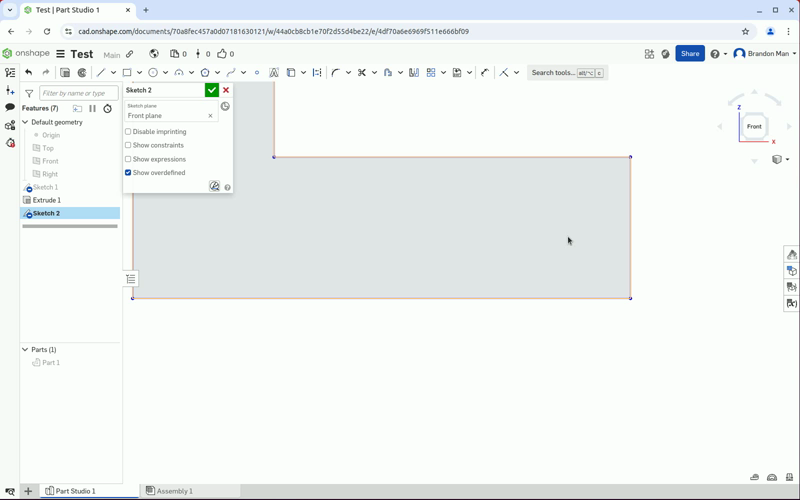
scroll(-6)
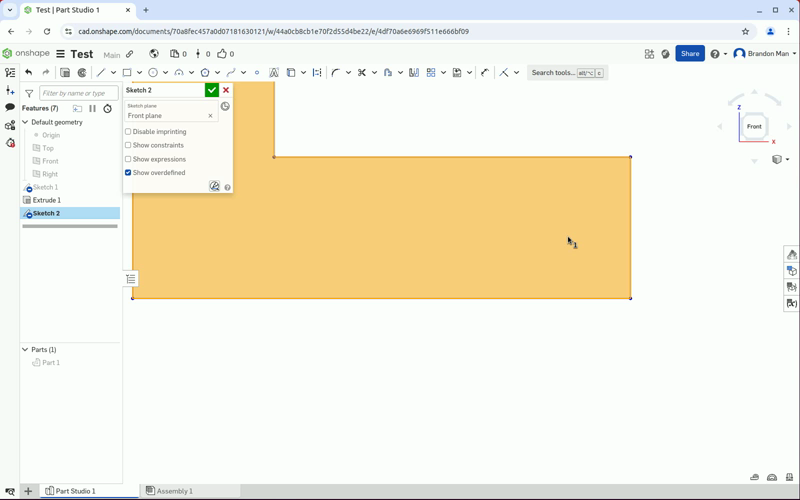
scroll(-6)
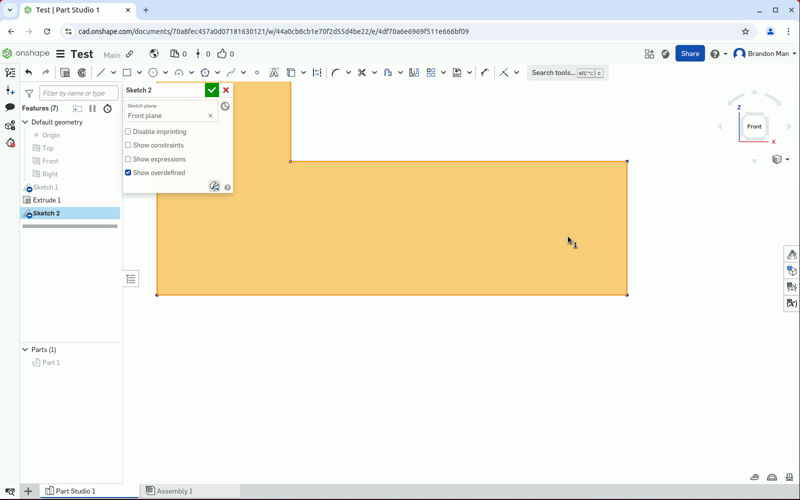
scroll(-6)
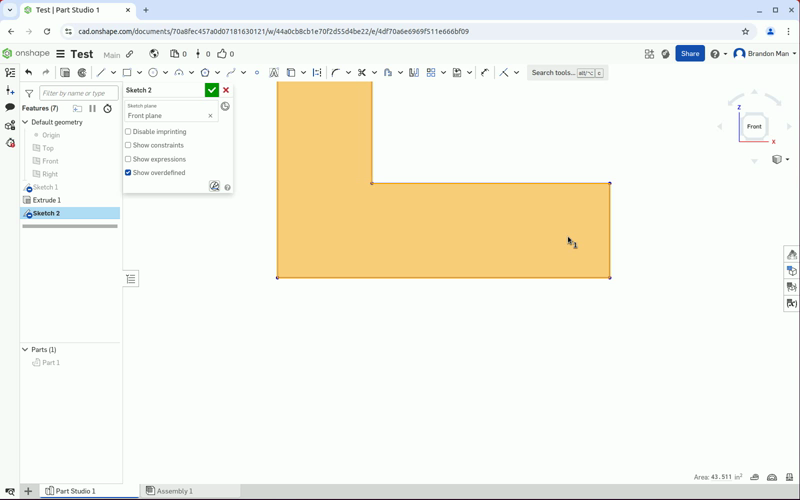
scroll(-6)
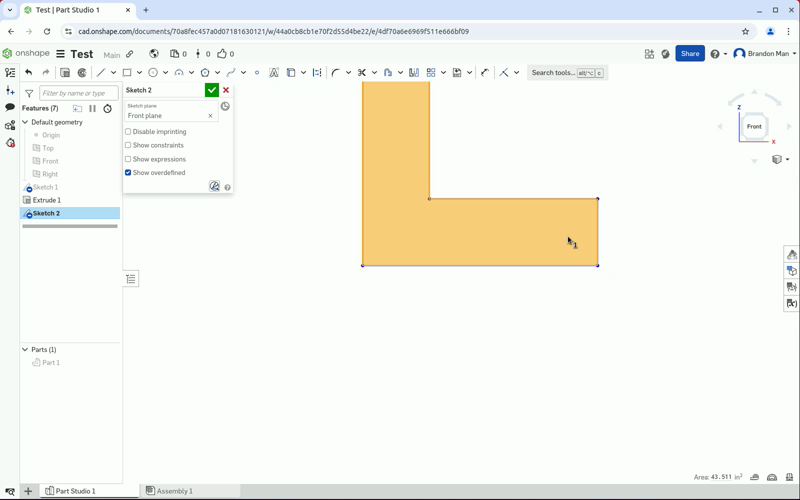
scroll(-6)
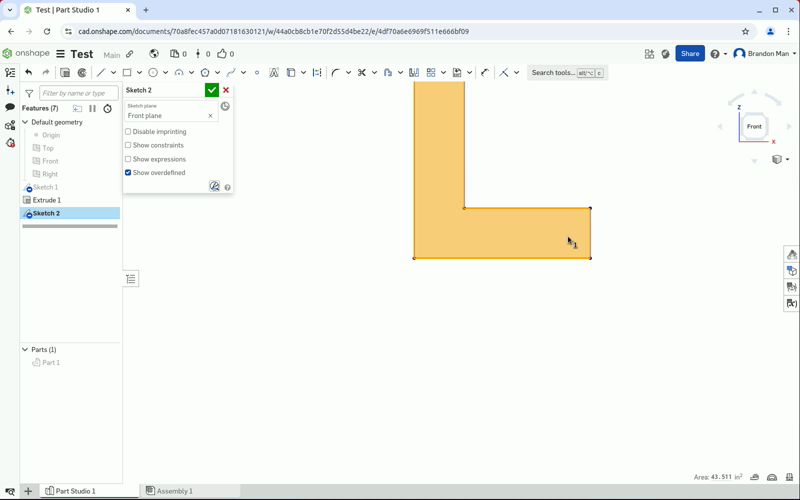
scroll(-6)
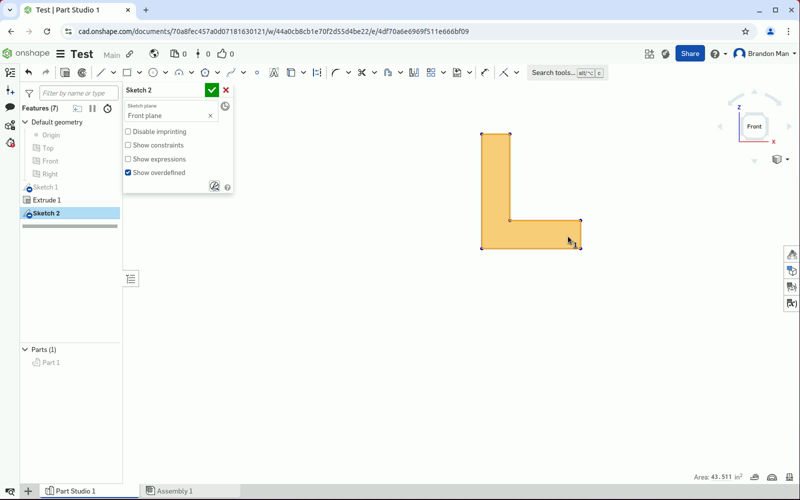
scroll(-6)
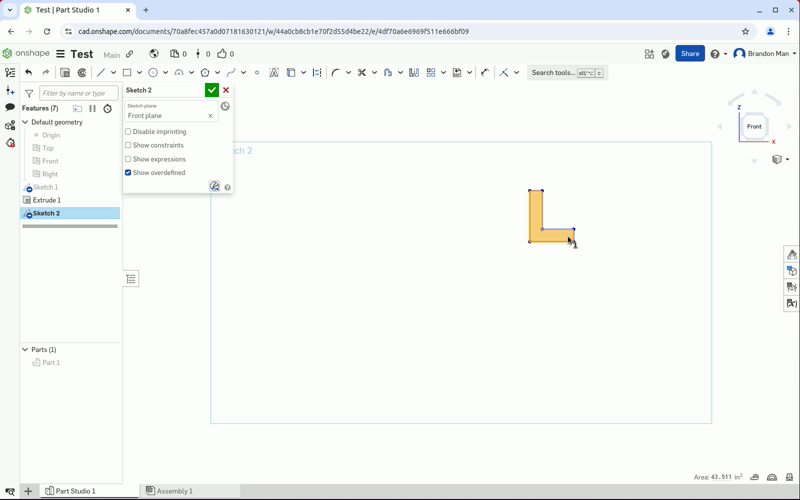
mouse_move(73, 352)
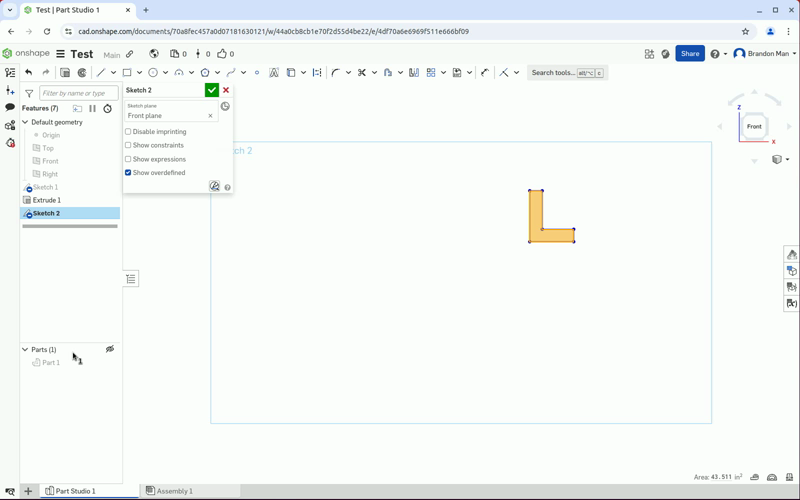
key(shift+y)
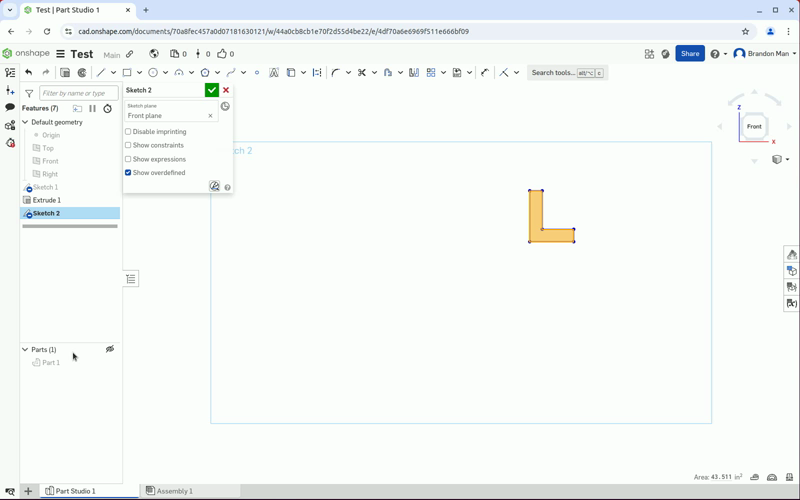
key(shift+e)
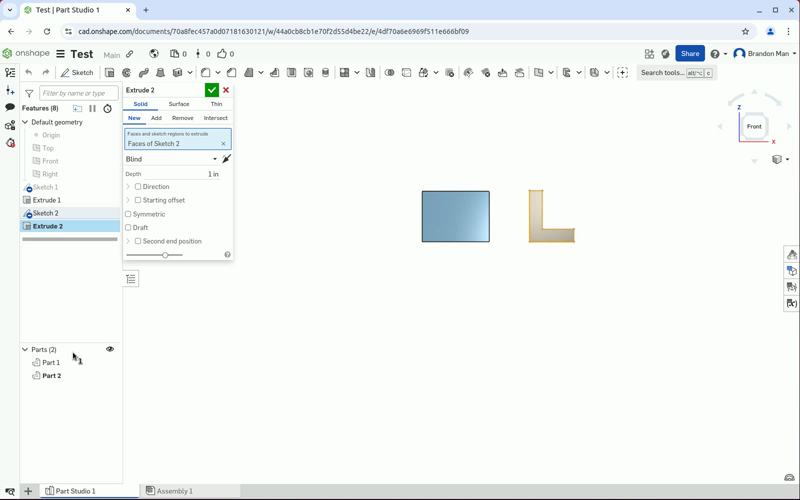
mouse_move(143, 106)
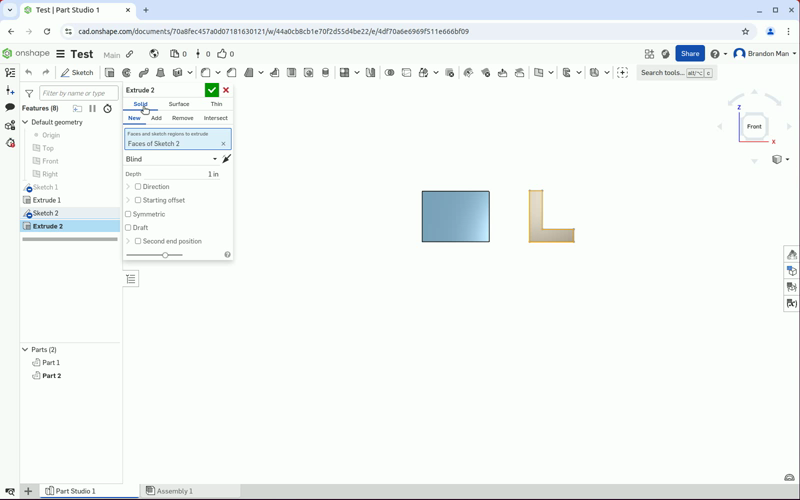
click(143, 106)
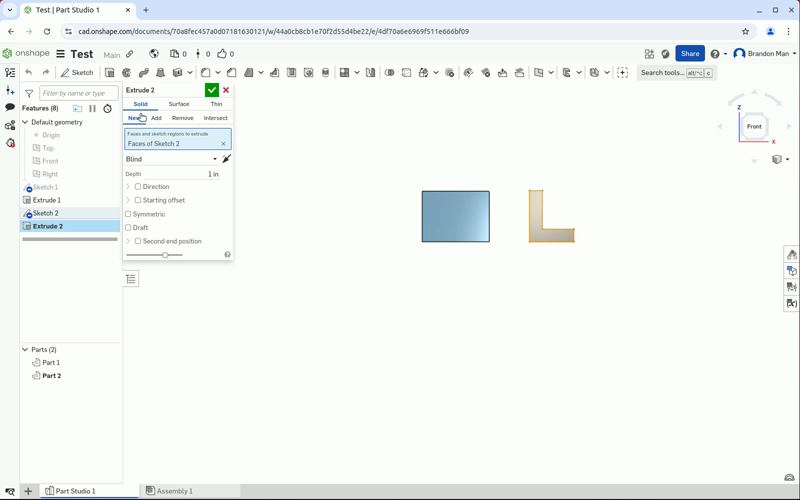
mouse_move(137, 120)
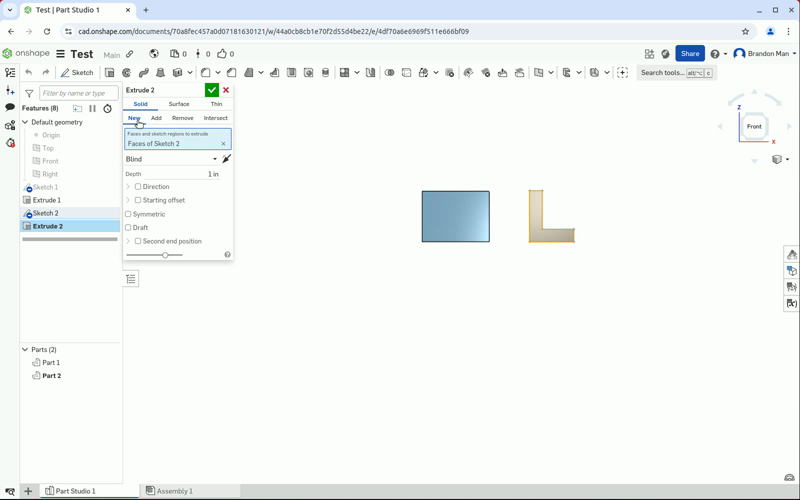
click(137, 120)
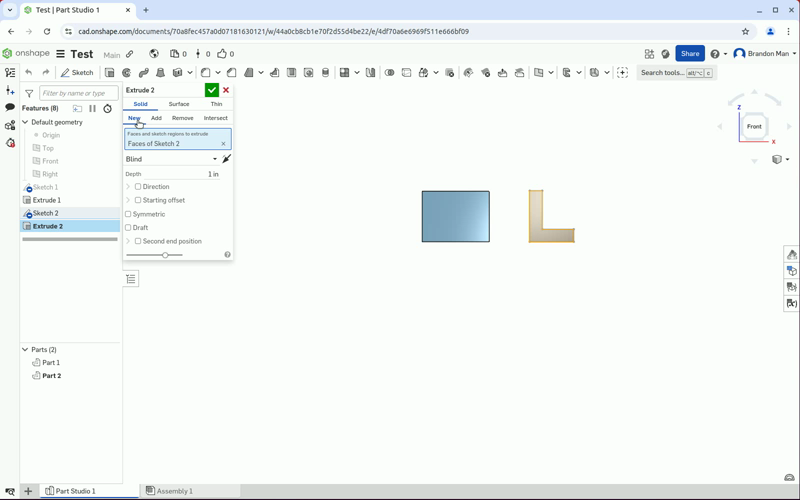
key(tab, 4)
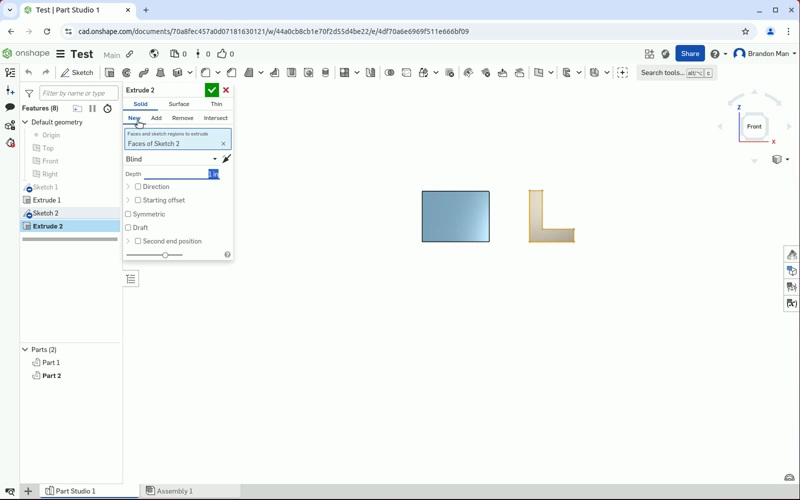
text(8.906)
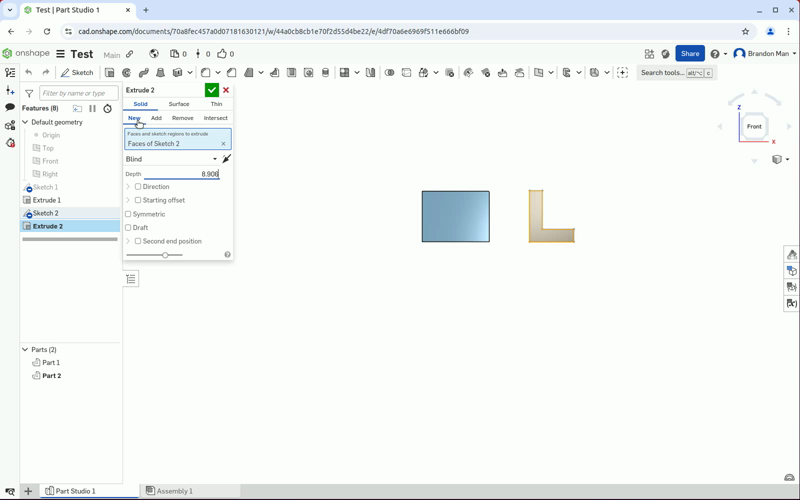
key(enter)
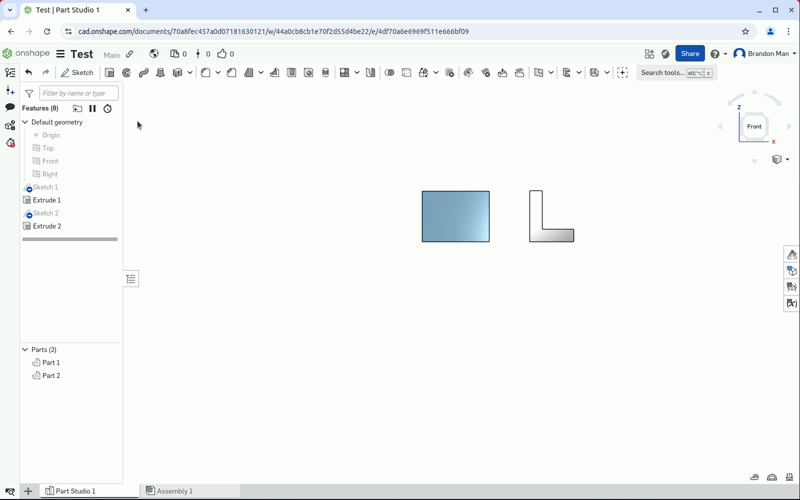
key(shift+h)
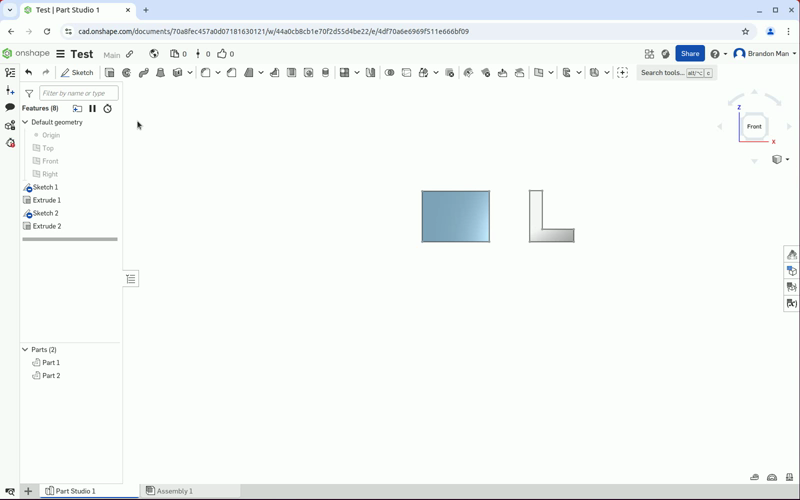
key(shift+h)
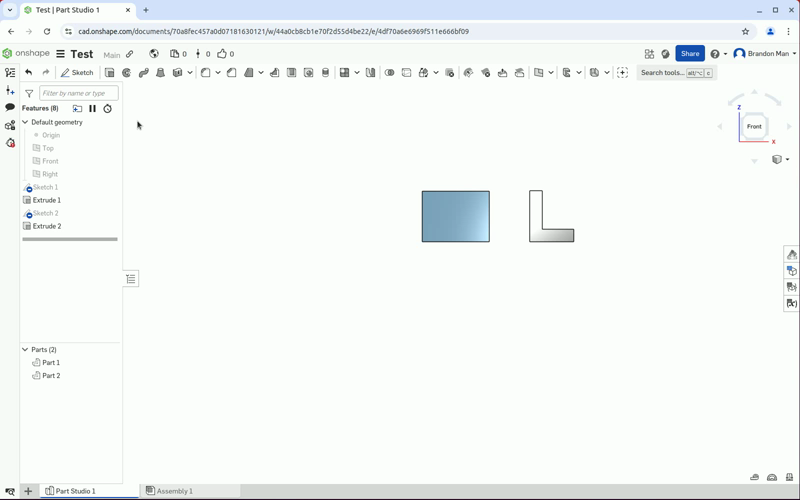
mouse_move(73, 189)
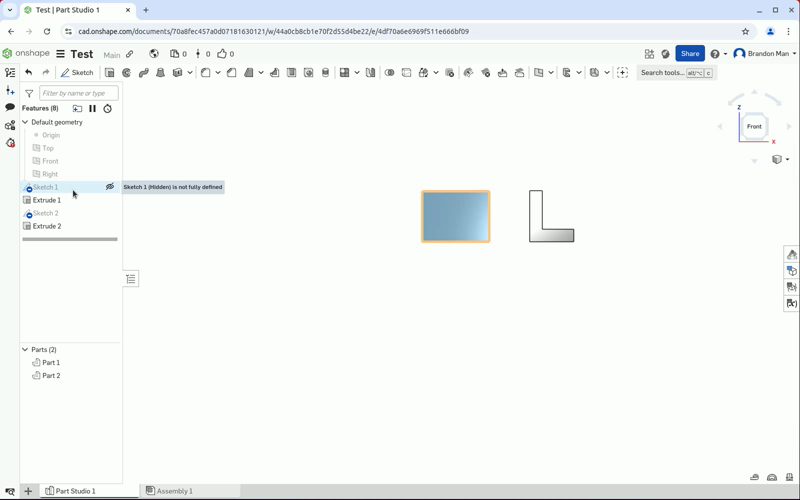
click(73, 189)
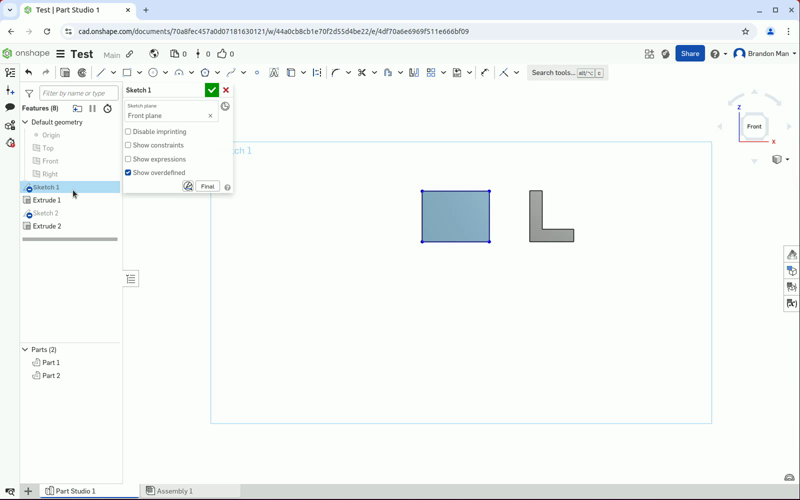
mouse_move(229, 92)
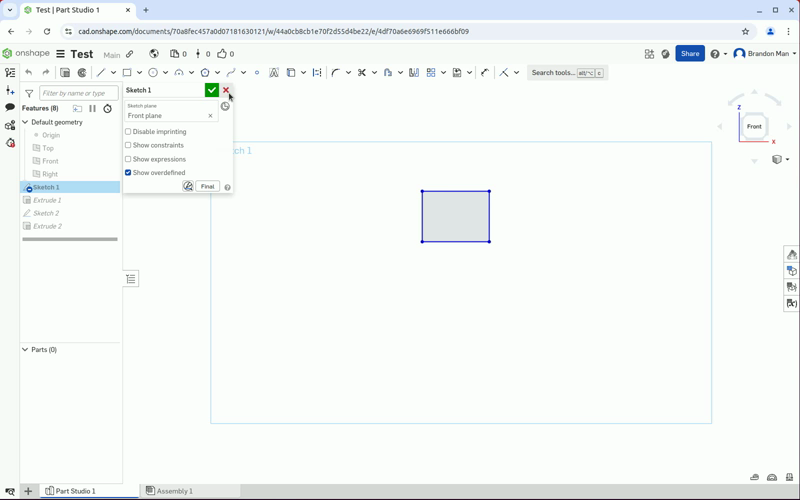
click(229, 92)
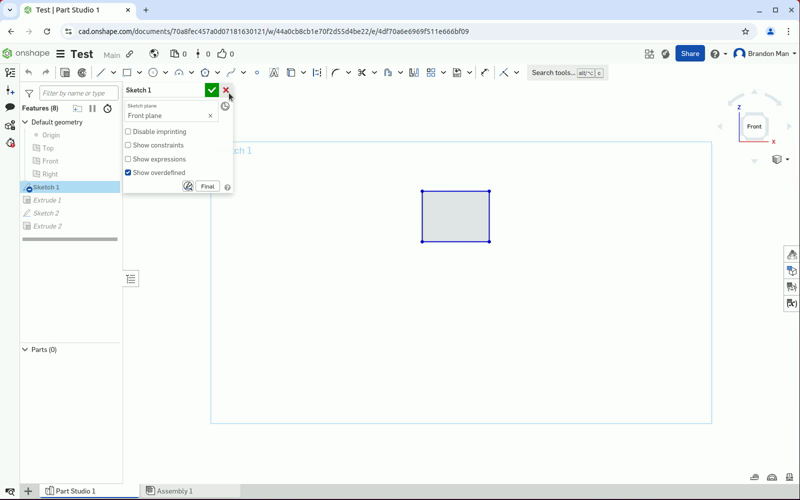
key(shift+s)
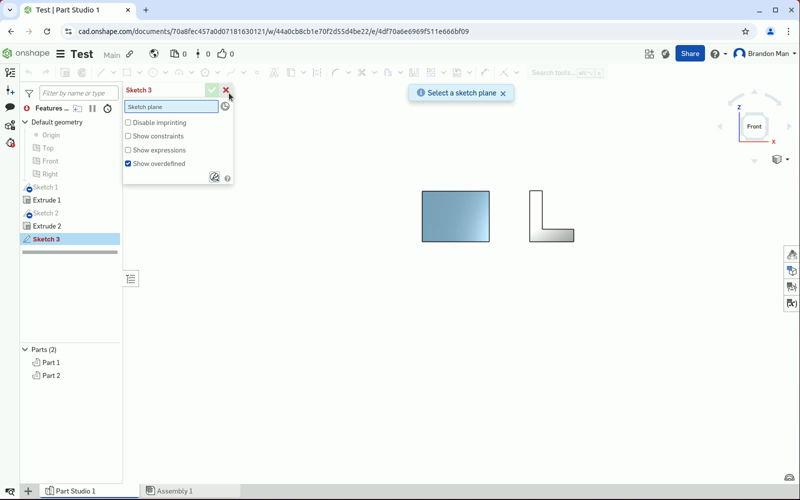
mouse_move(73, 163)
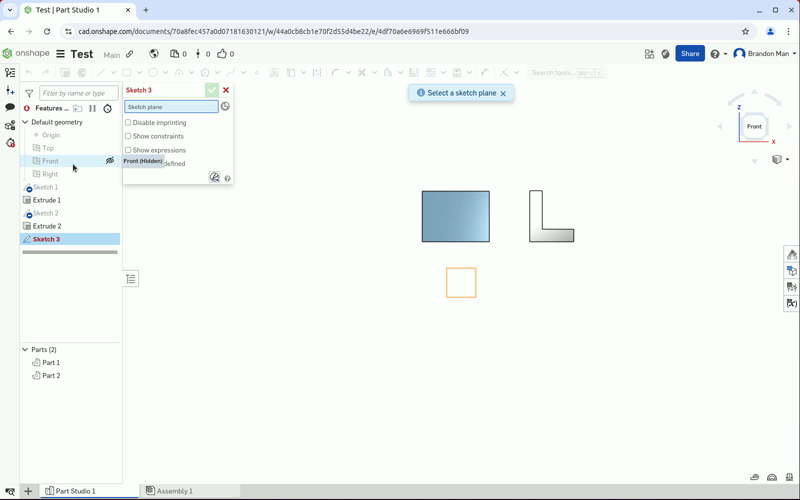
click(73, 163)
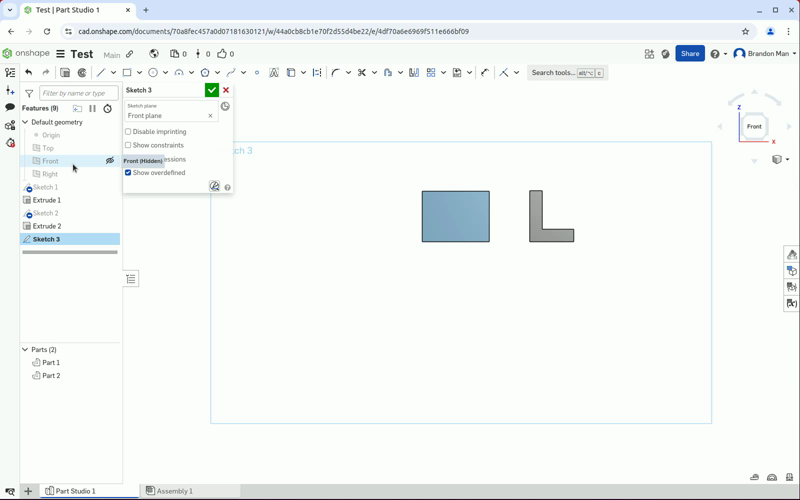
mouse_move(73, 352)
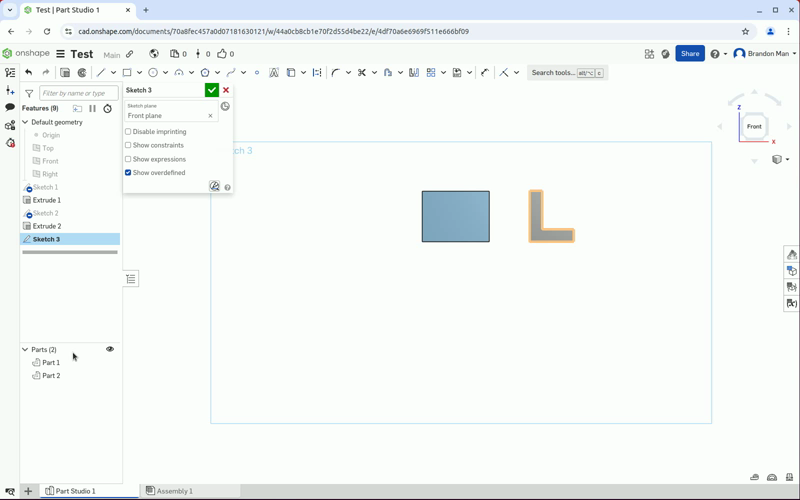
key(y)
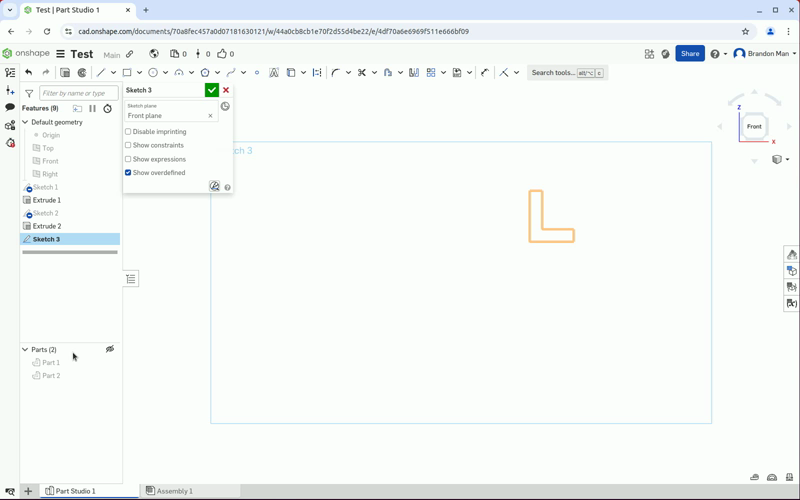
key(l)
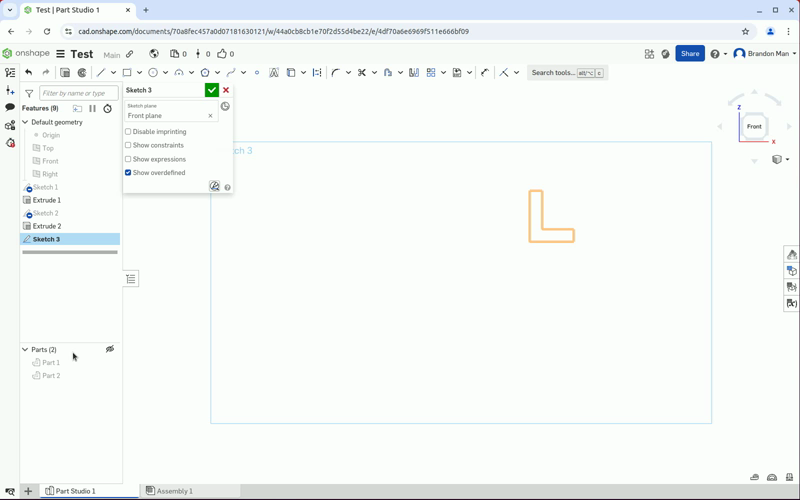
key_down(shift)
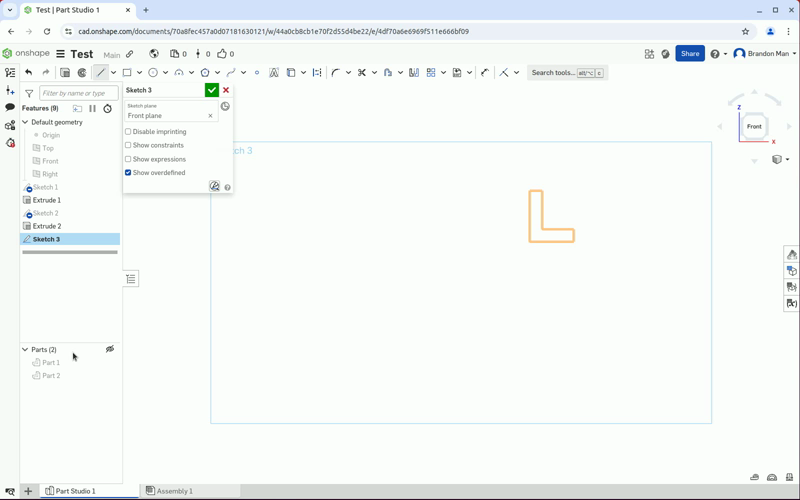
mouse_move(348, 241)
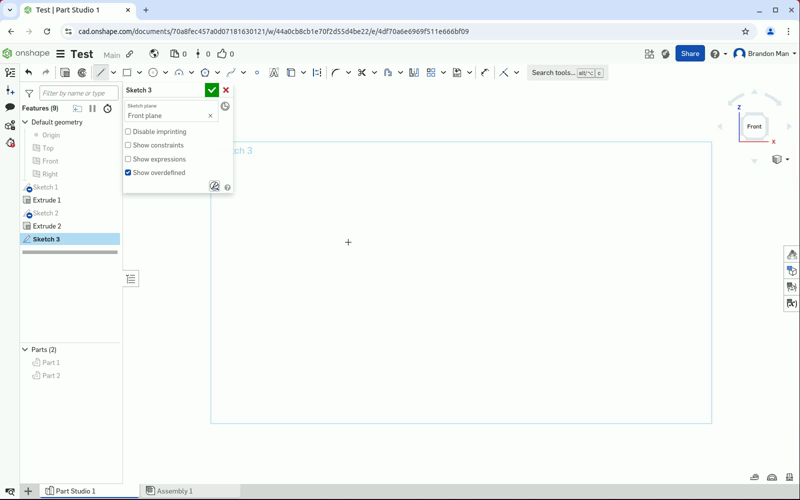
click(348, 241)
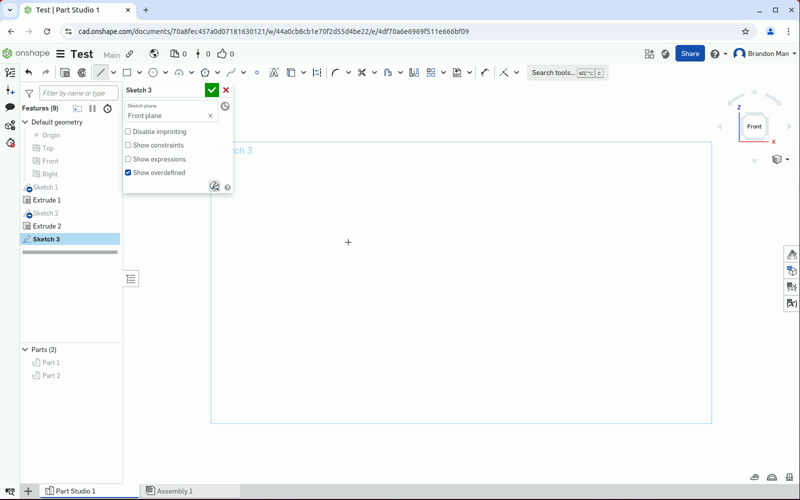
key_up(shift)
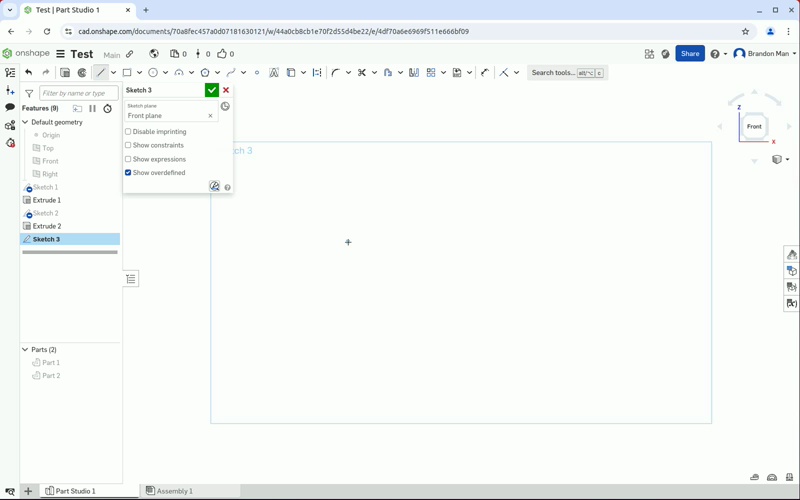
key_down(shift)
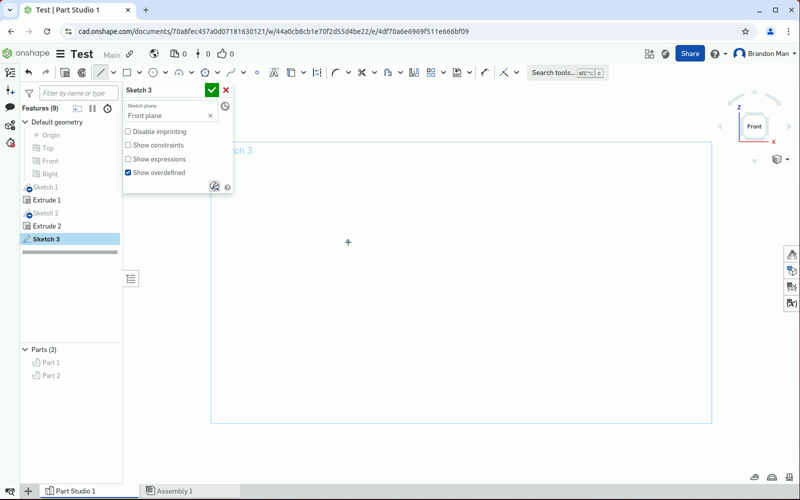
mouse_move(378, 241)
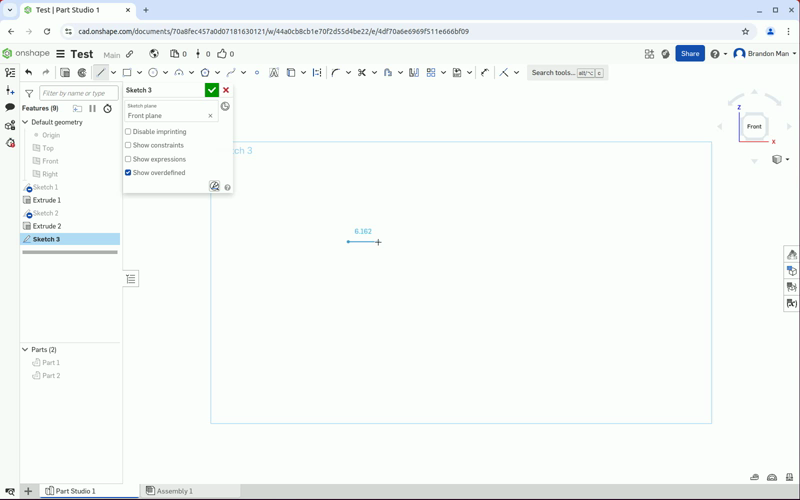
mouse_move(392, 241)
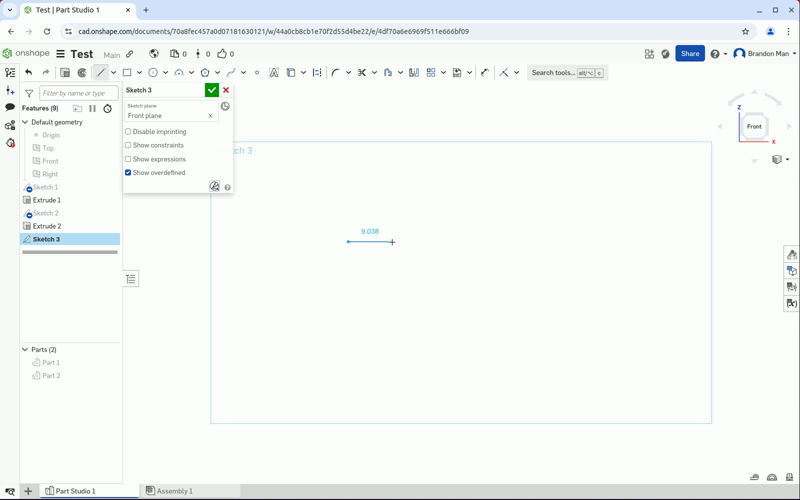
click(392, 241)
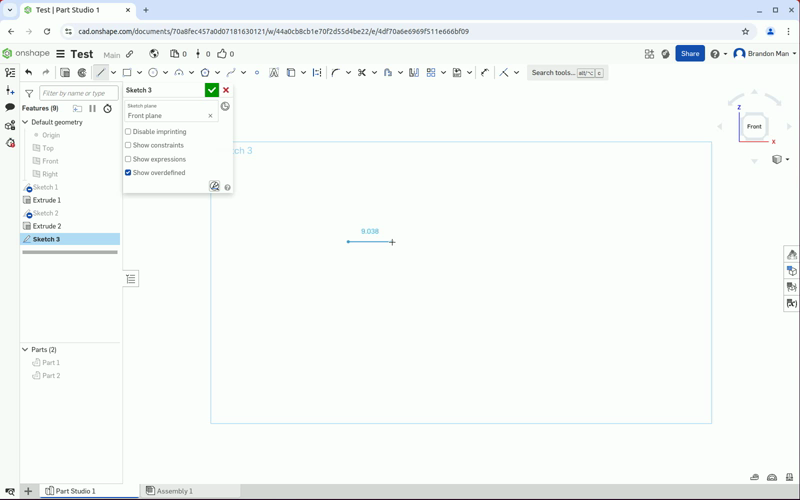
key_up(shift)
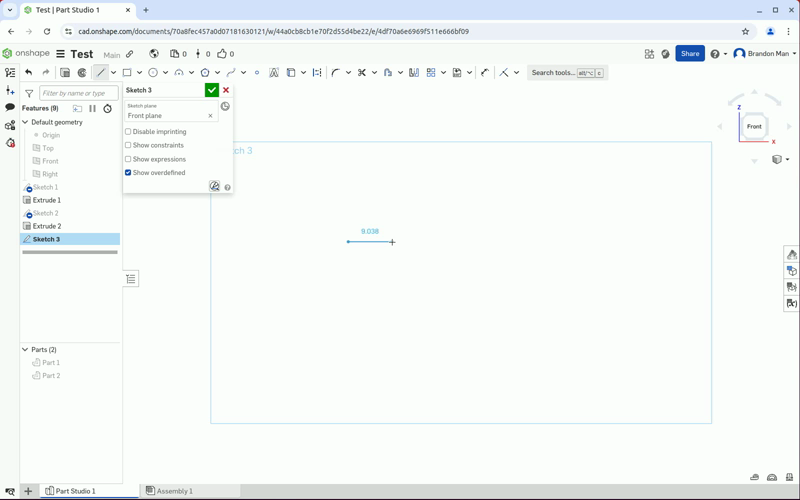
key_down(shift)
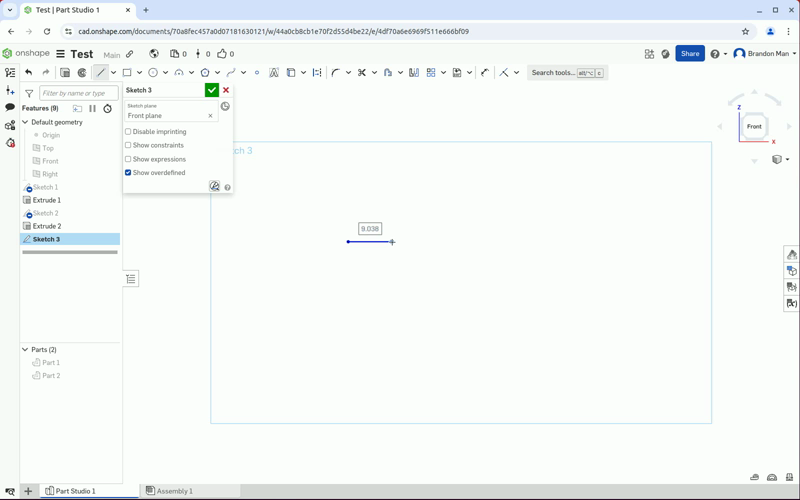
mouse_move(422, 241)
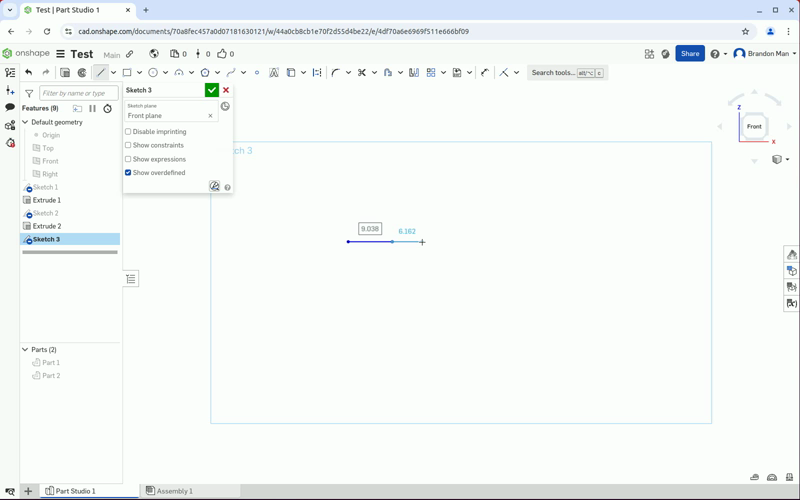
mouse_move(392, 190)
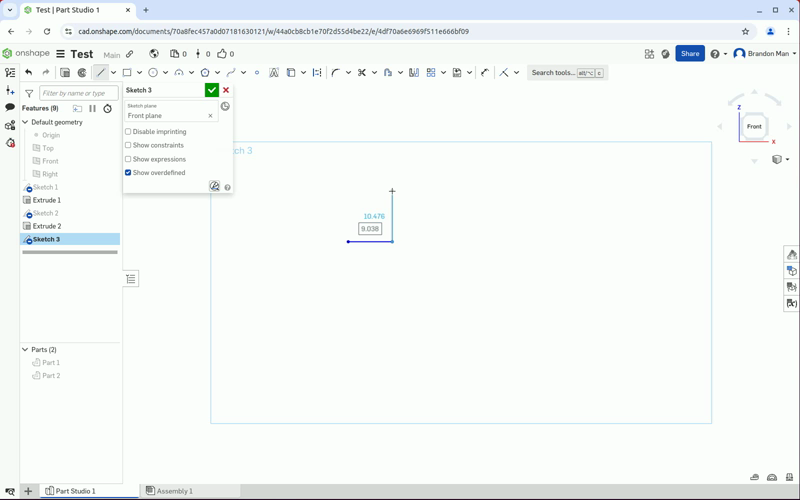
click(392, 190)
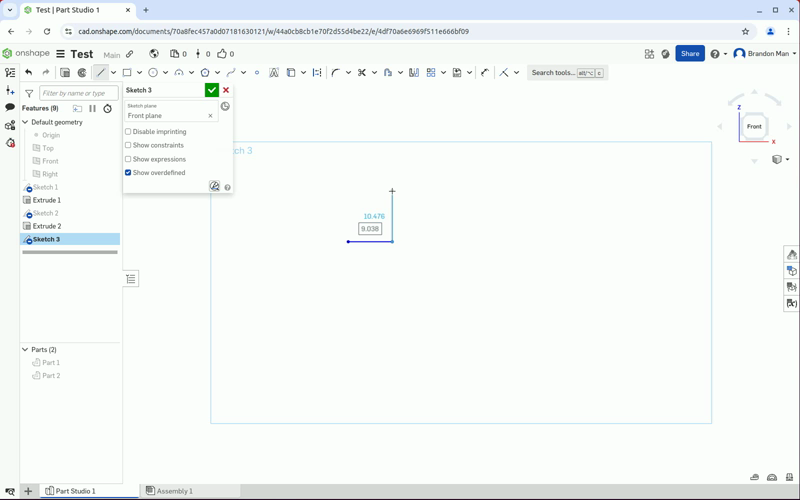
key_up(shift)
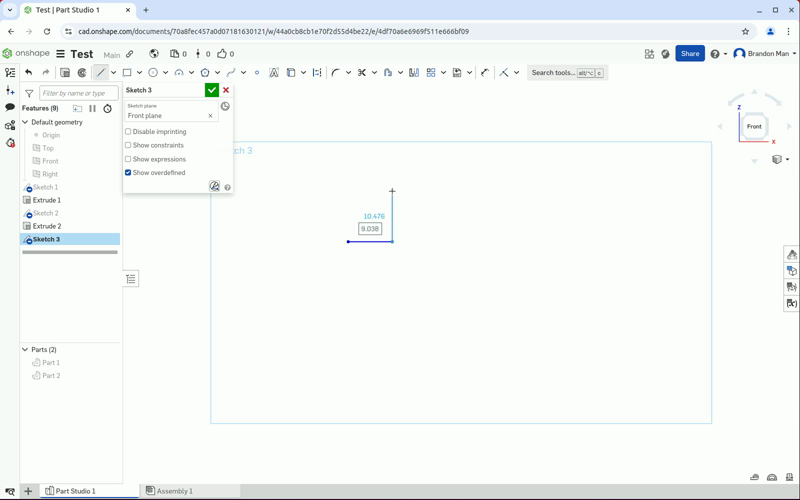
key_down(shift)
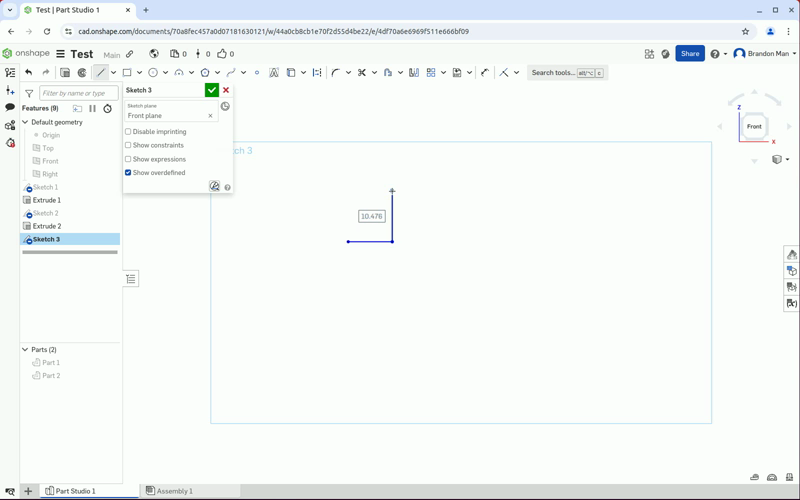
mouse_move(422, 190)
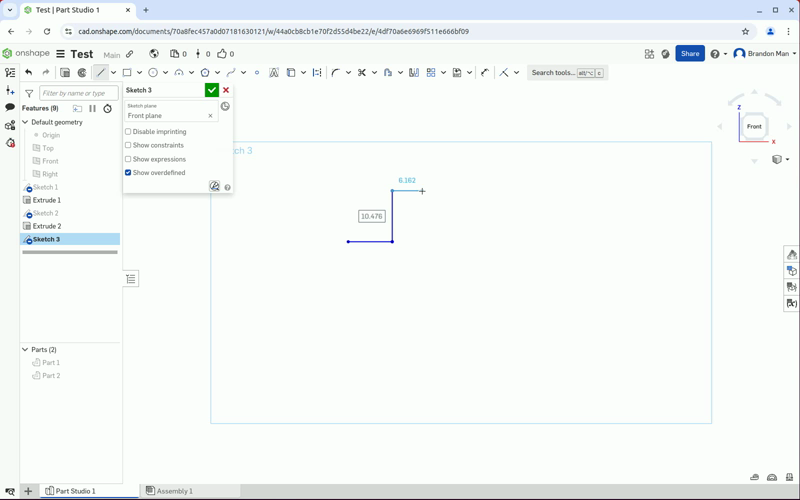
mouse_move(380, 190)
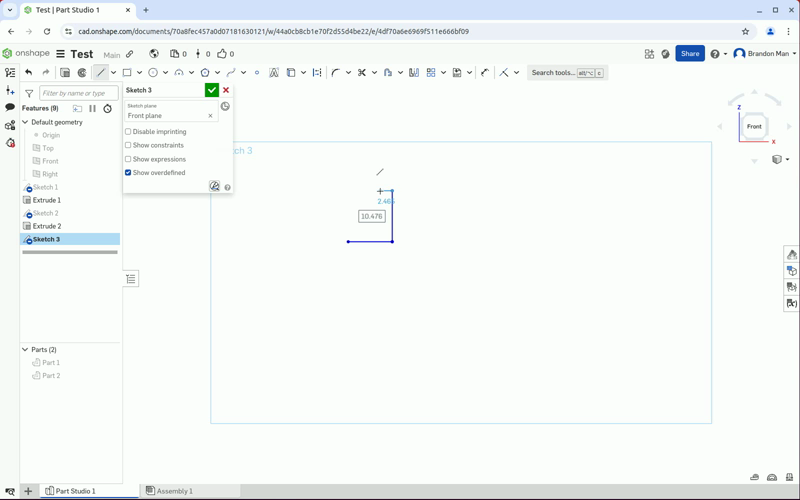
click(380, 190)
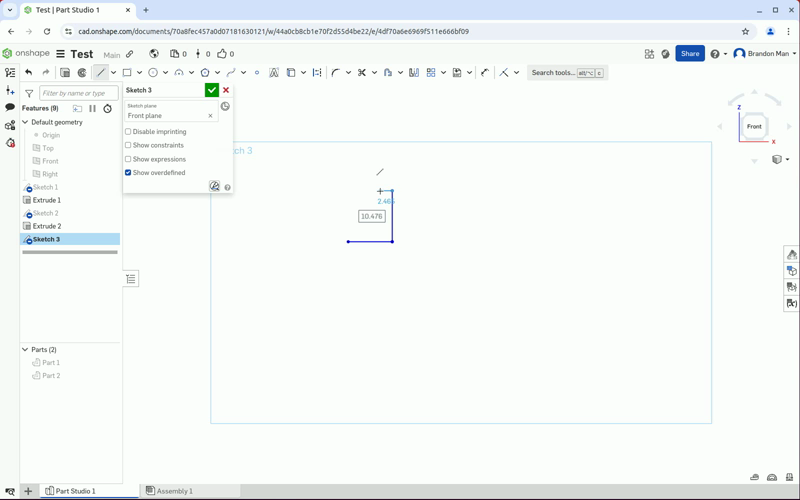
key_up(shift)
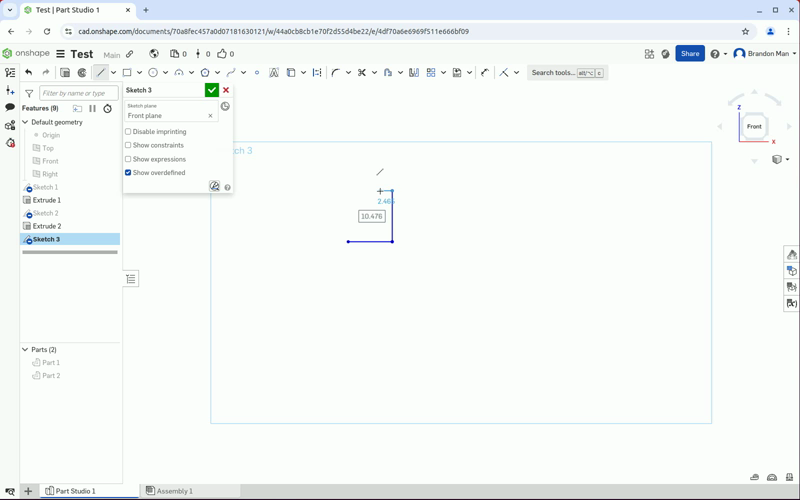
key_down(shift)
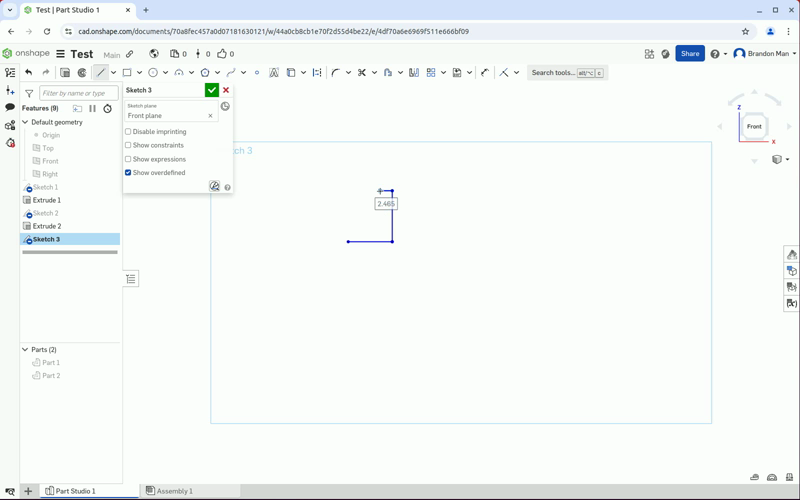
mouse_move(410, 190)
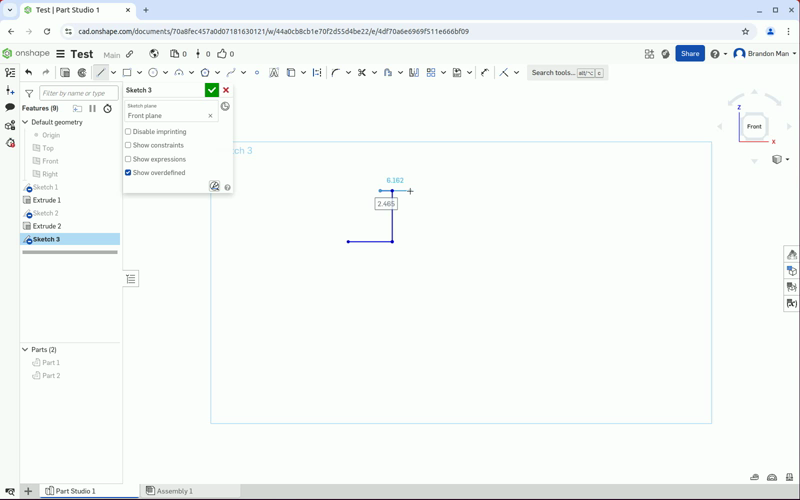
mouse_move(380, 229)
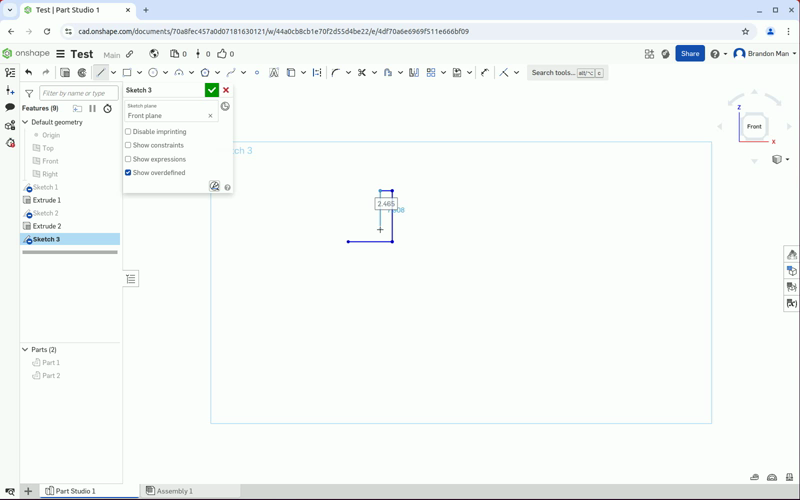
click(380, 229)
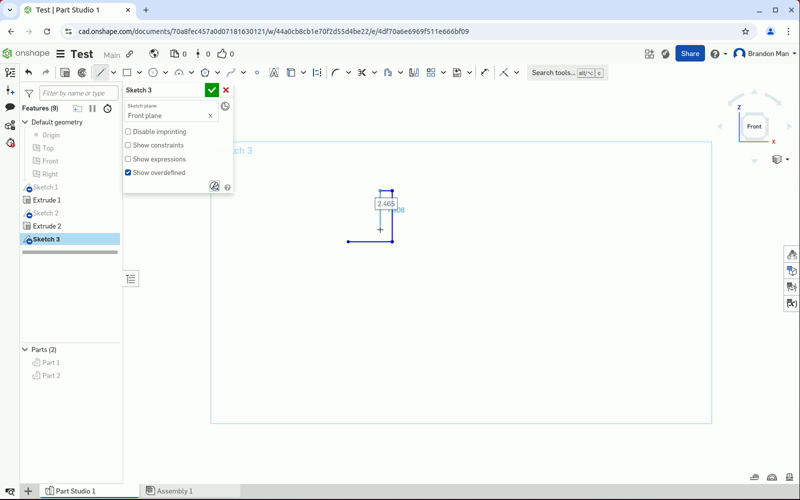
key_up(shift)
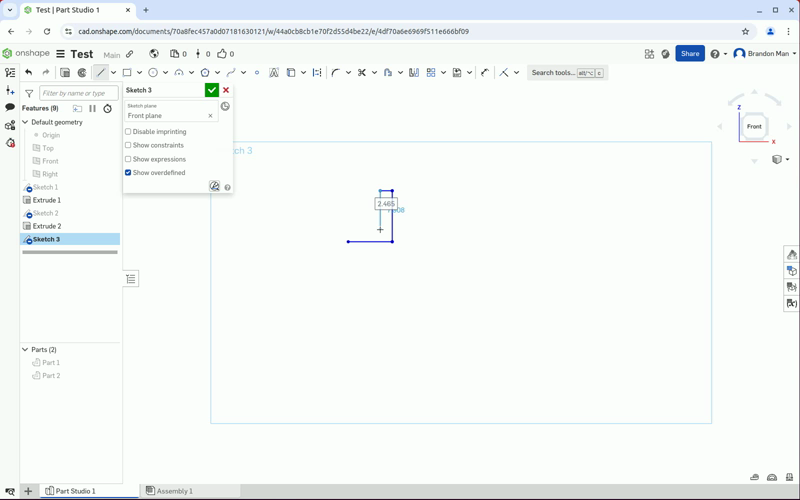
key_down(shift)
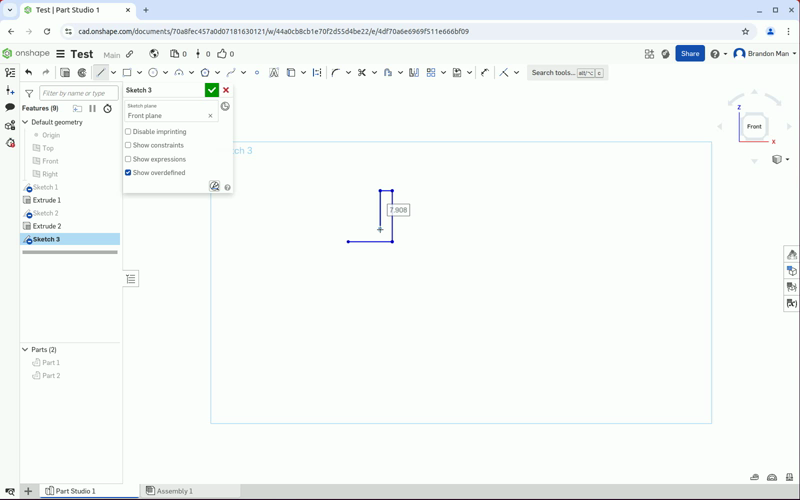
mouse_move(410, 229)
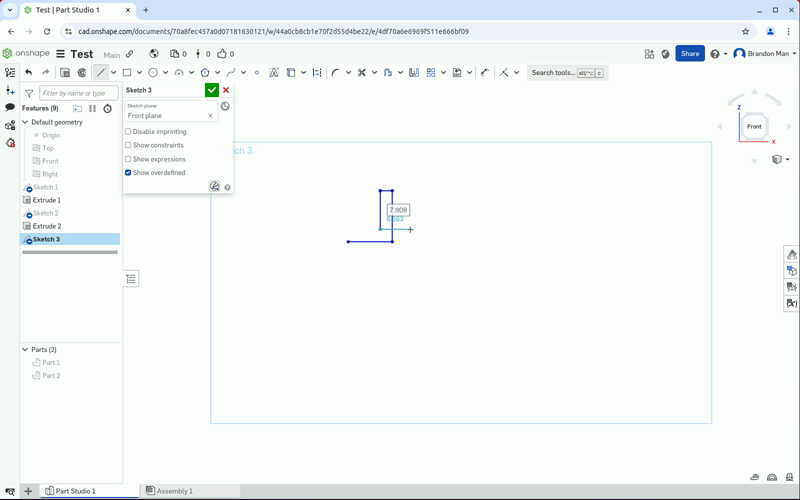
mouse_move(348, 229)
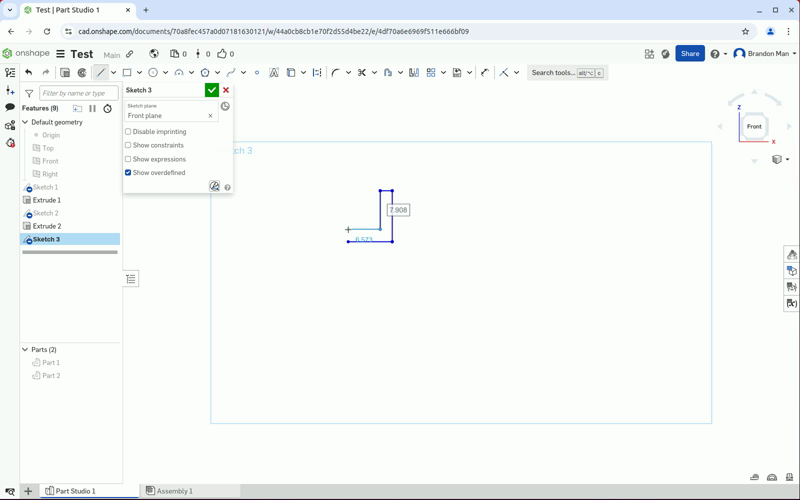
click(348, 229)
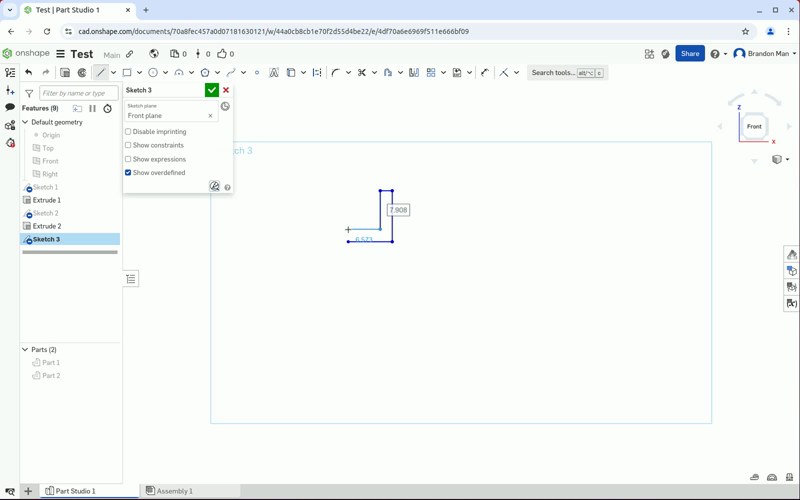
key_up(shift)
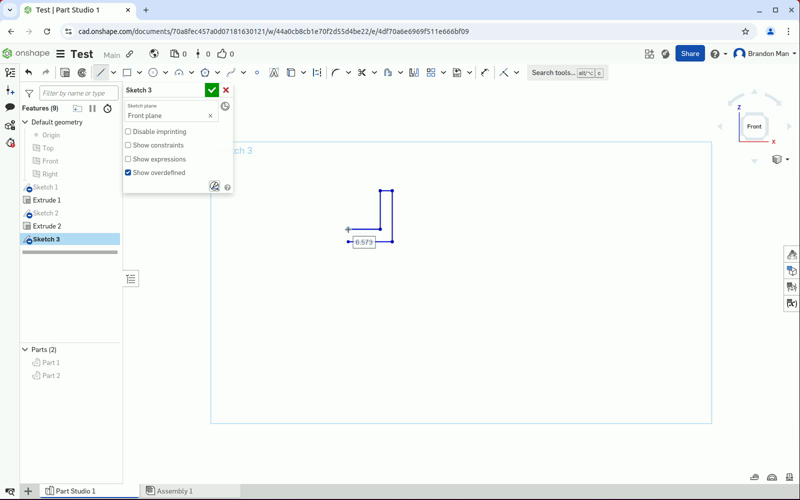
mouse_move(378, 229)
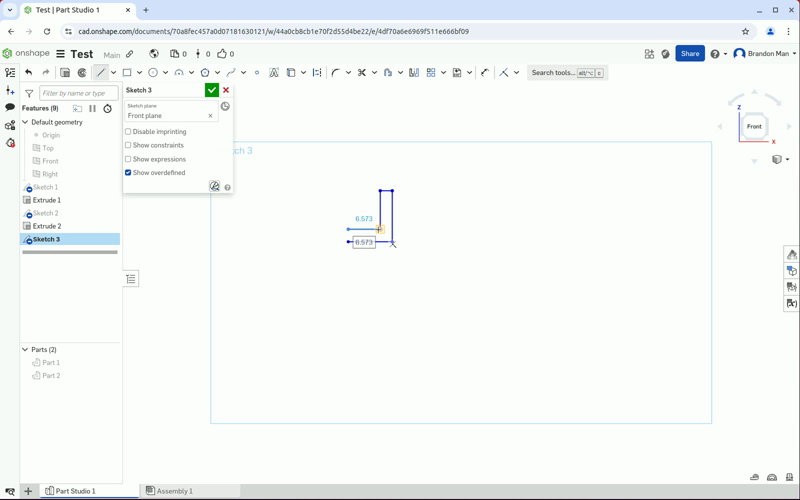
key_down(shift)
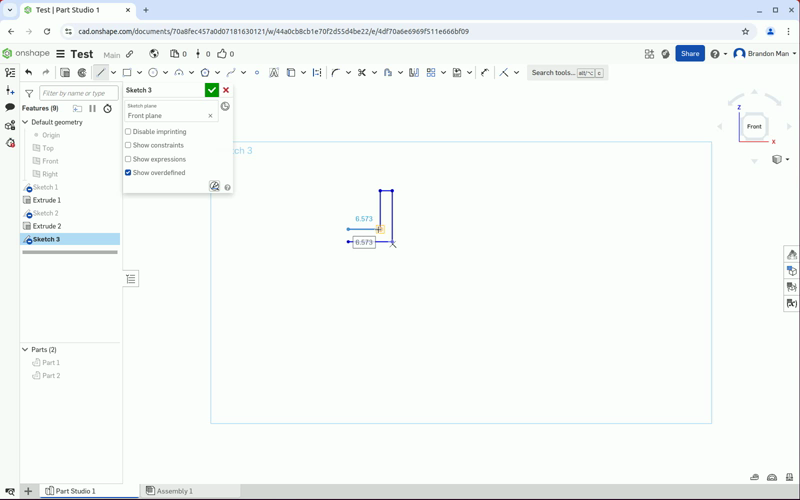
mouse_move(348, 241)
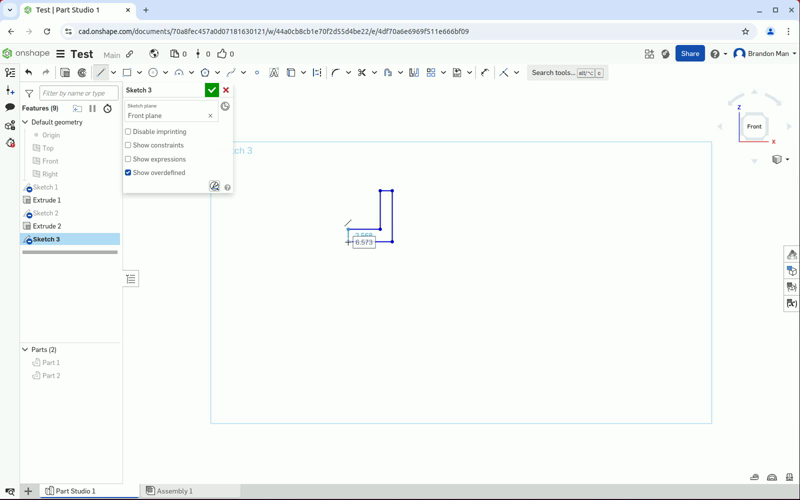
key_up(shift)
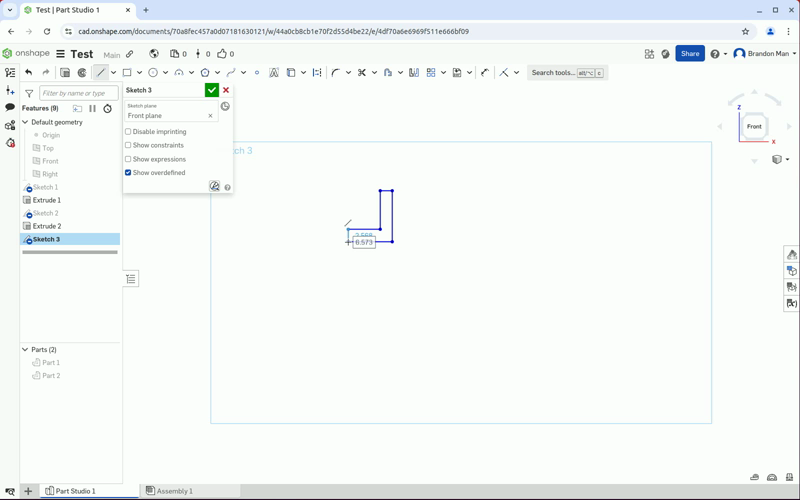
click(348, 241)
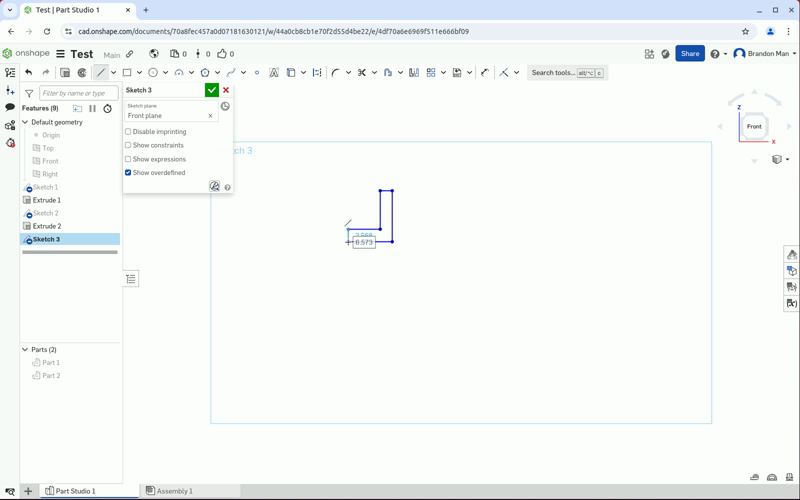
key(esc)
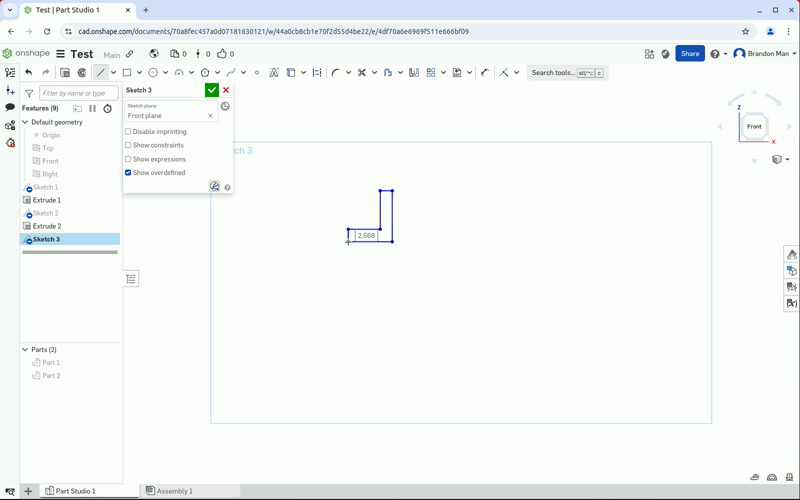
mouse_move(375, 236)
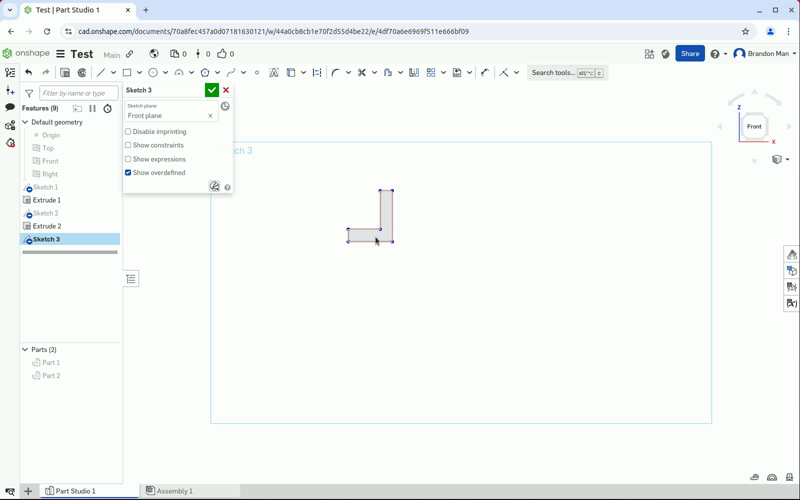
scroll(6)
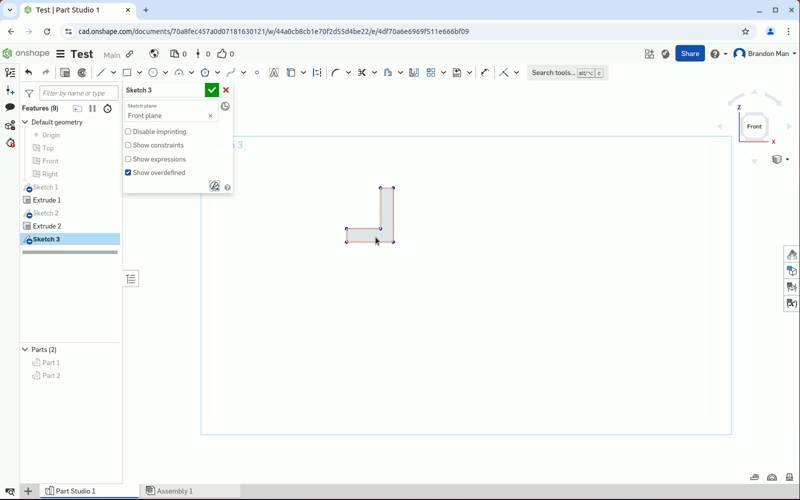
scroll(6)
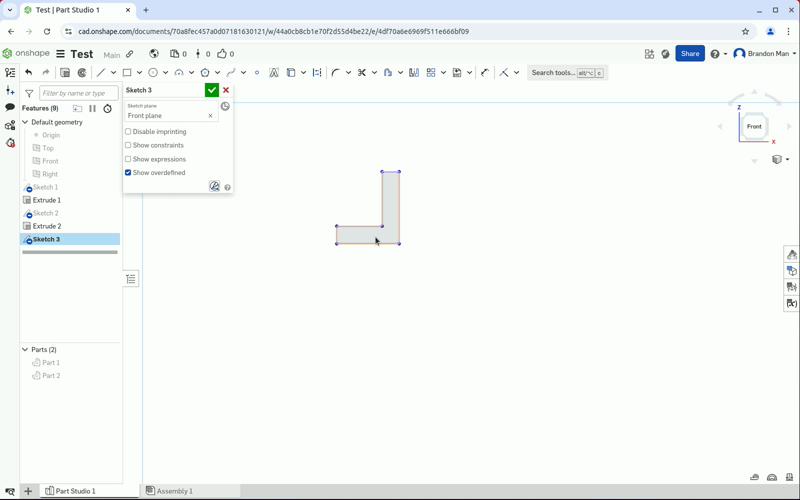
scroll(6)
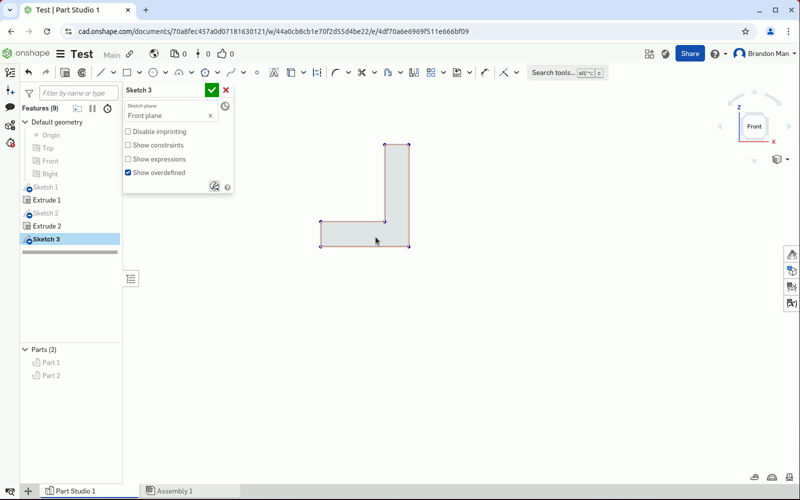
scroll(6)
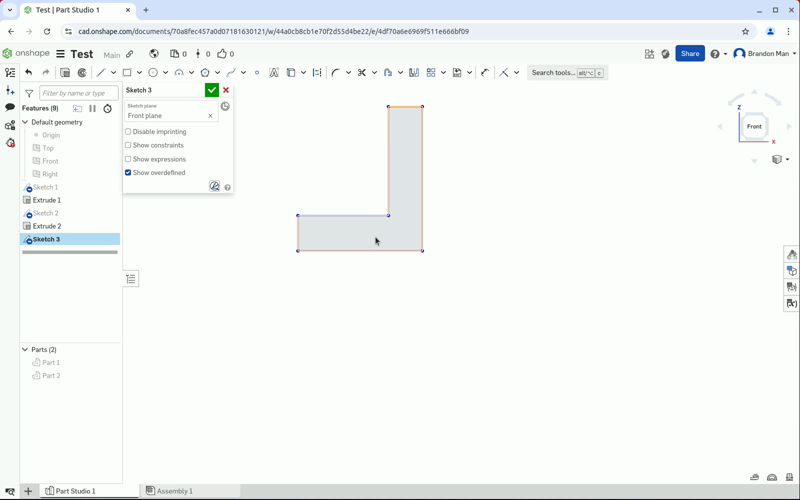
scroll(6)
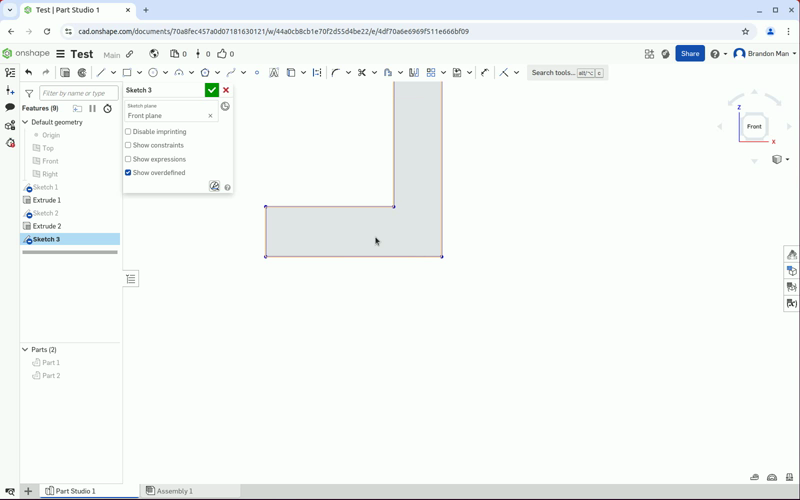
scroll(6)
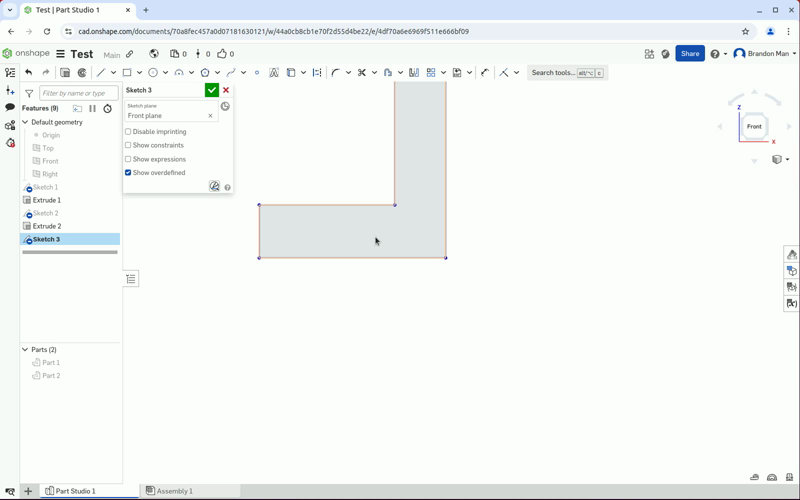
scroll(6)
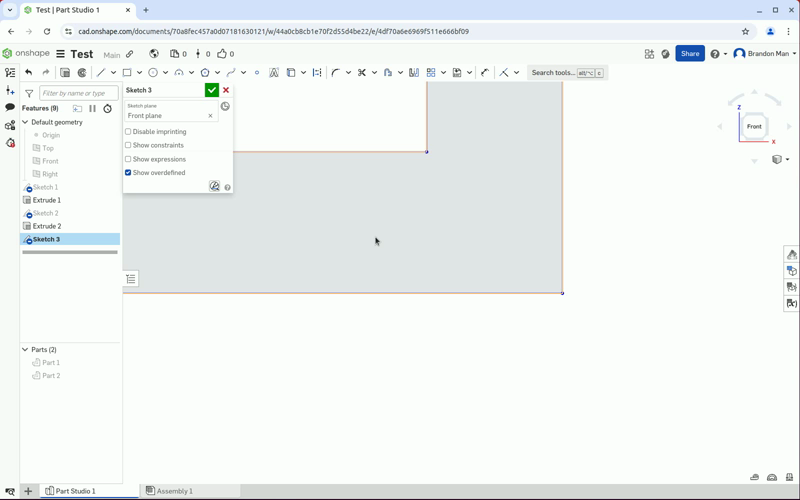
click(375, 236)
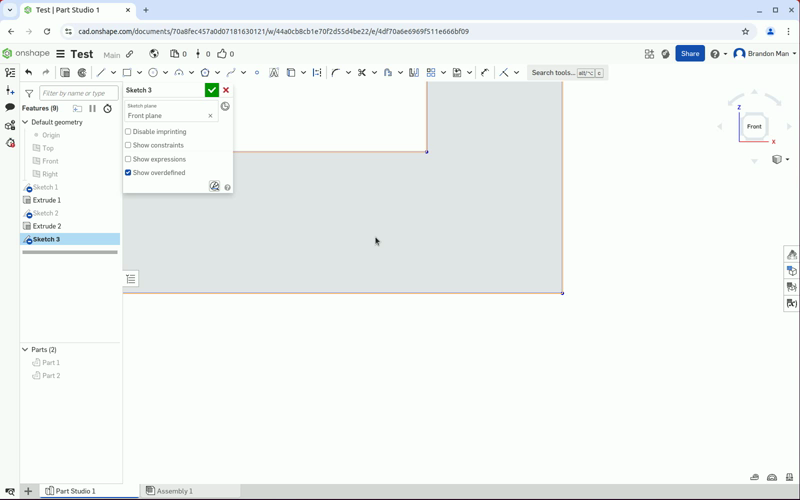
scroll(-6)
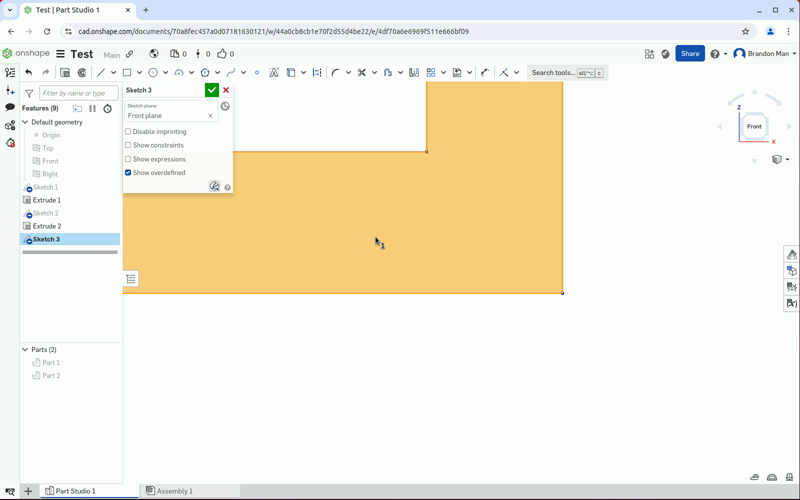
scroll(-6)
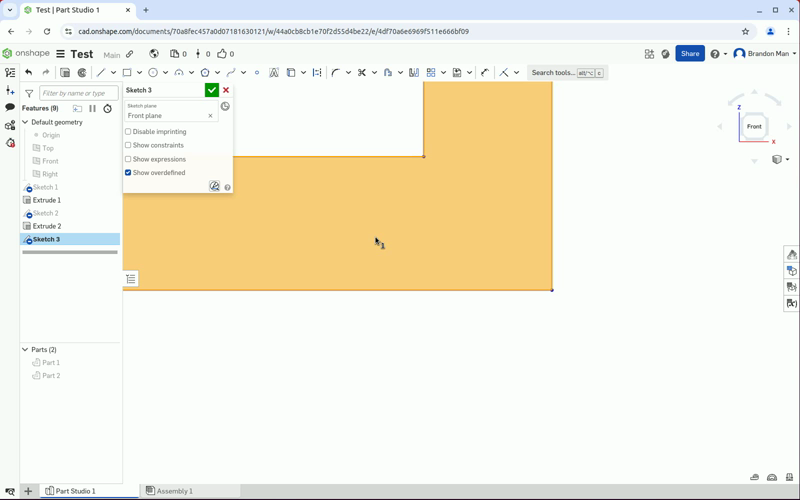
scroll(-6)
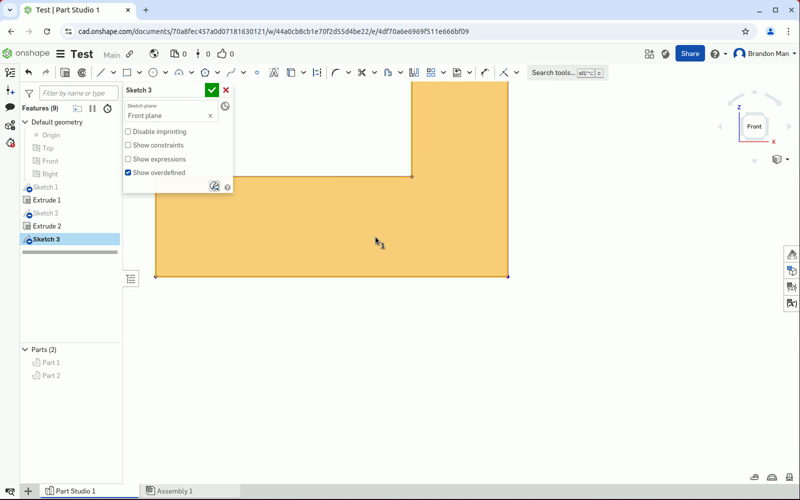
scroll(-6)
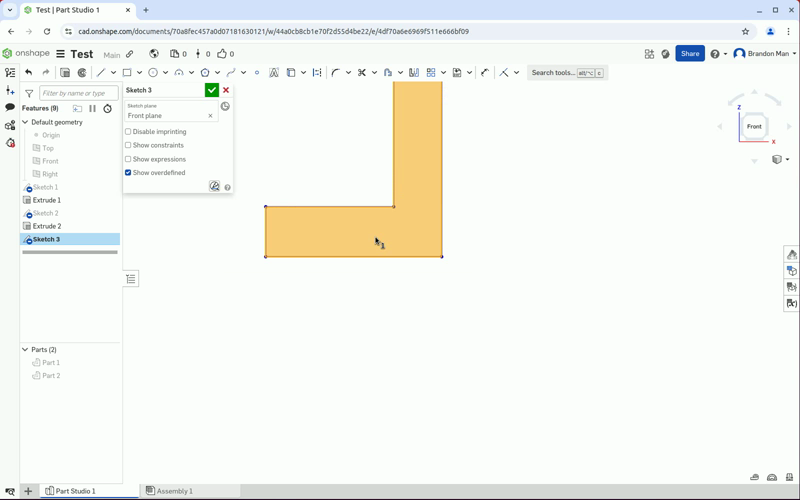
scroll(-6)
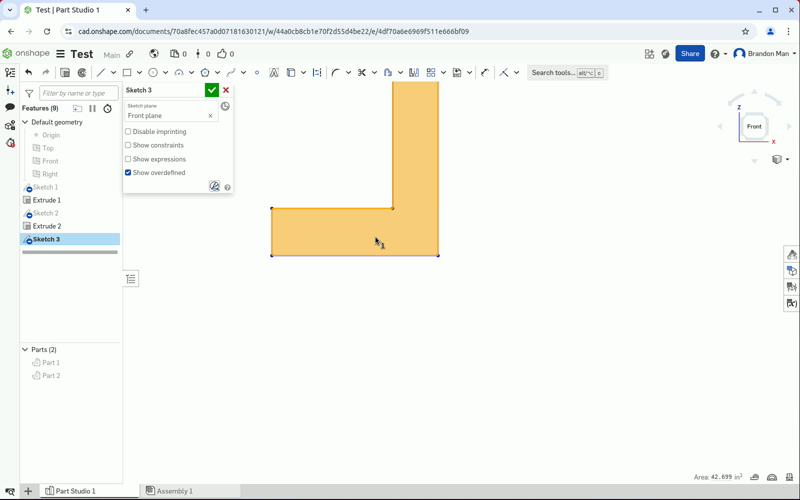
scroll(-6)
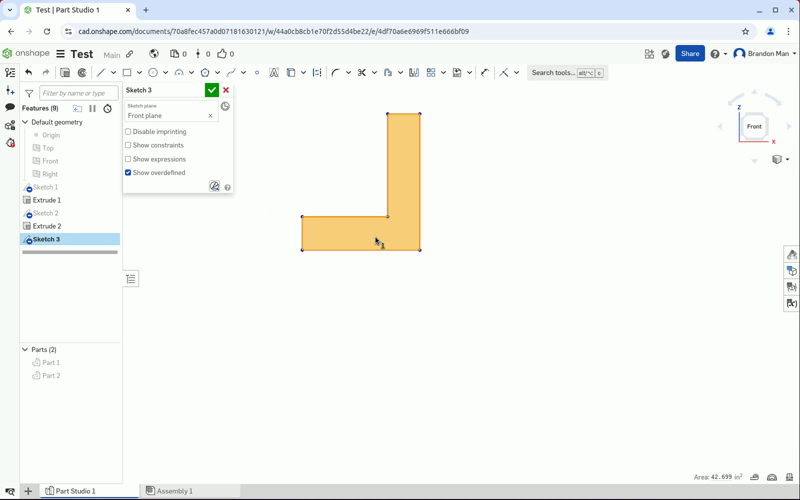
scroll(-6)
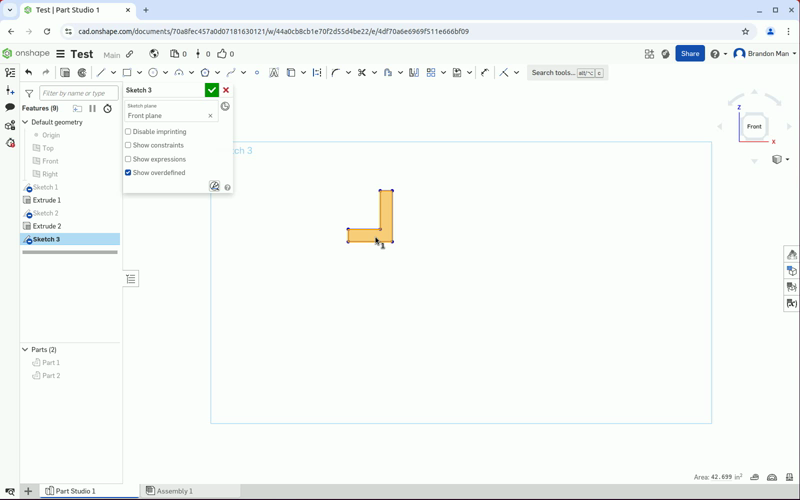
mouse_move(73, 352)
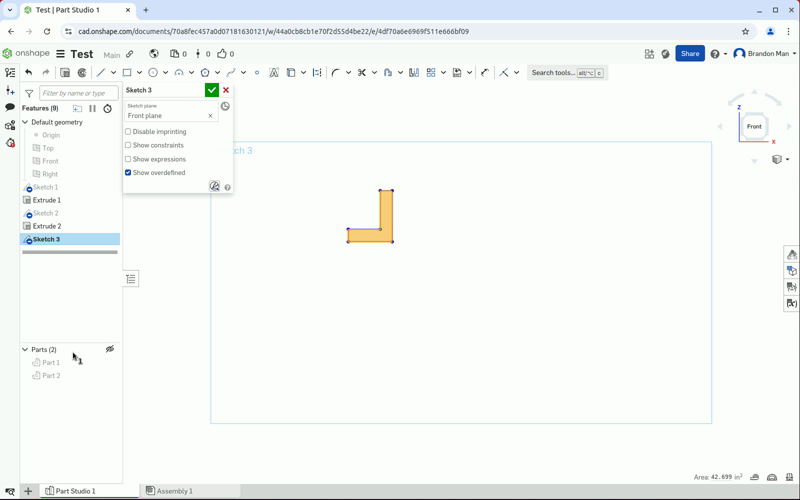
key(shift+y)
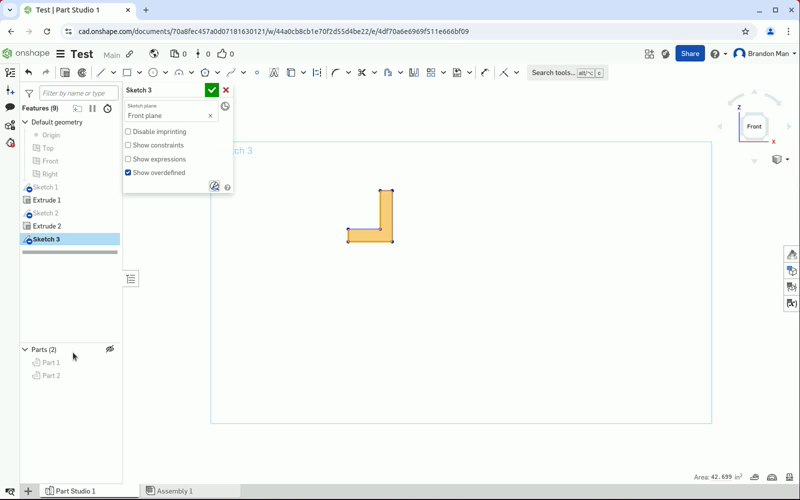
key(shift+e)
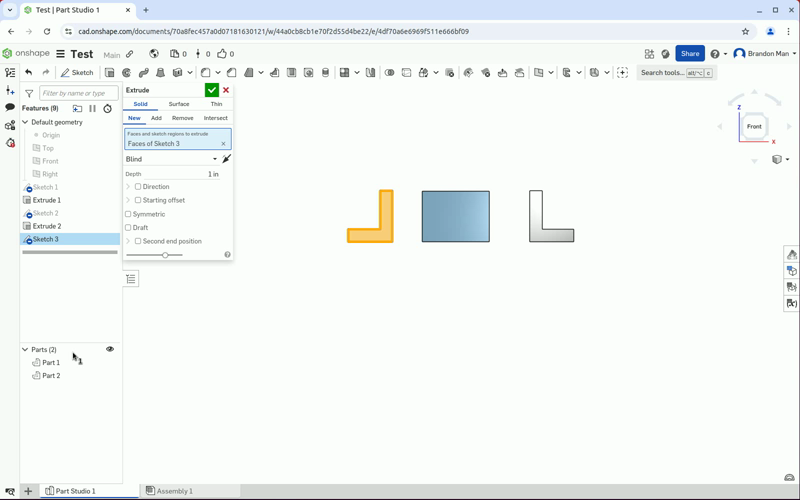
mouse_move(143, 106)
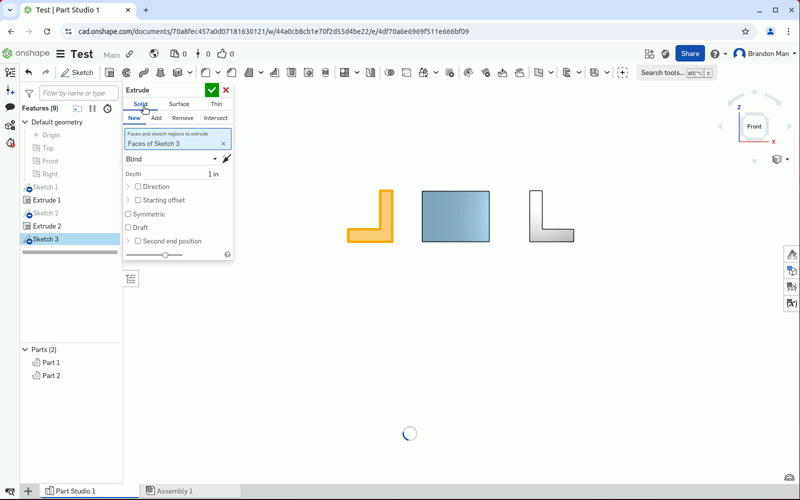
click(143, 106)
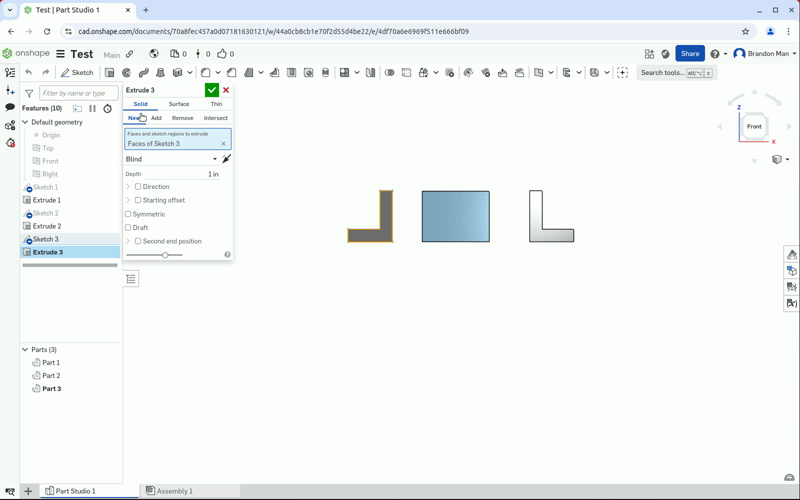
mouse_move(137, 120)
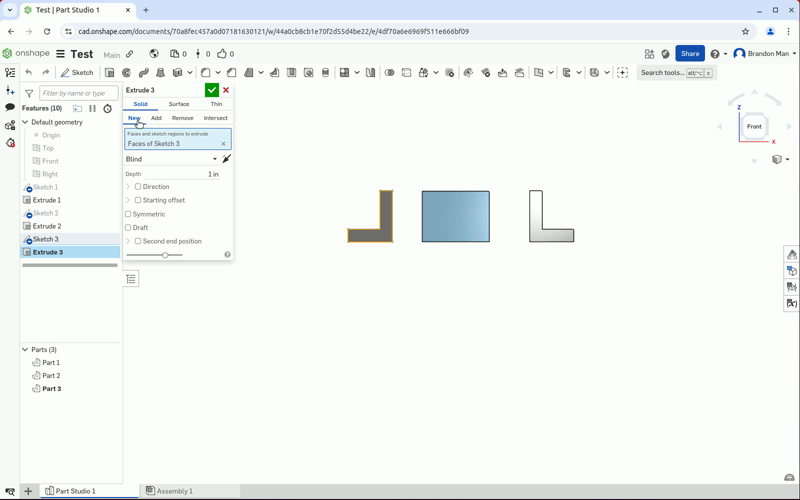
click(137, 120)
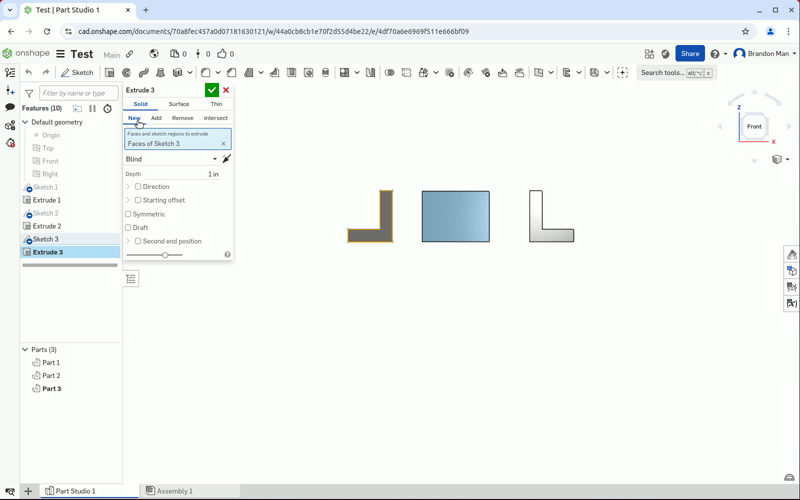
key(tab, 4)
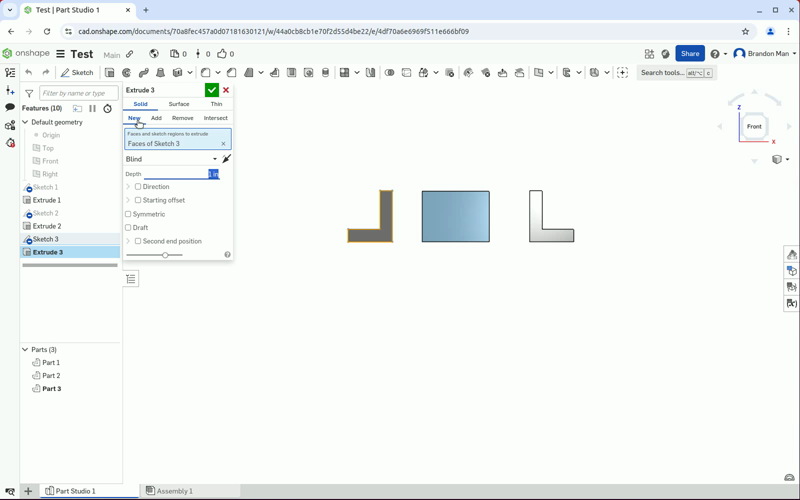
text(8.906)
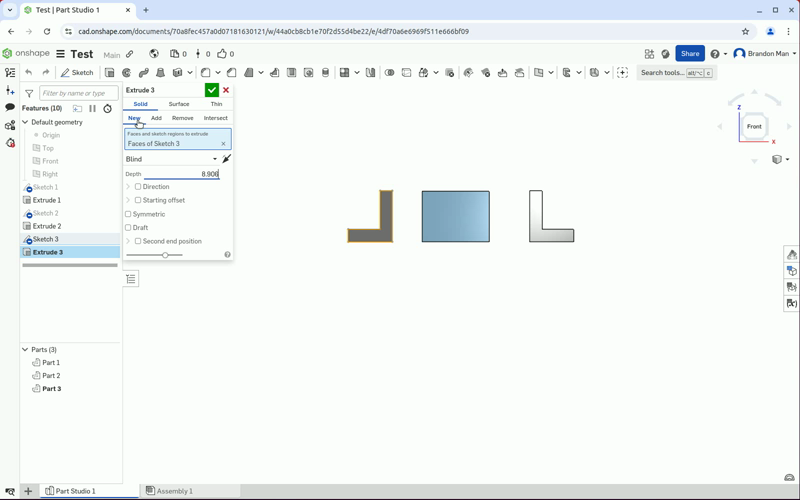
key(enter)
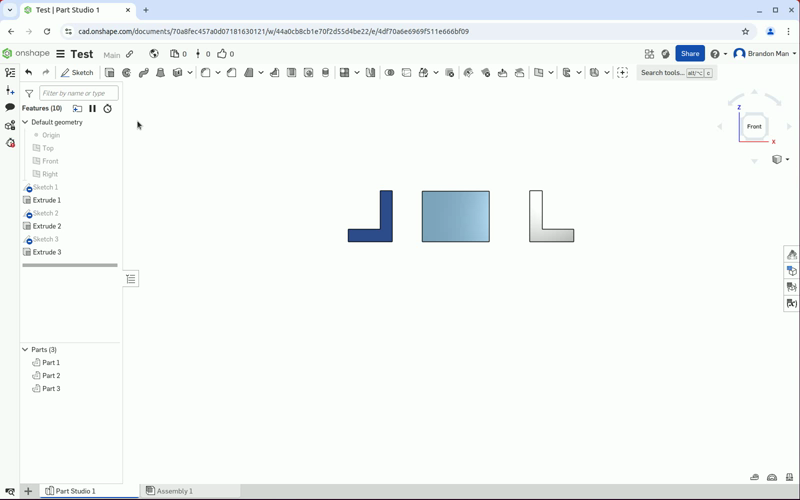
key(shift+h)
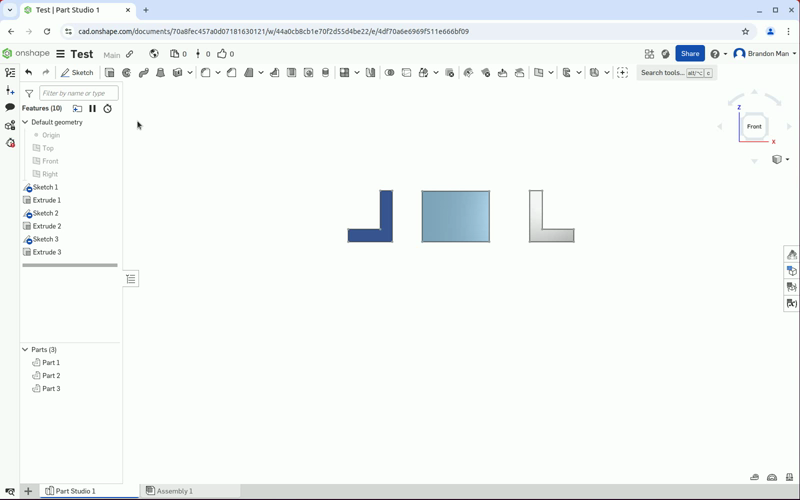
key(shift+h)
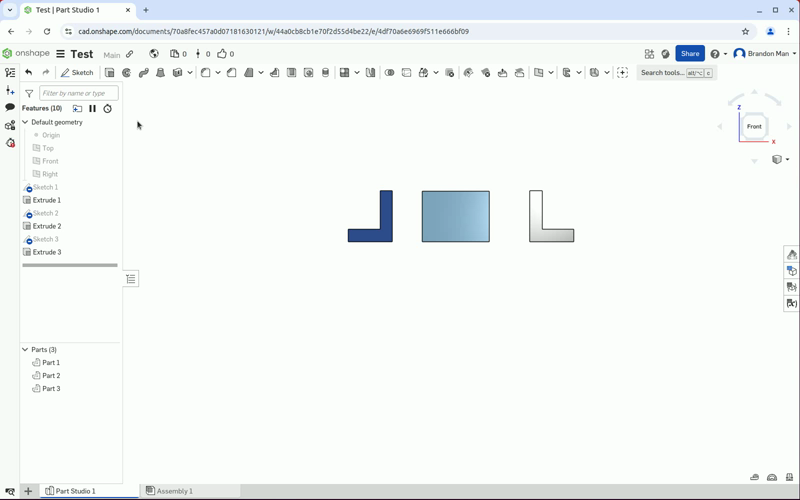
mouse_move(73, 189)
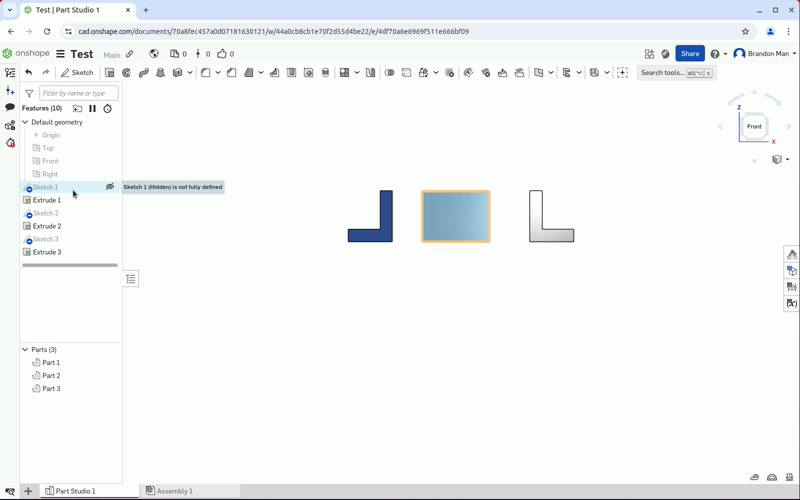
click(73, 189)
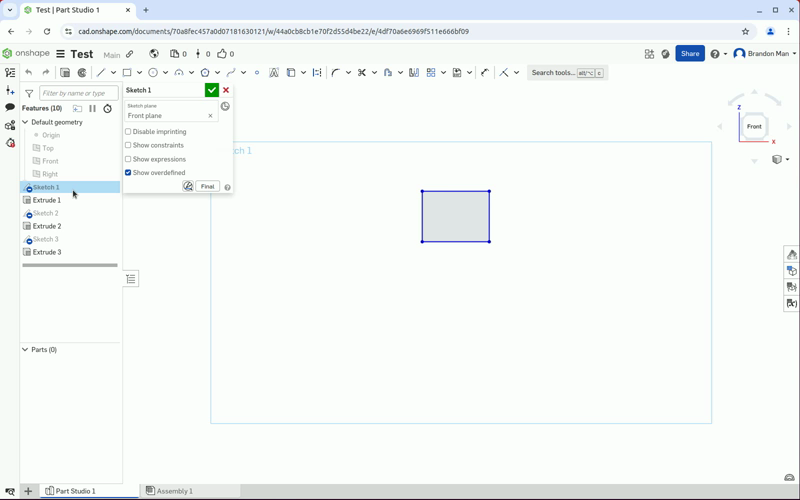
mouse_move(229, 92)
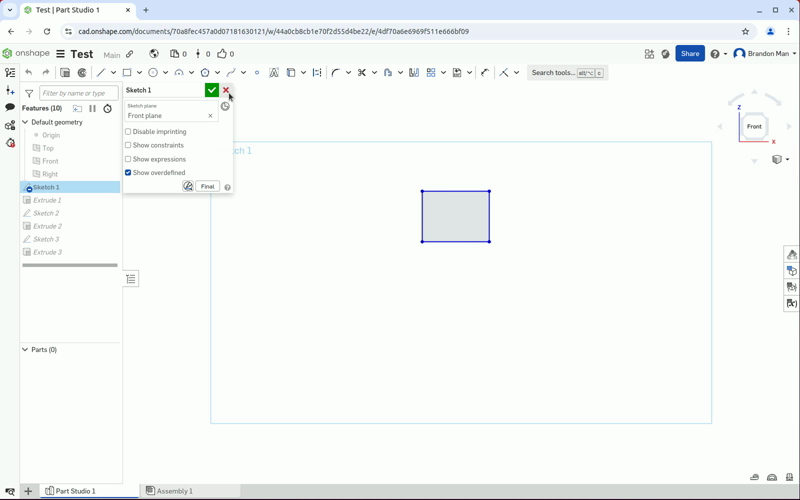
click(229, 92)
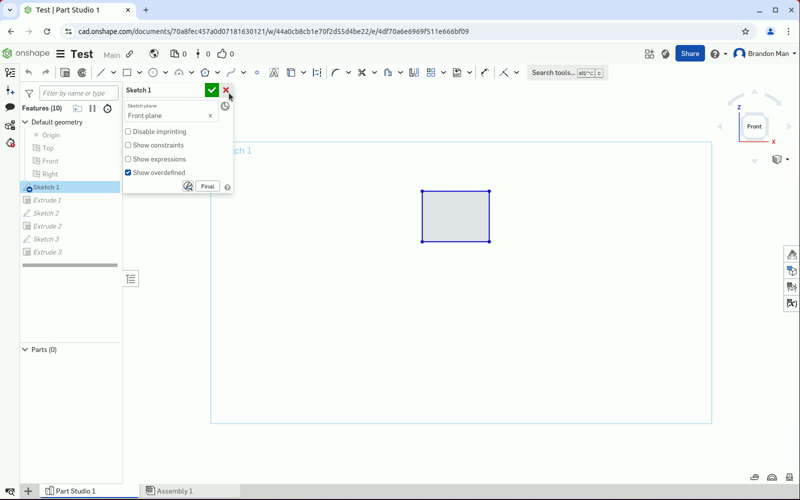
key(shift+s)
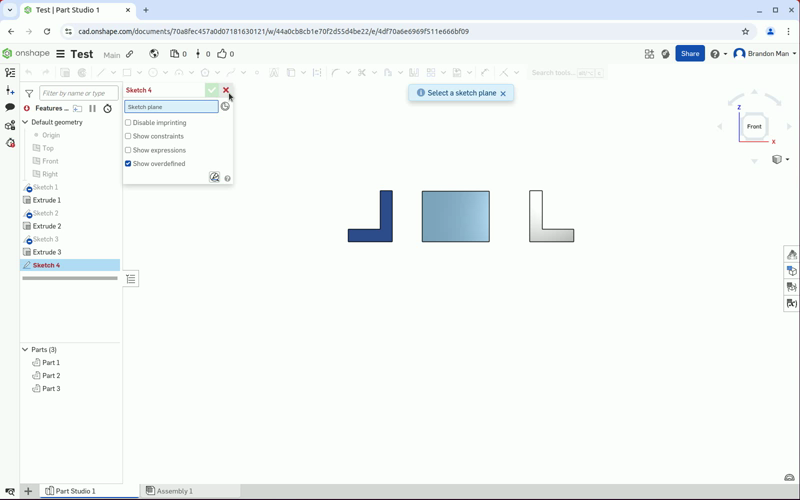
mouse_move(73, 163)
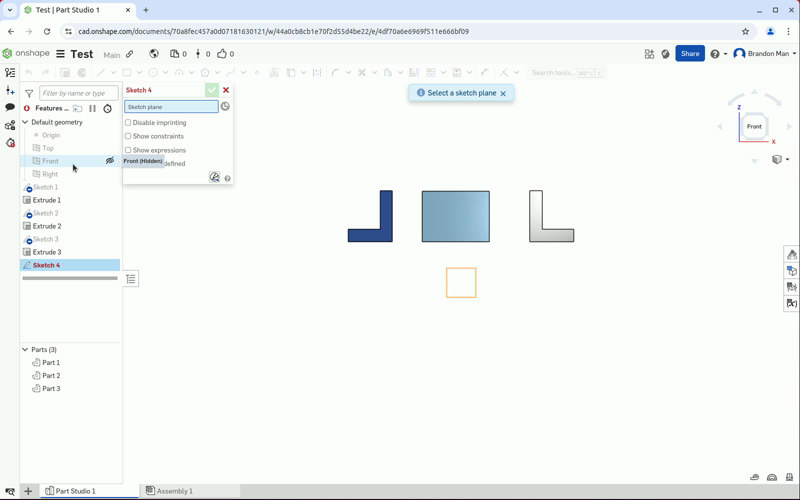
click(73, 163)
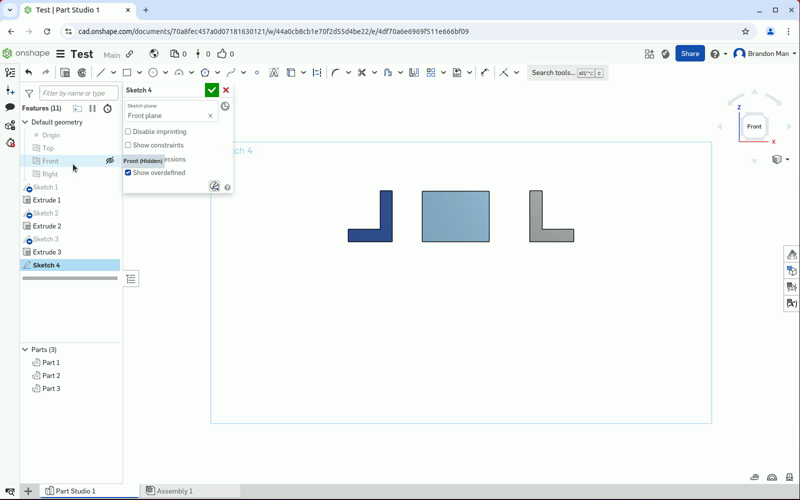
mouse_move(73, 352)
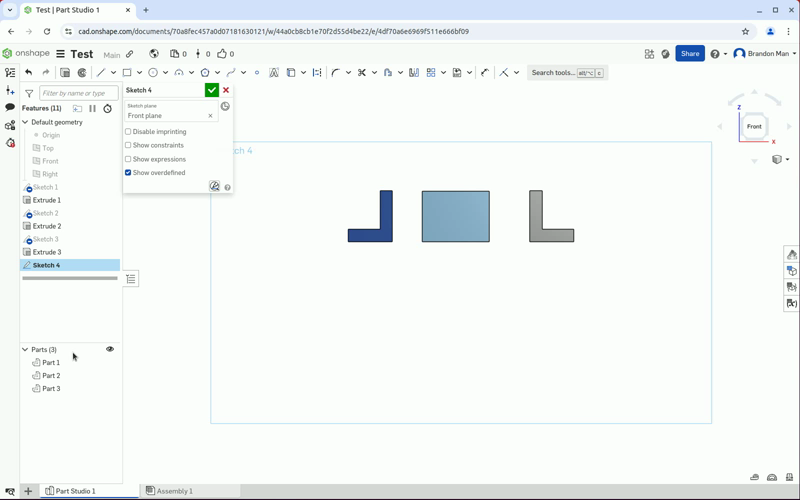
key(y)
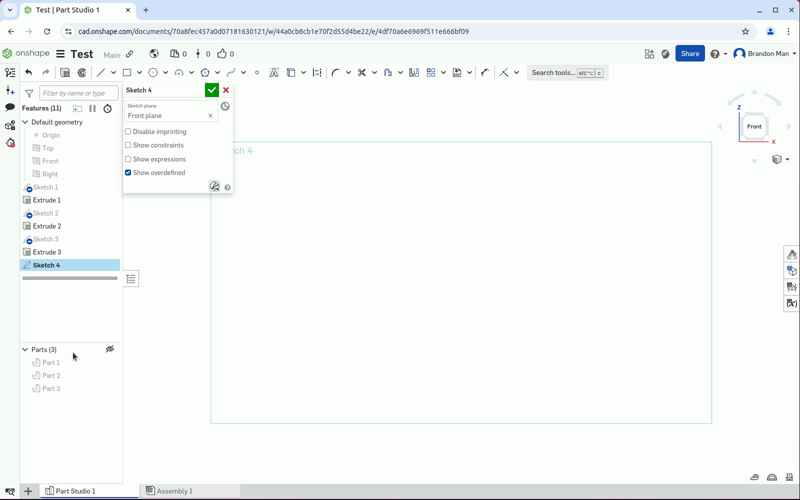
key(l)
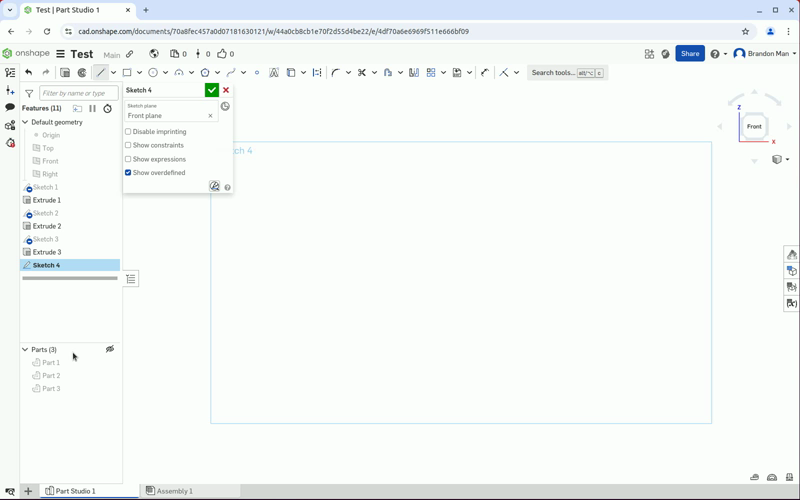
key_down(shift)
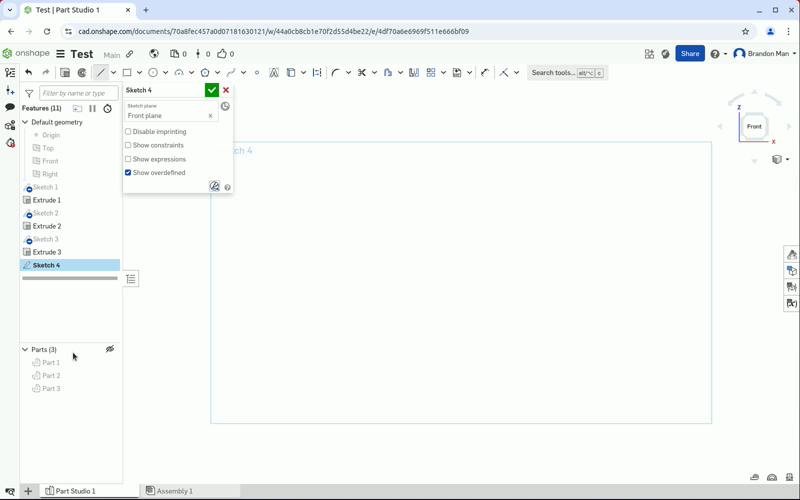
mouse_move(422, 370)
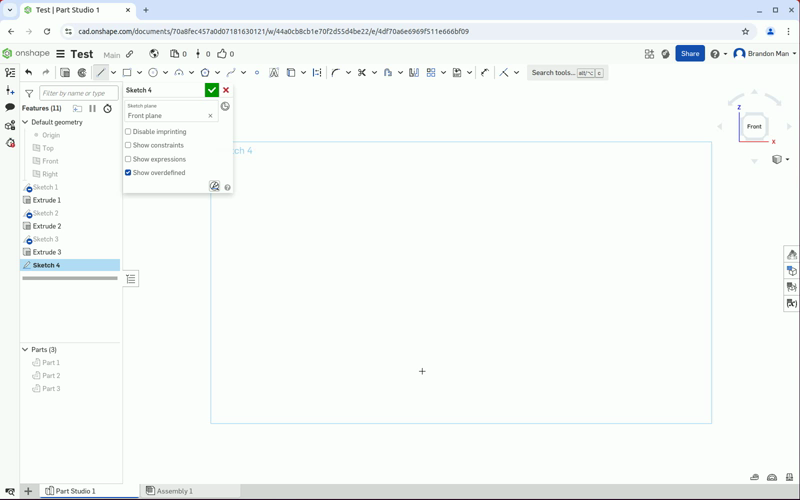
click(422, 370)
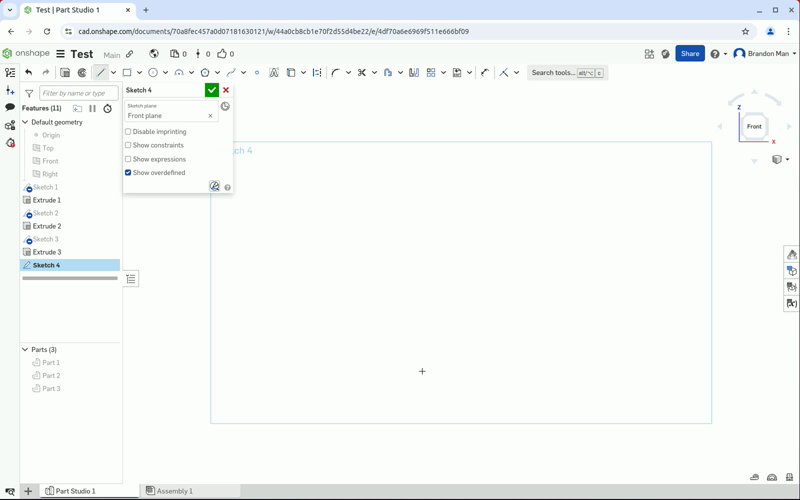
key_up(shift)
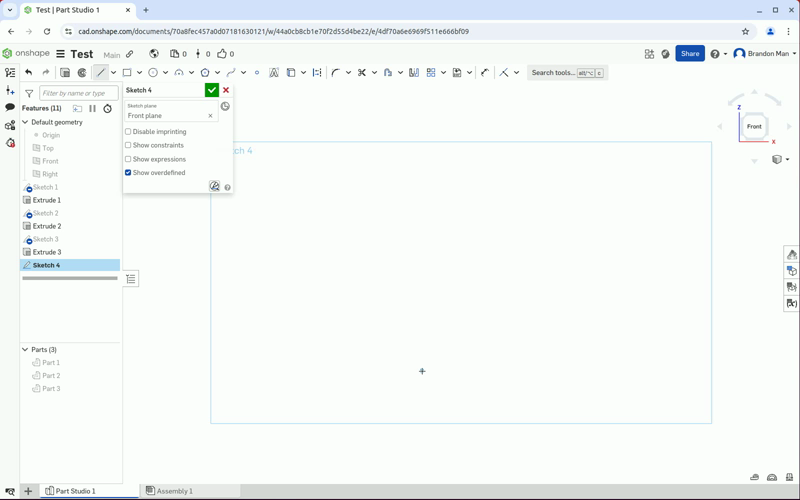
key_down(shift)
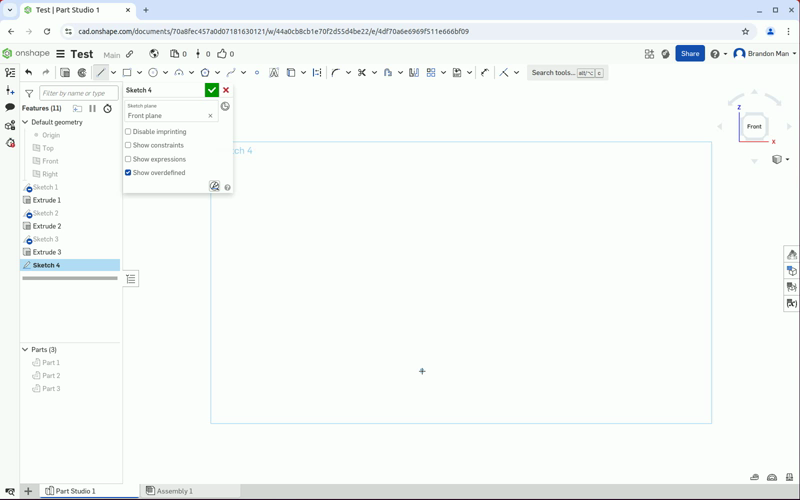
mouse_move(452, 370)
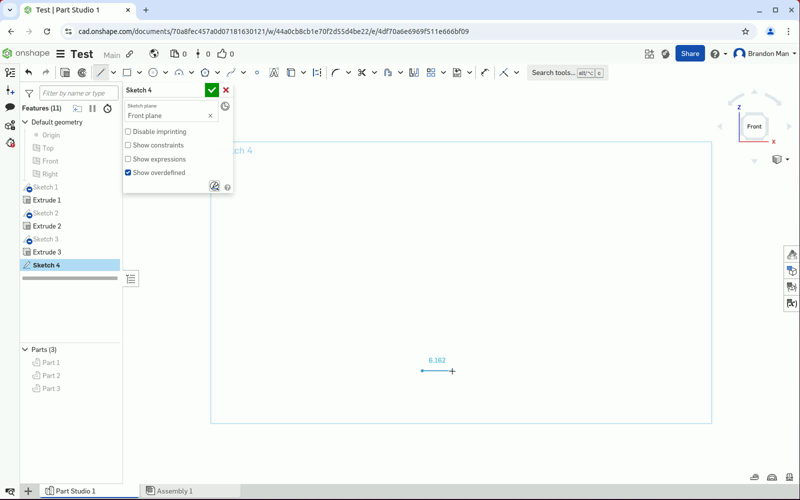
mouse_move(434, 370)
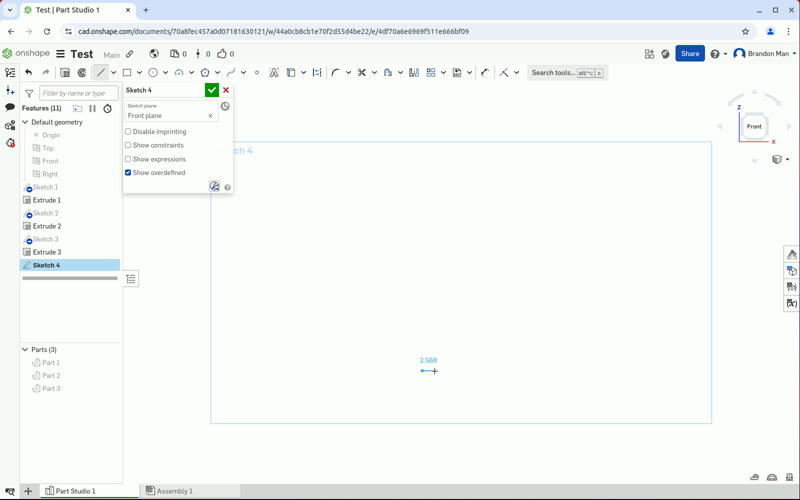
click(434, 370)
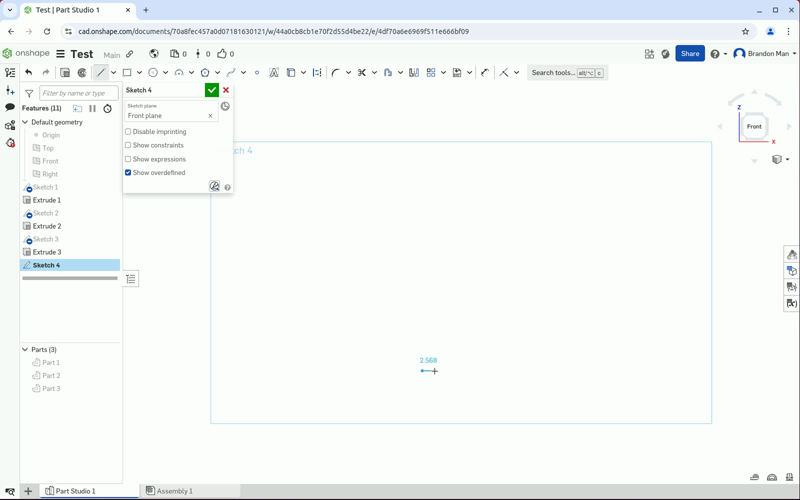
key_up(shift)
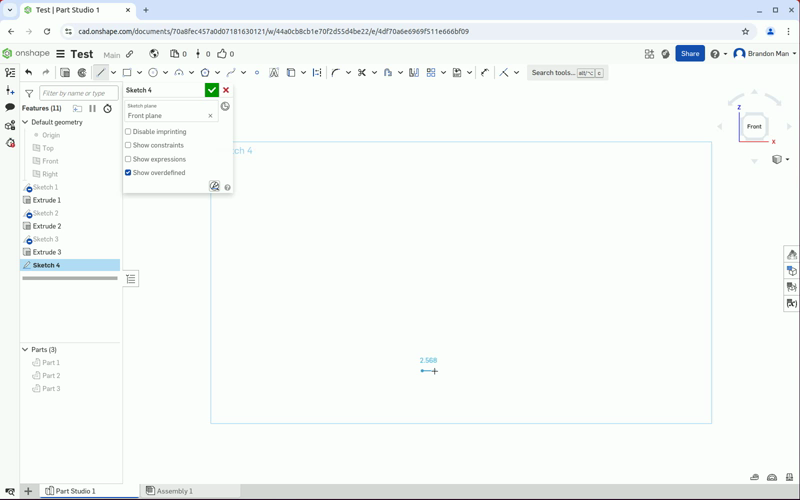
key_down(shift)
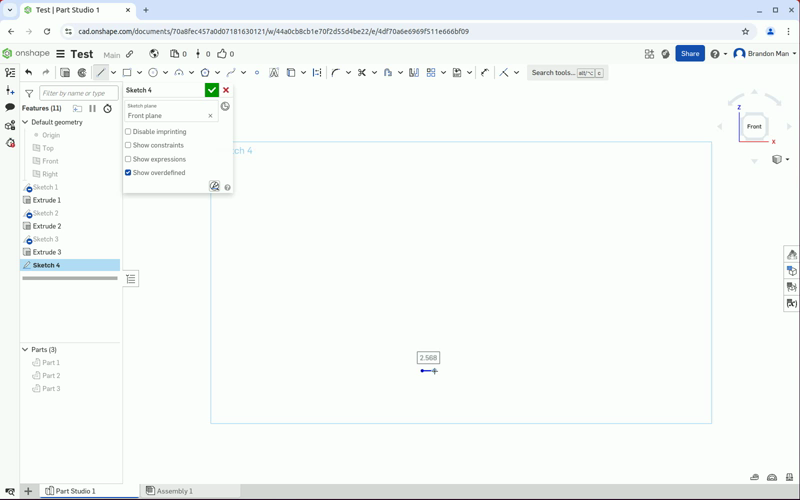
mouse_move(464, 370)
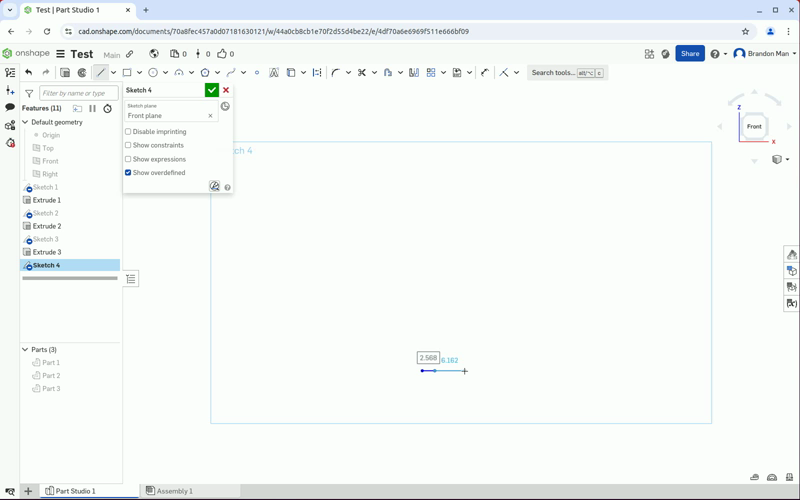
mouse_move(434, 350)
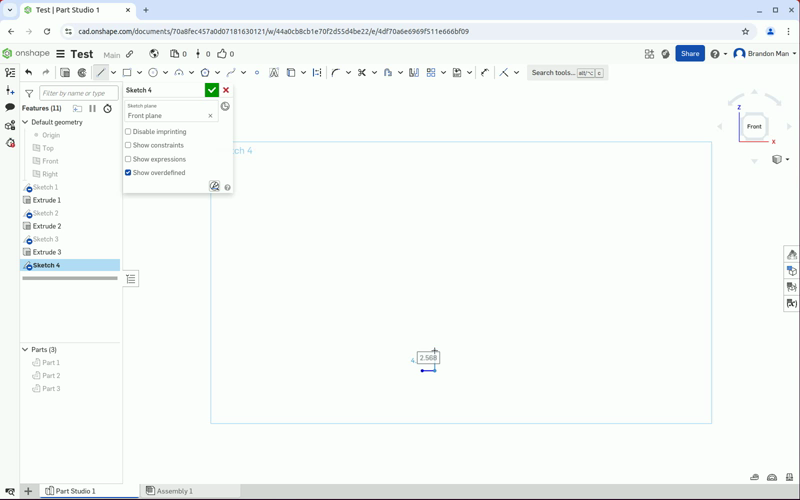
click(434, 350)
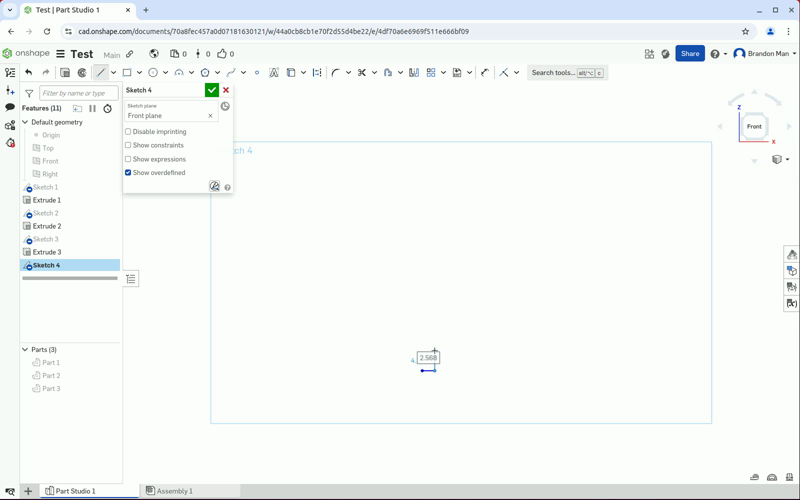
key_up(shift)
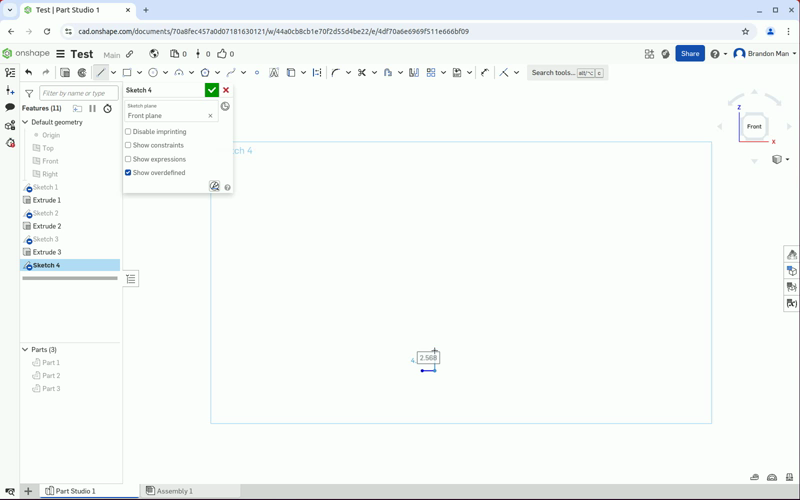
key_down(shift)
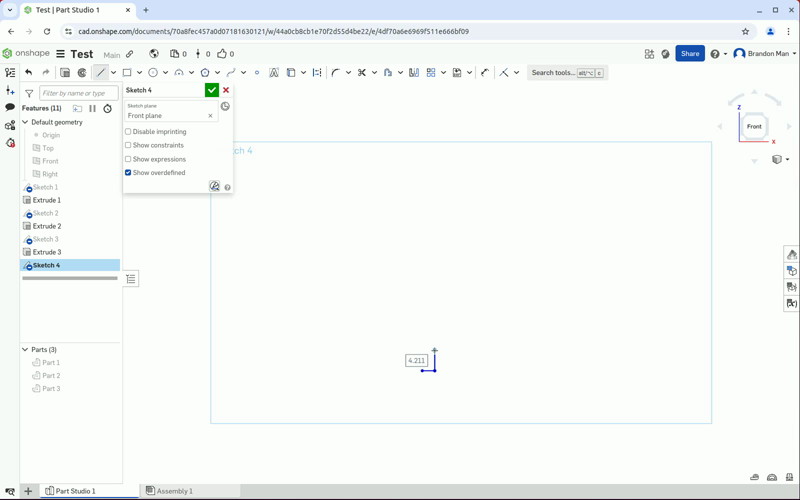
mouse_move(464, 350)
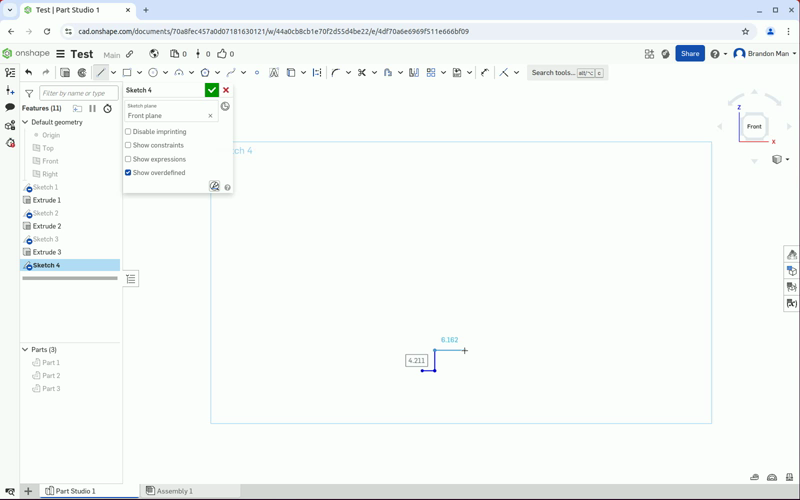
mouse_move(489, 350)
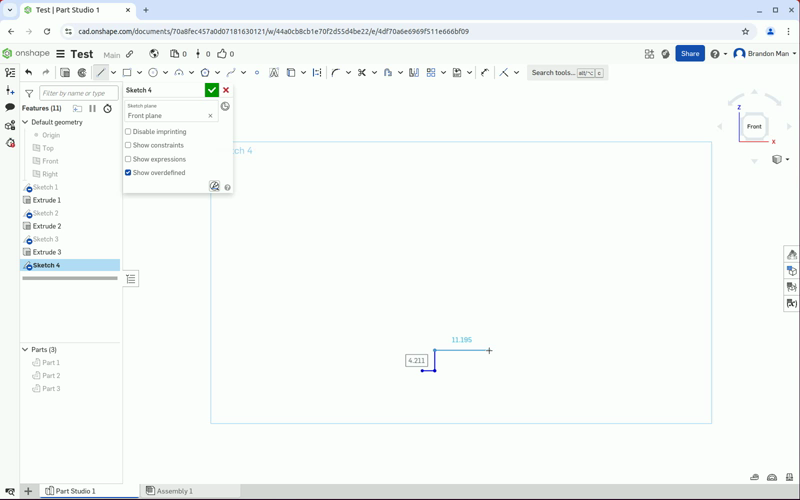
click(489, 350)
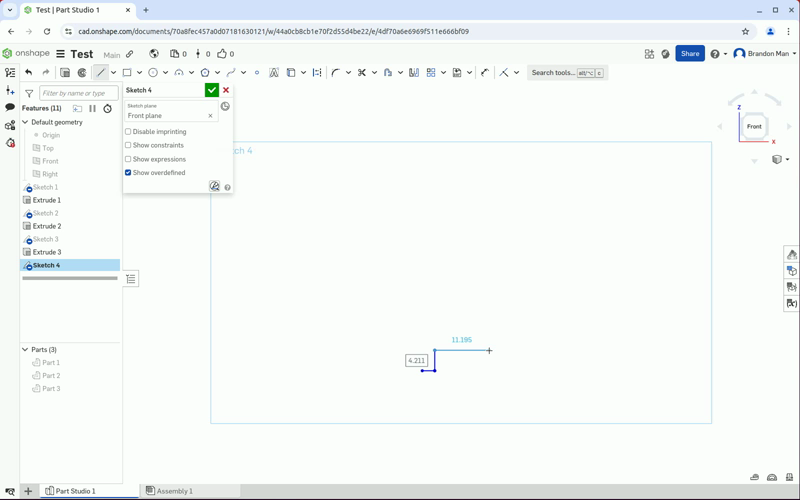
key_up(shift)
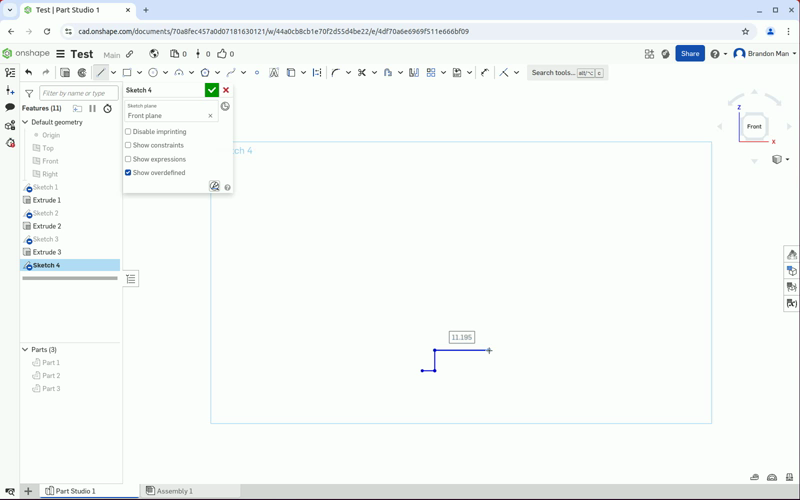
key_down(shift)
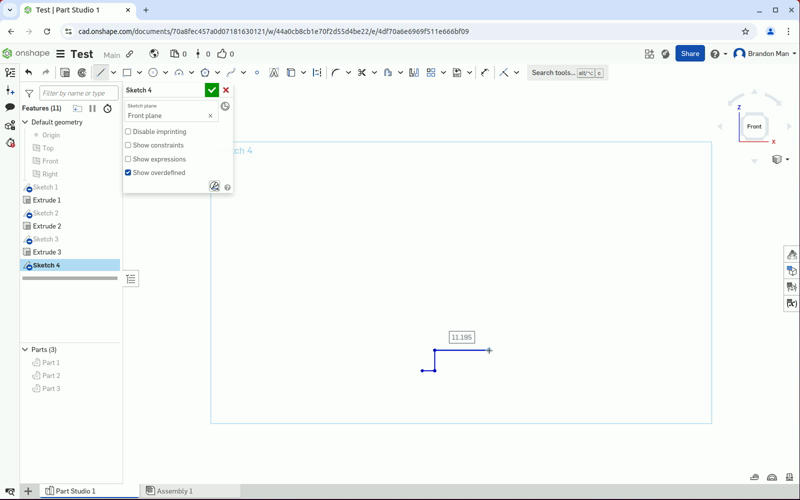
mouse_move(519, 350)
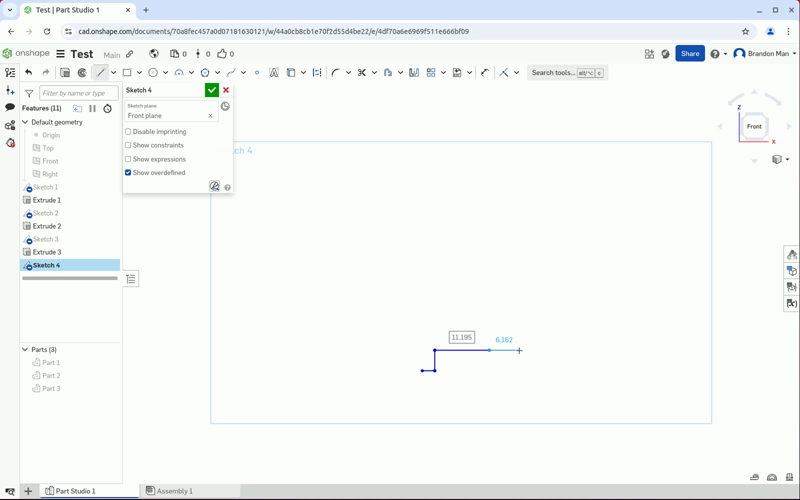
mouse_move(489, 324)
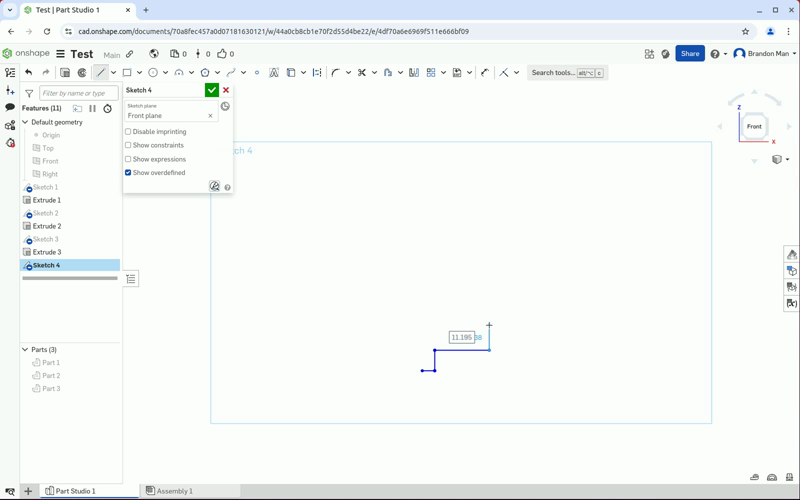
click(489, 324)
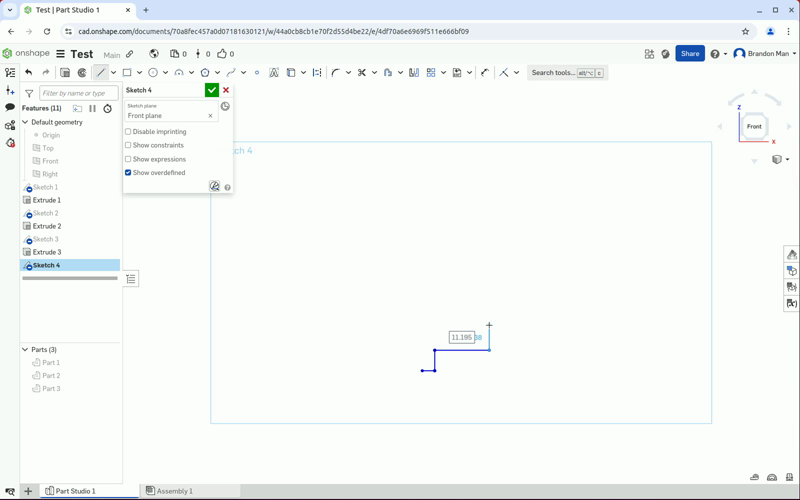
key_up(shift)
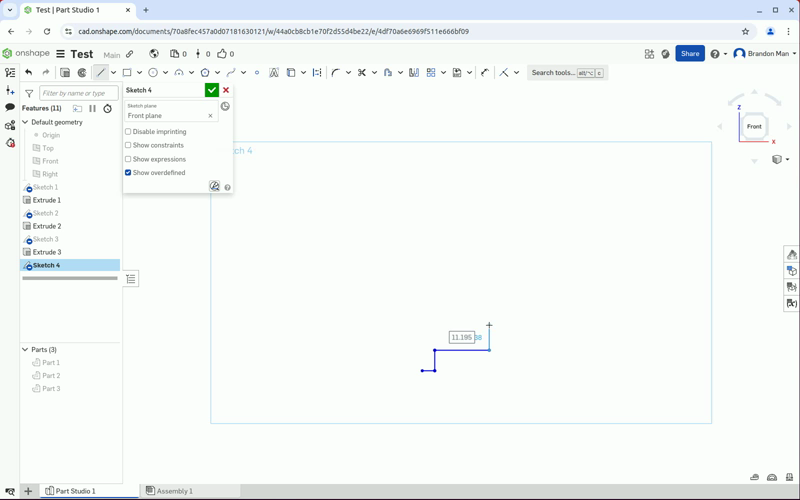
key_down(shift)
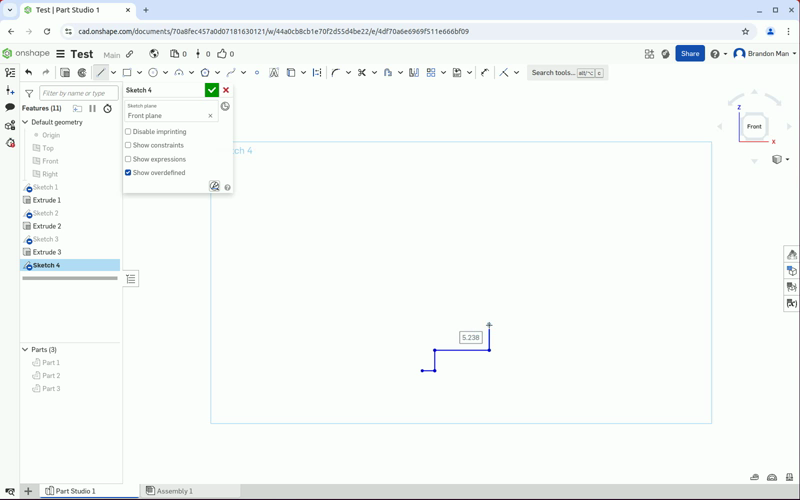
mouse_move(422, 324)
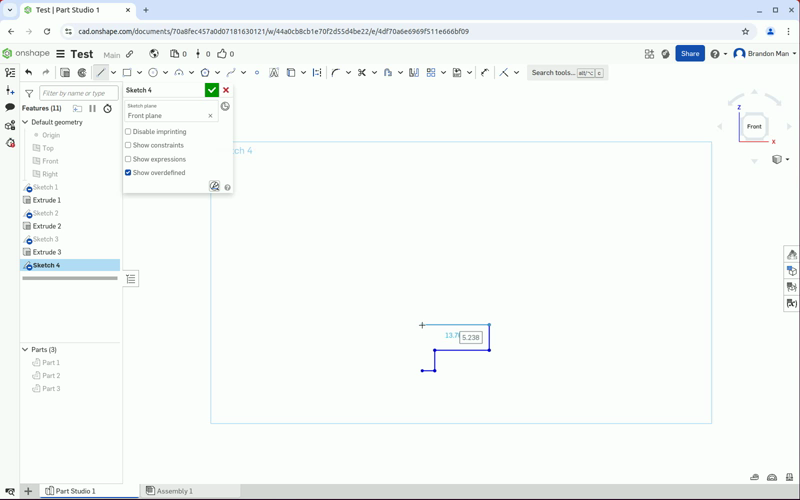
click(422, 324)
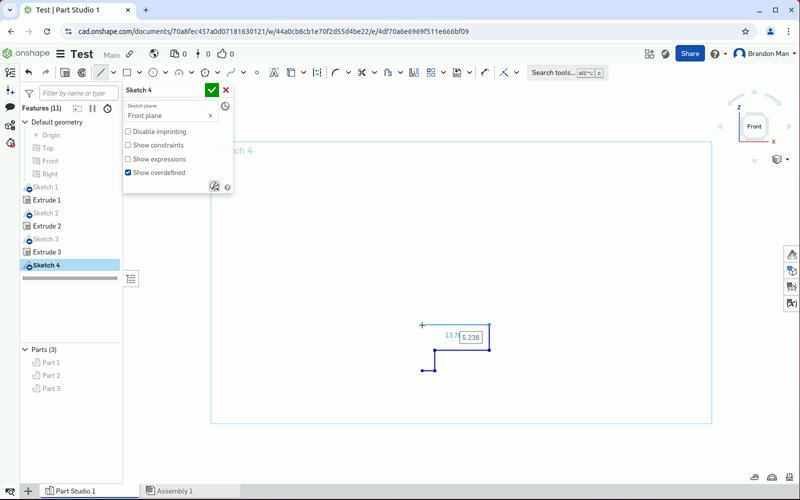
key_up(shift)
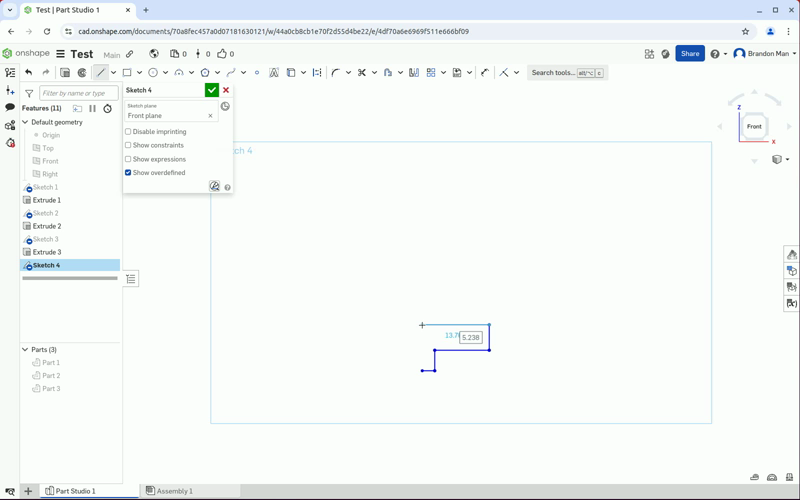
mouse_move(452, 324)
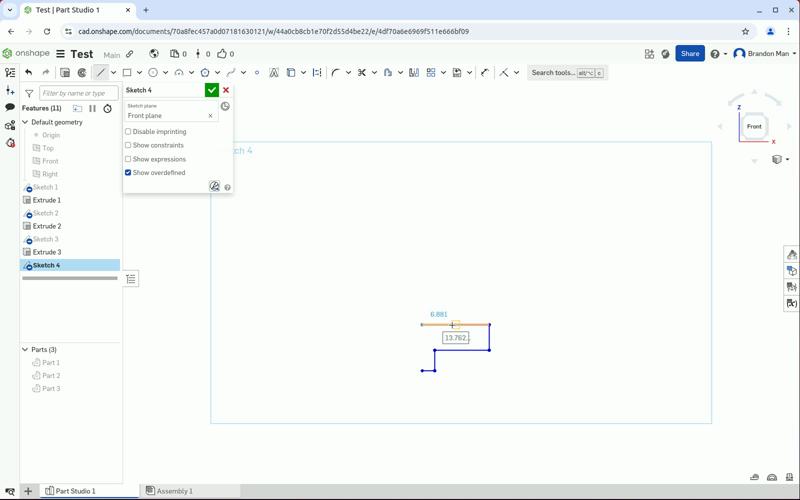
key_down(shift)
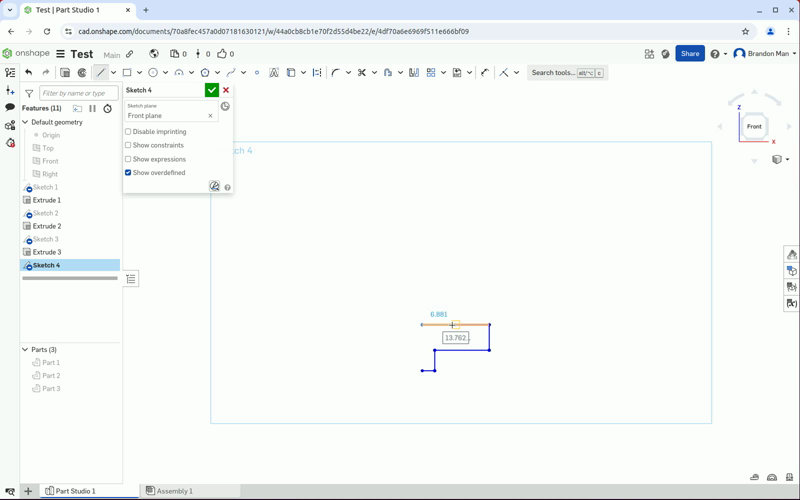
mouse_move(422, 370)
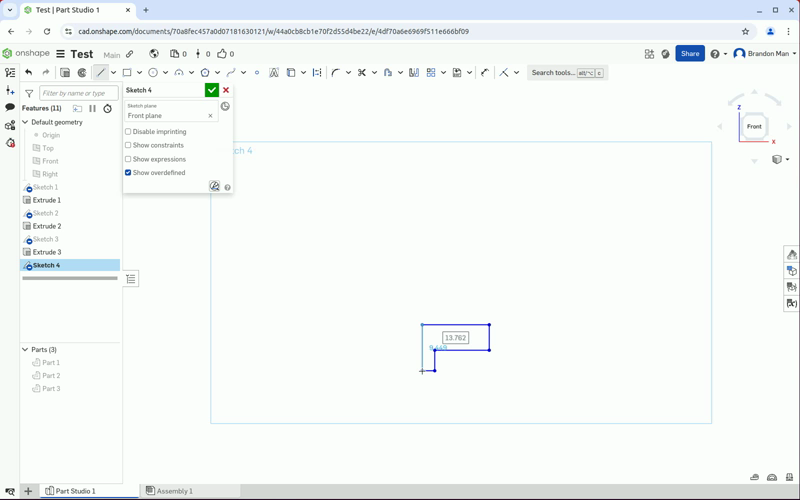
key_up(shift)
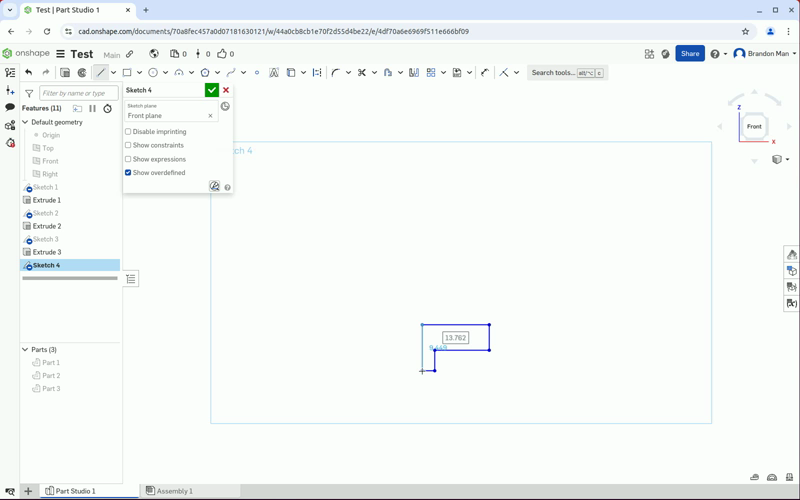
click(422, 370)
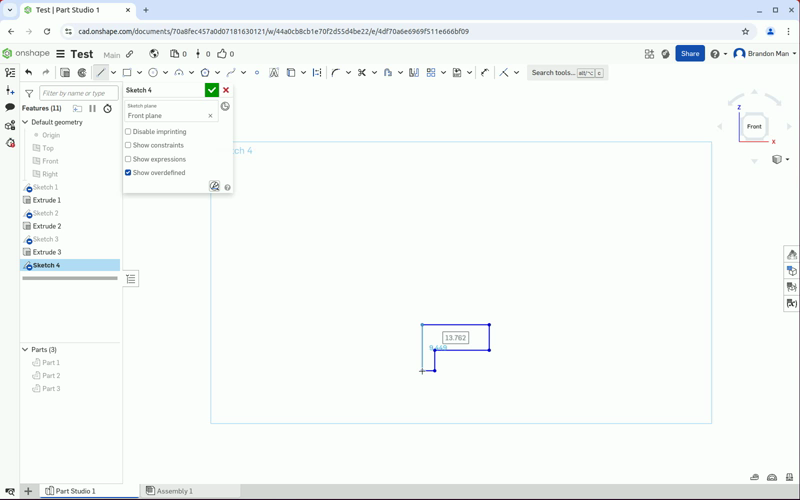
key(esc)
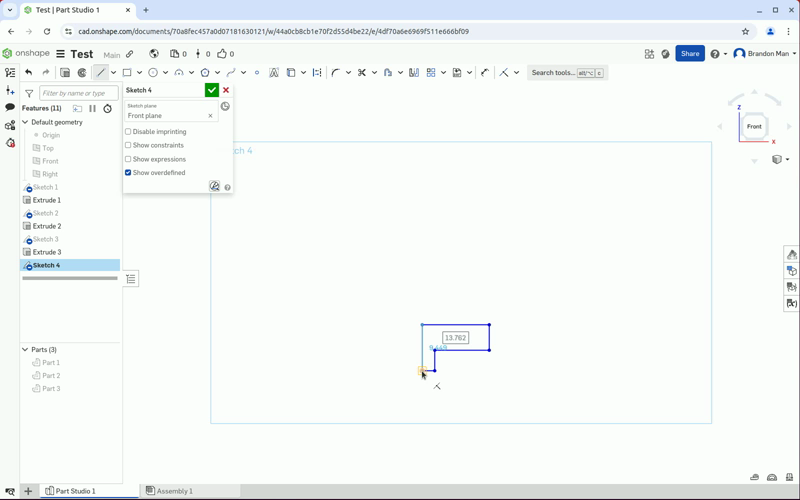
mouse_move(479, 326)
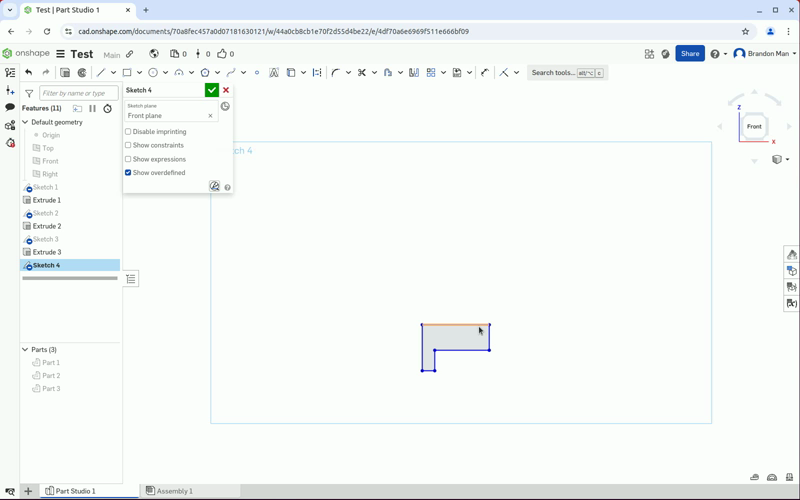
click(479, 326)
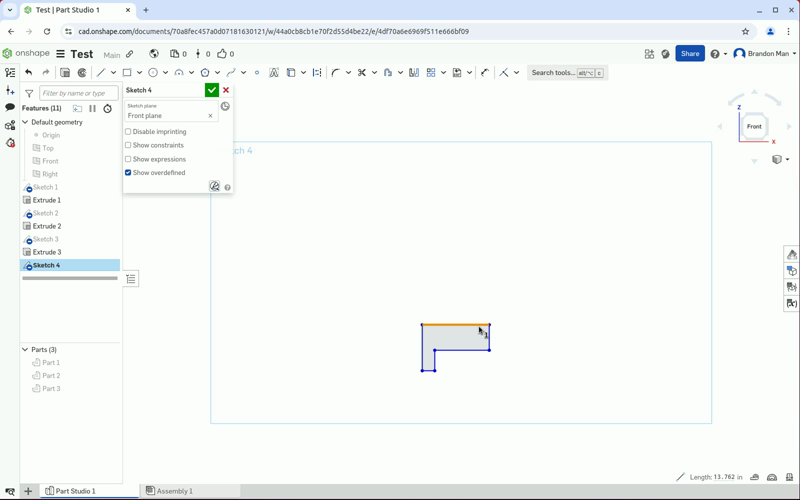
mouse_move(73, 352)
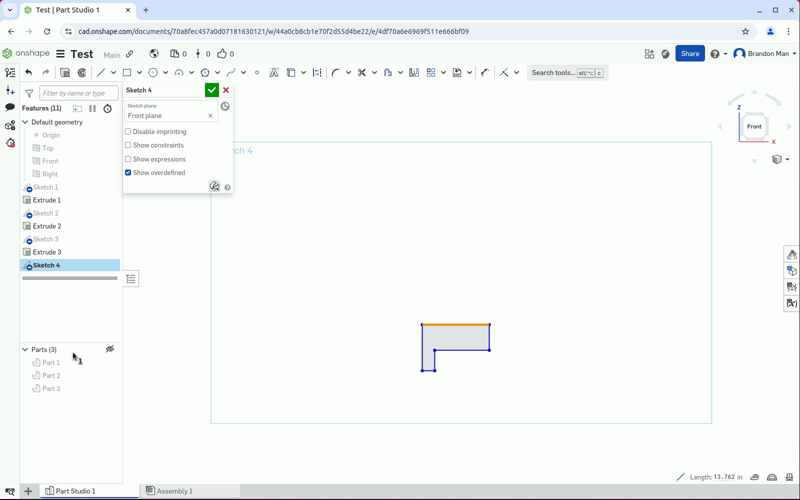
key(shift+y)
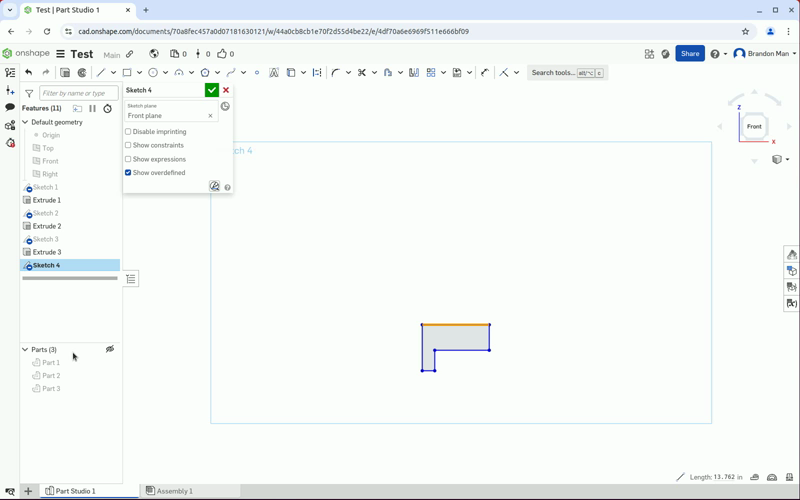
key(shift+e)
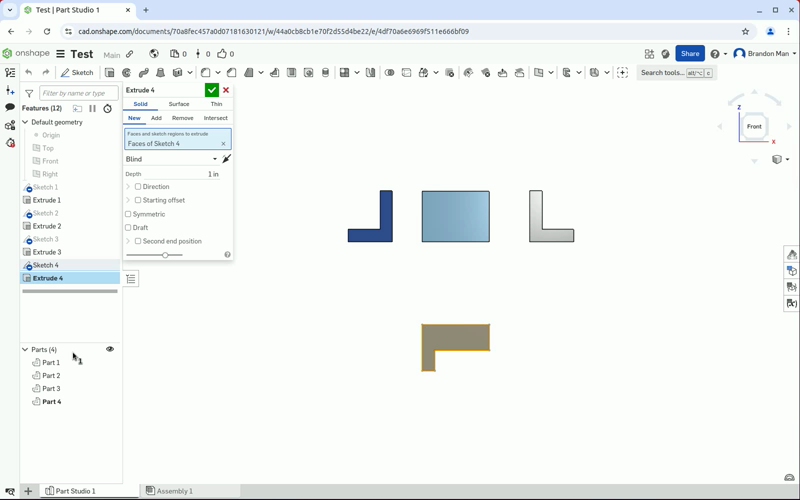
mouse_move(143, 106)
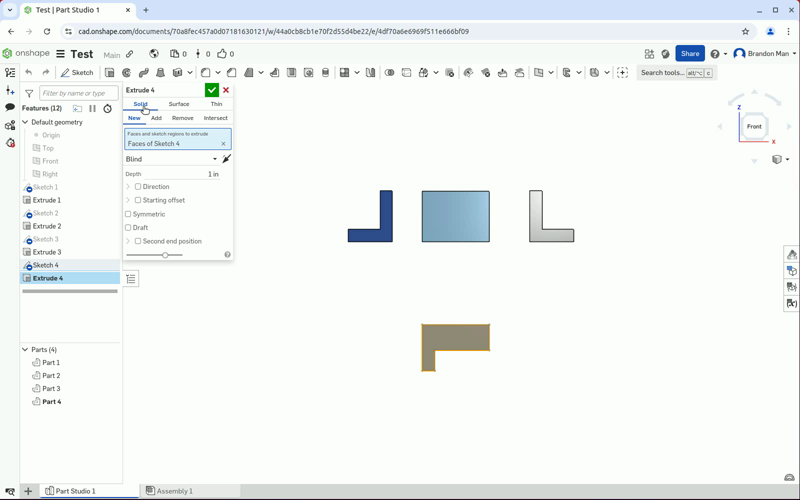
click(143, 106)
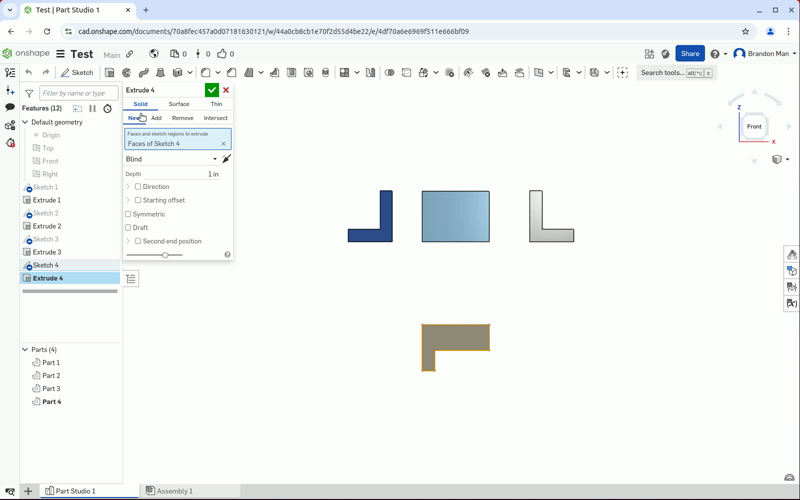
mouse_move(137, 120)
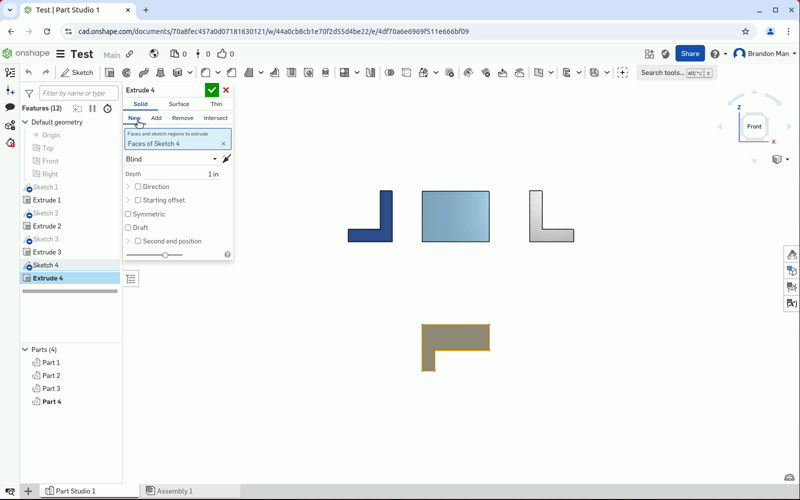
click(137, 120)
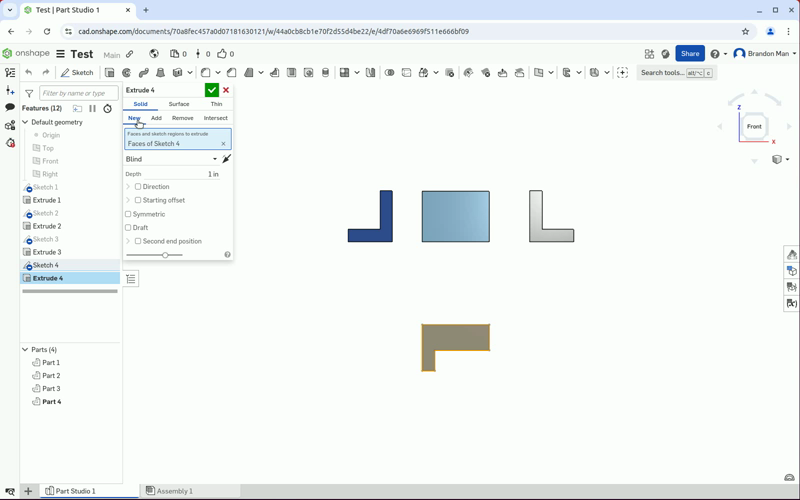
key(tab, 4)
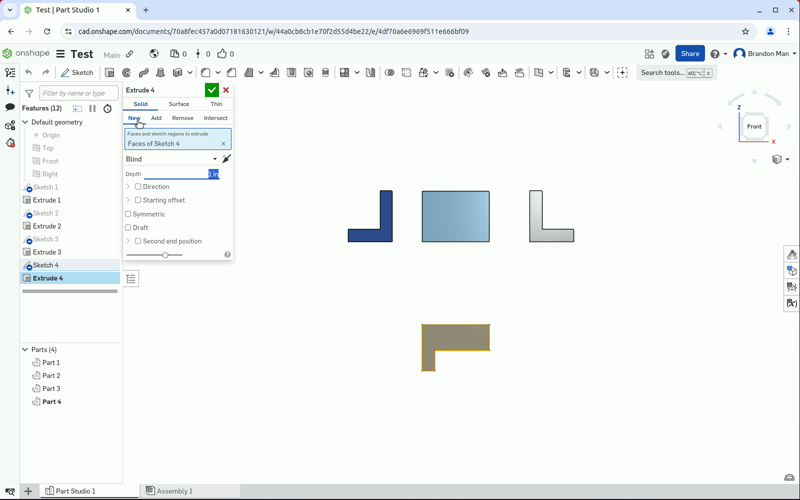
text(8.906)
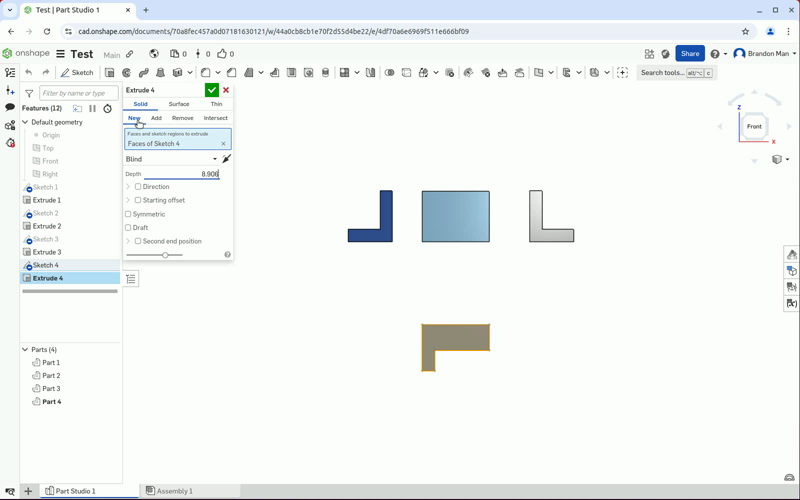
key(enter)
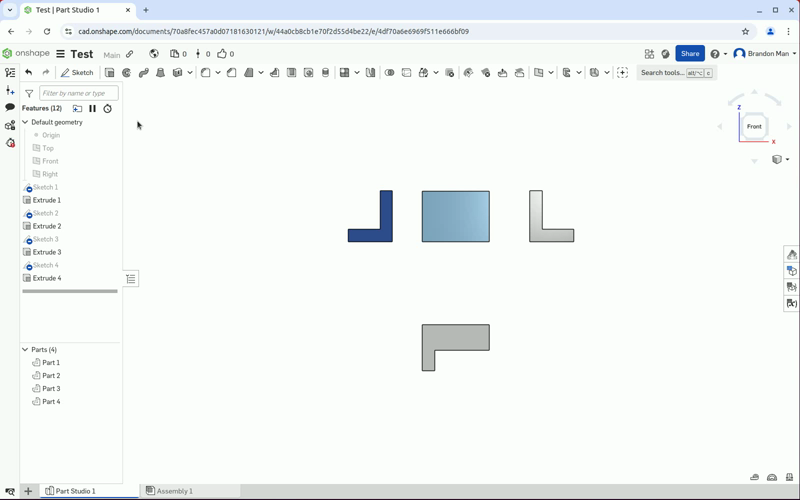
key(shift+h)
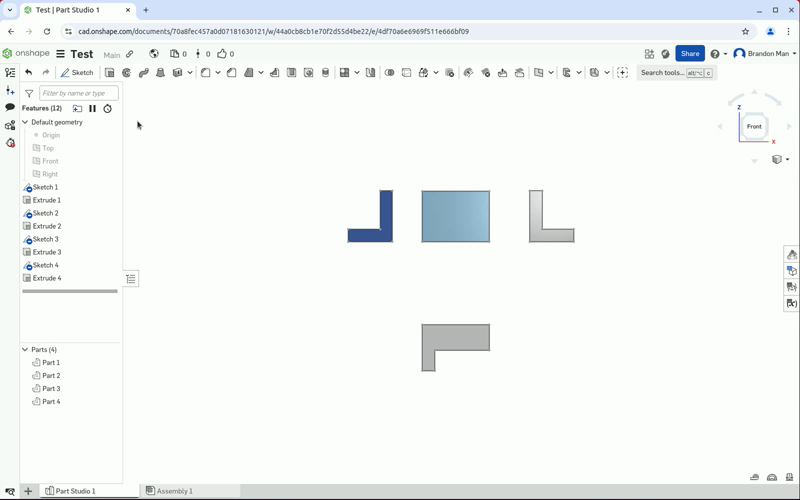
key(shift+h)
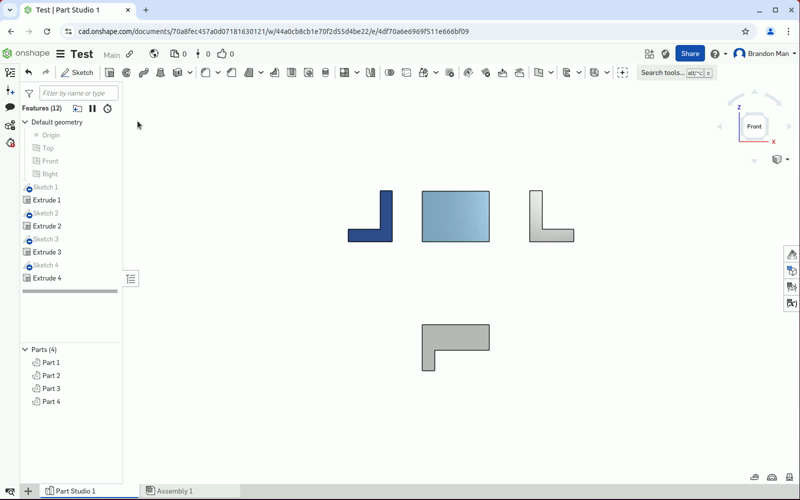
mouse_move(73, 189)
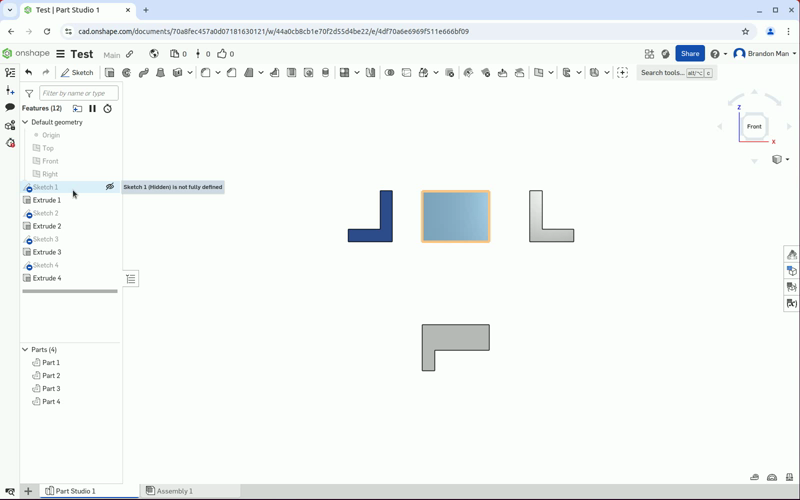
click(73, 189)
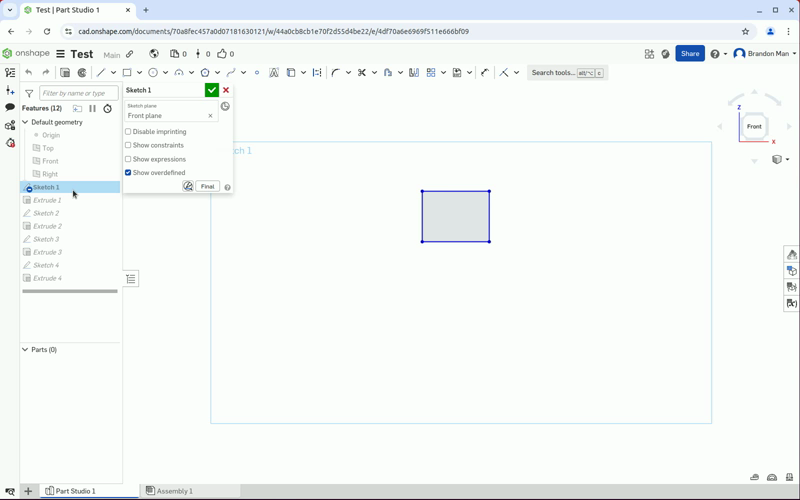
mouse_move(229, 92)
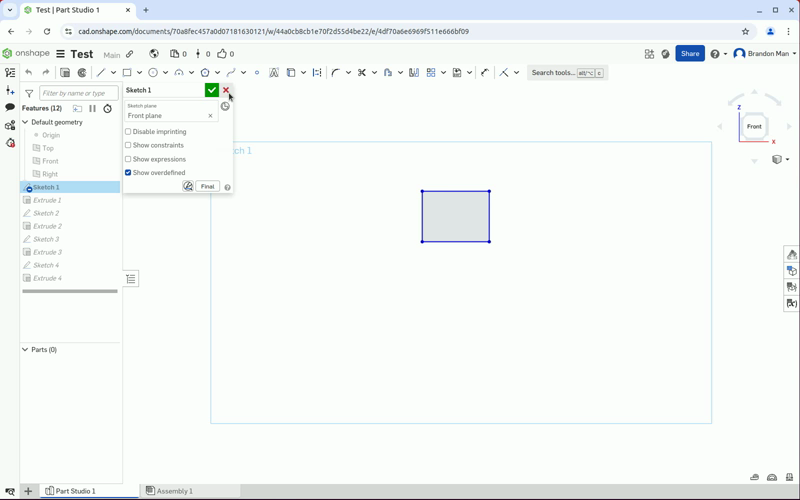
click(229, 92)
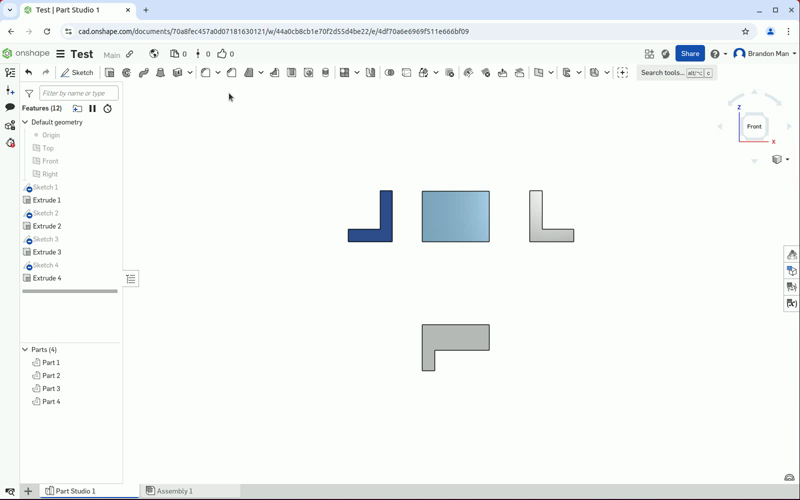
mouse_move(541, 75)
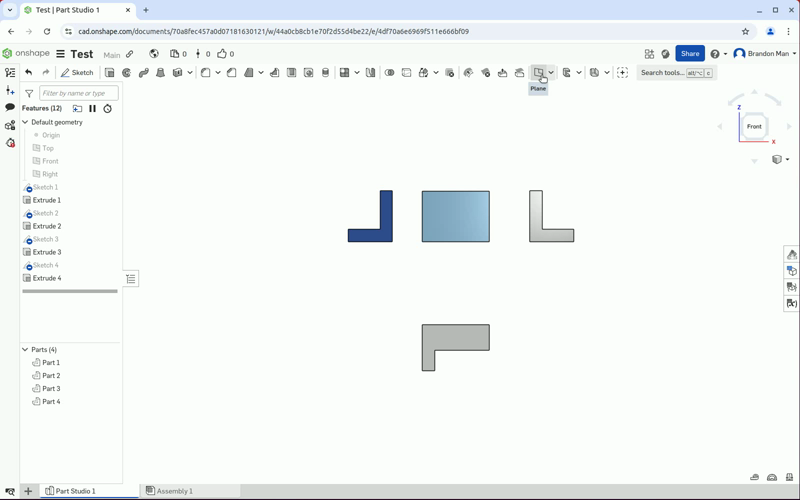
click(541, 75)
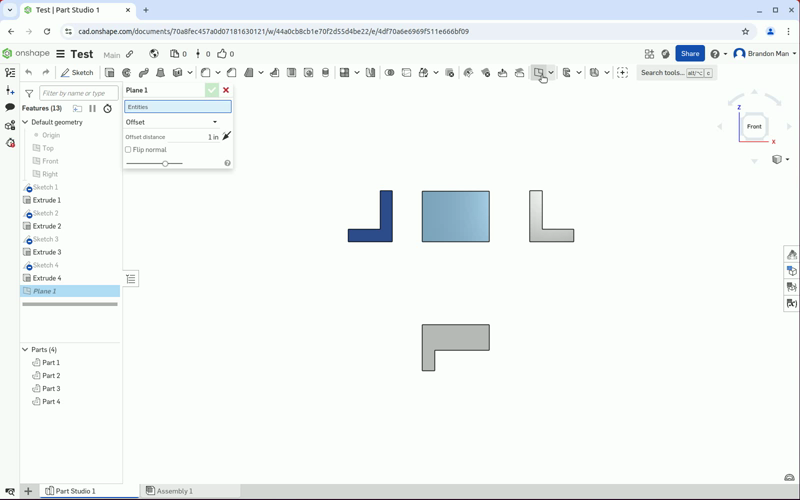
mouse_move(73, 163)
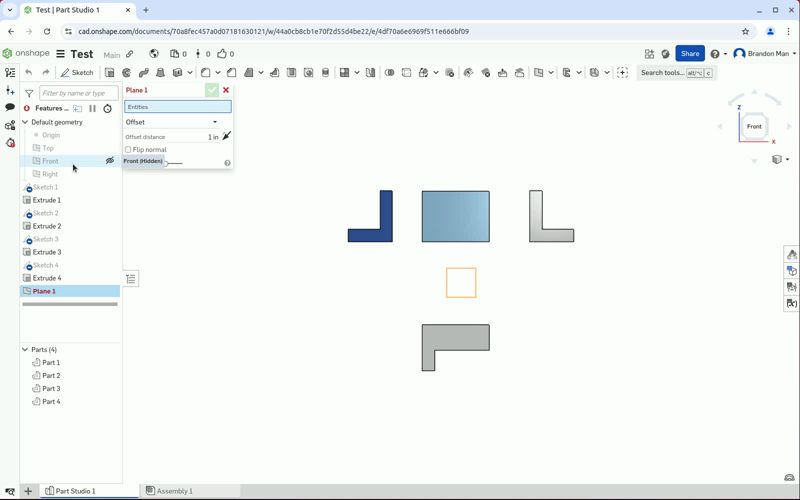
click(73, 163)
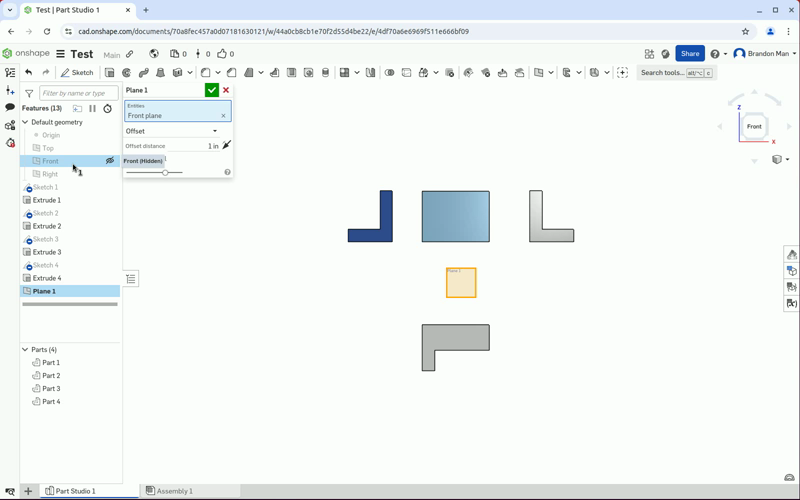
key(tab, 2)
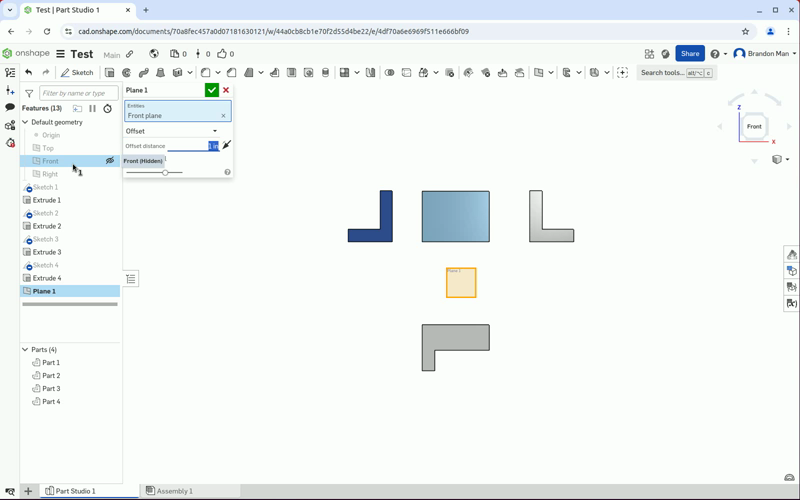
text(8.904)
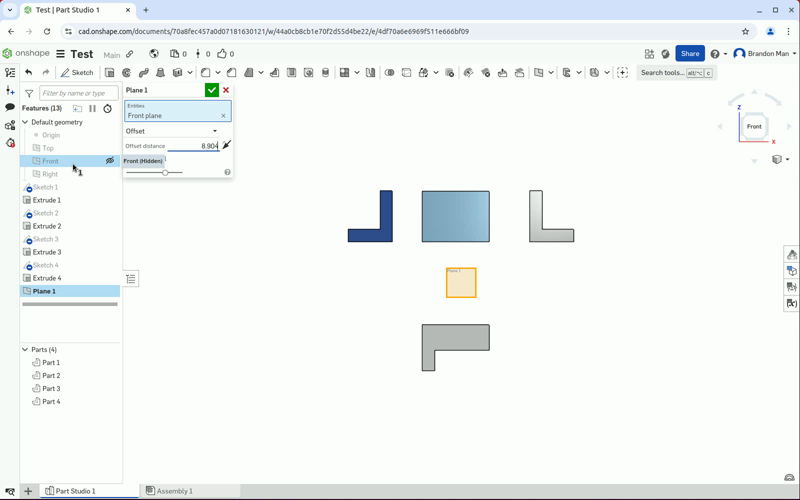
key(enter, 2)
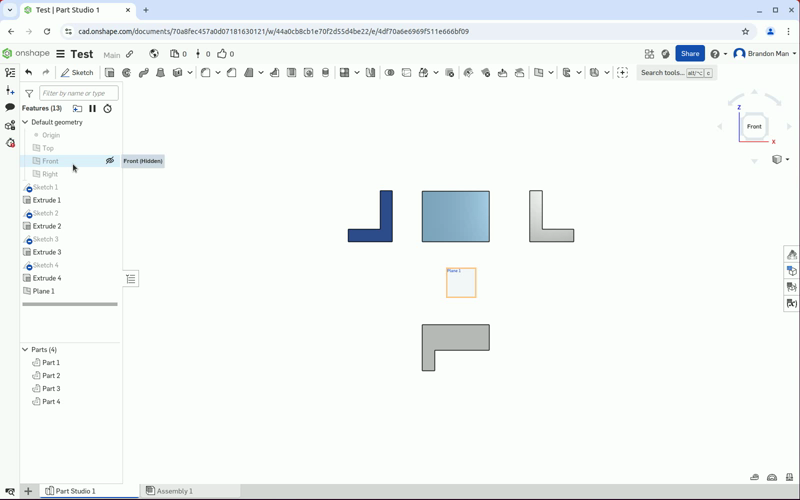
key(shift+s)
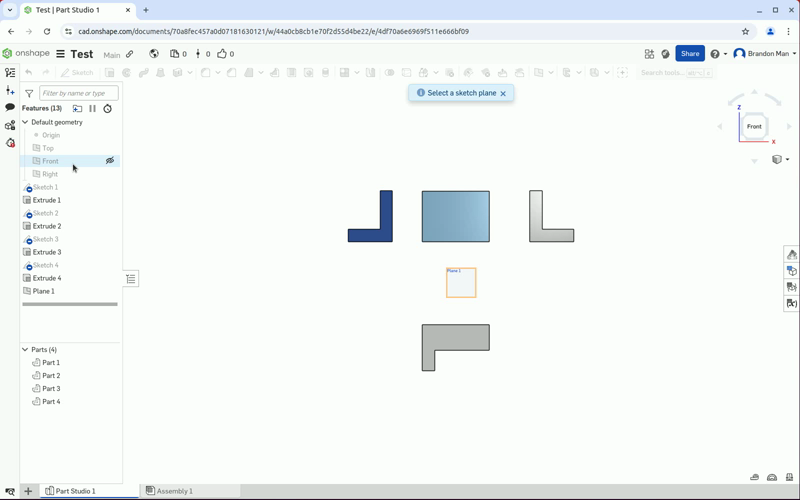
mouse_move(73, 293)
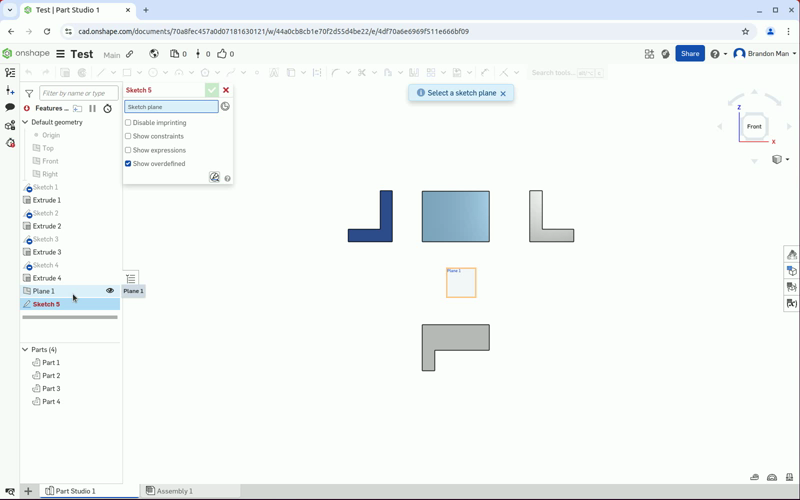
click(73, 293)
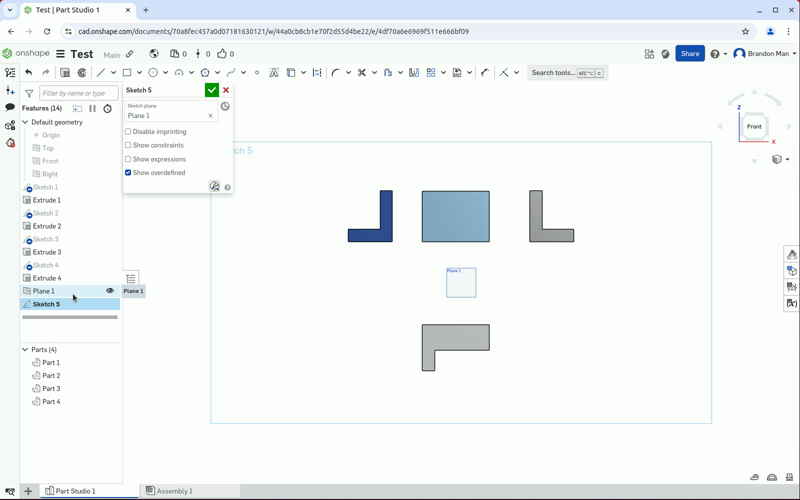
mouse_move(73, 352)
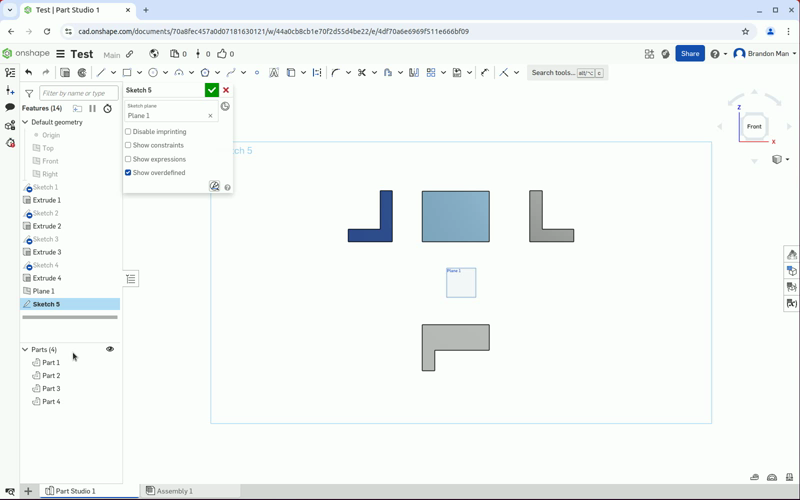
key(y)
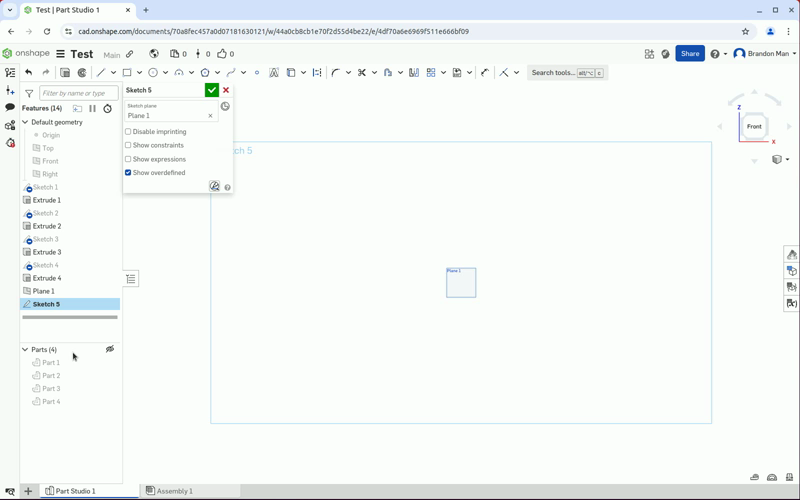
key(c)
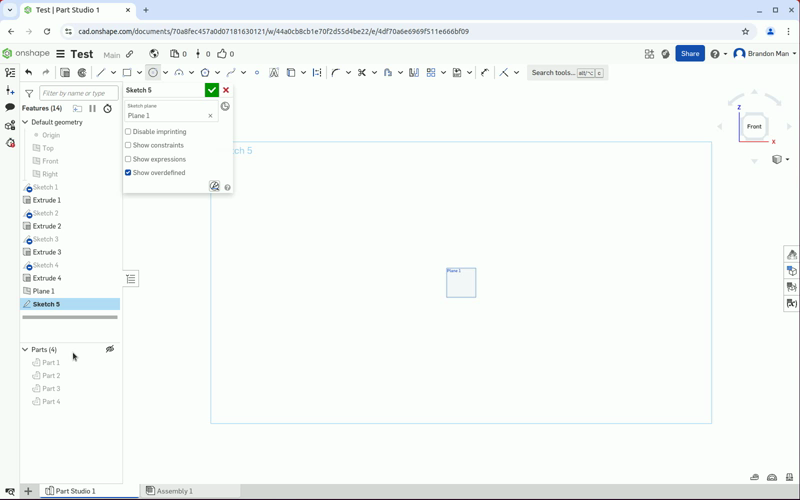
key_down(shift)
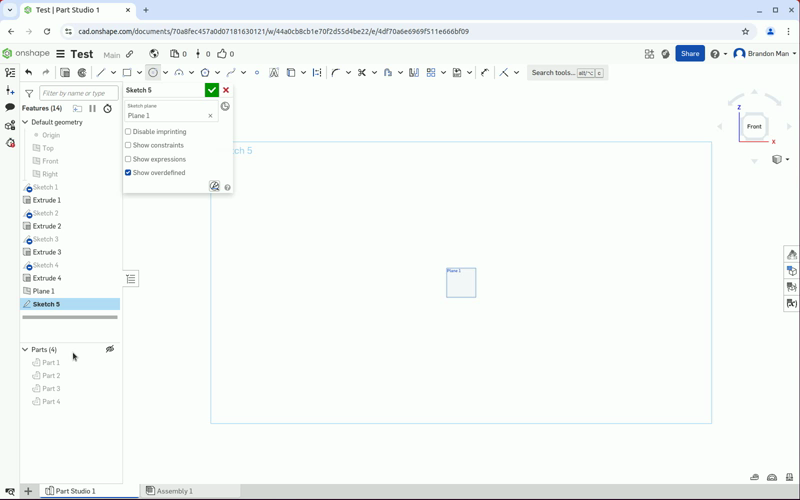
mouse_move(468, 204)
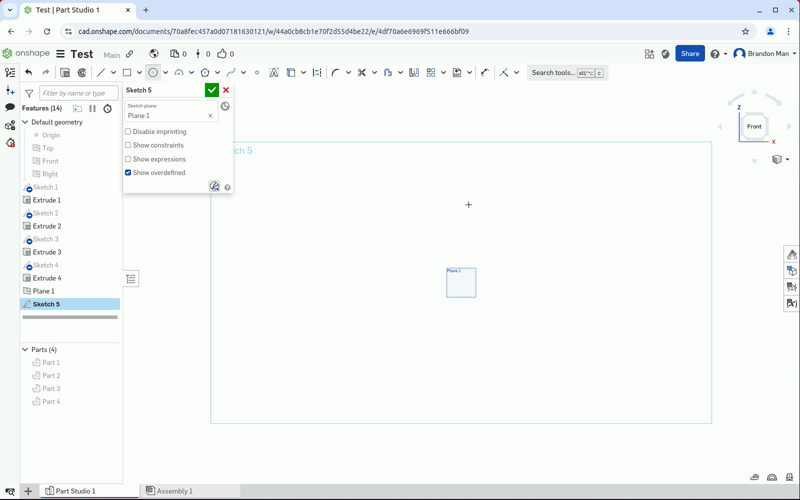
click(468, 204)
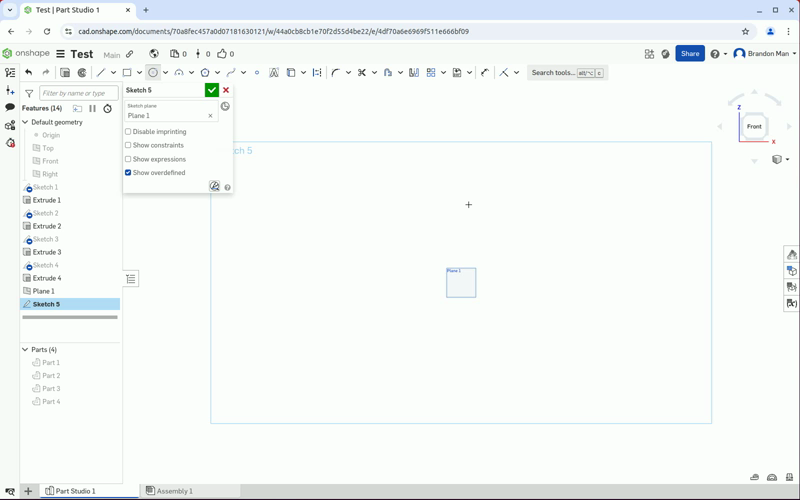
key_up(shift)
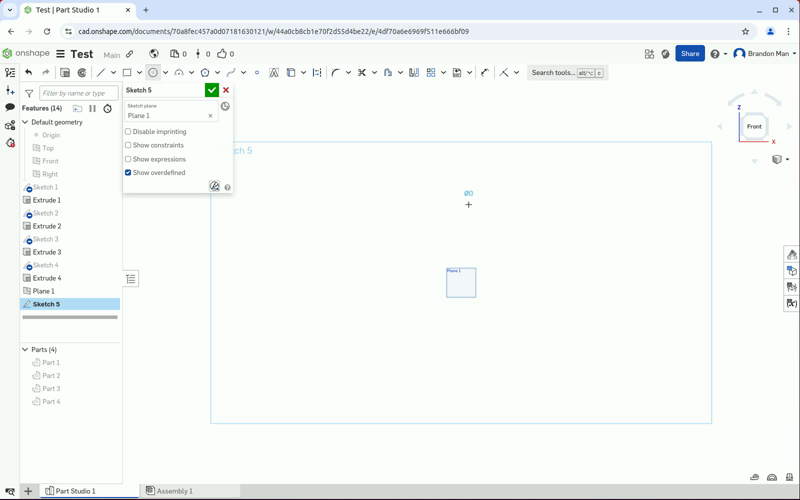
mouse_move(477, 204)
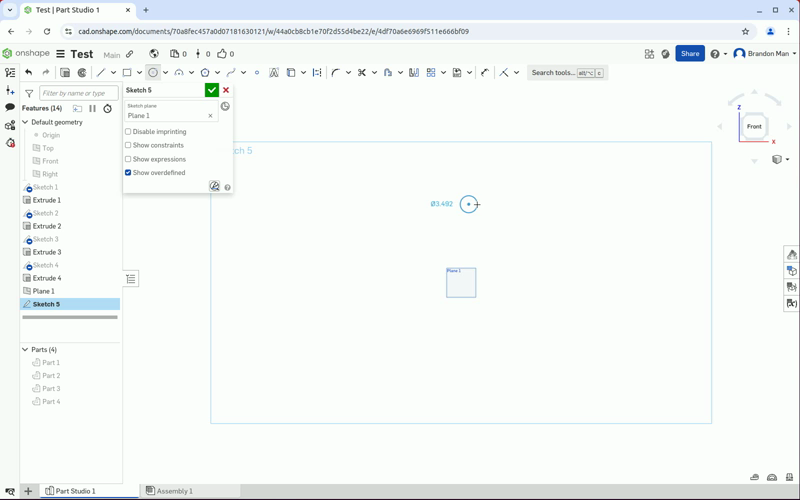
click(477, 204)
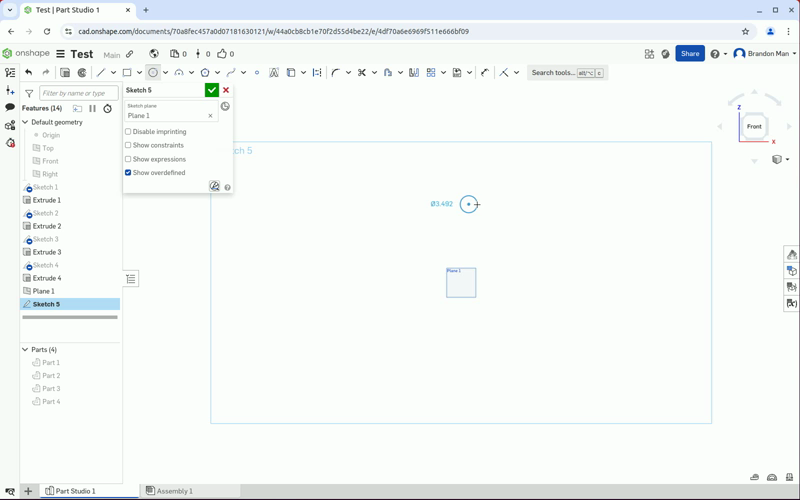
key(esc)
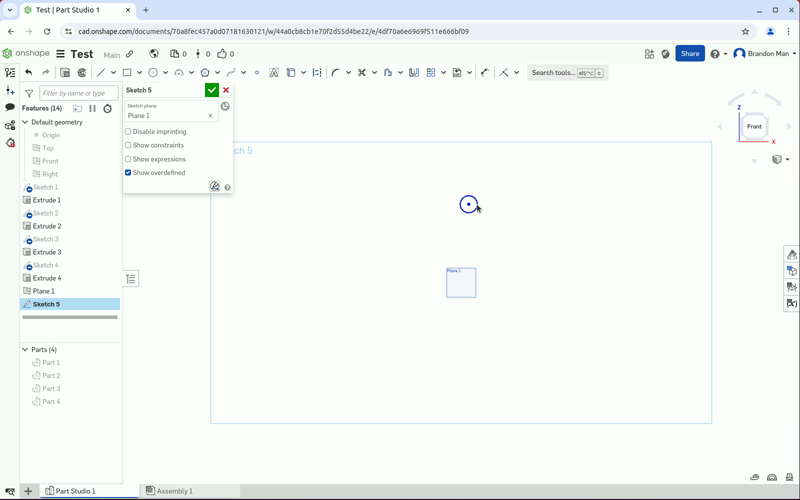
mouse_move(463, 208)
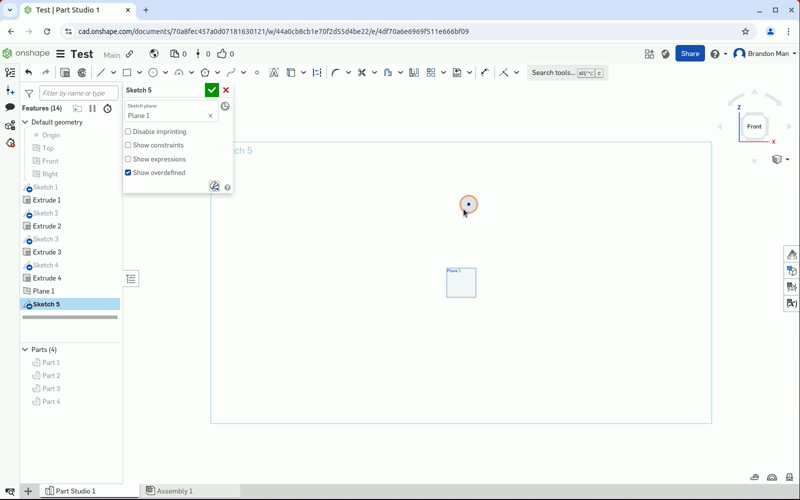
scroll(6)
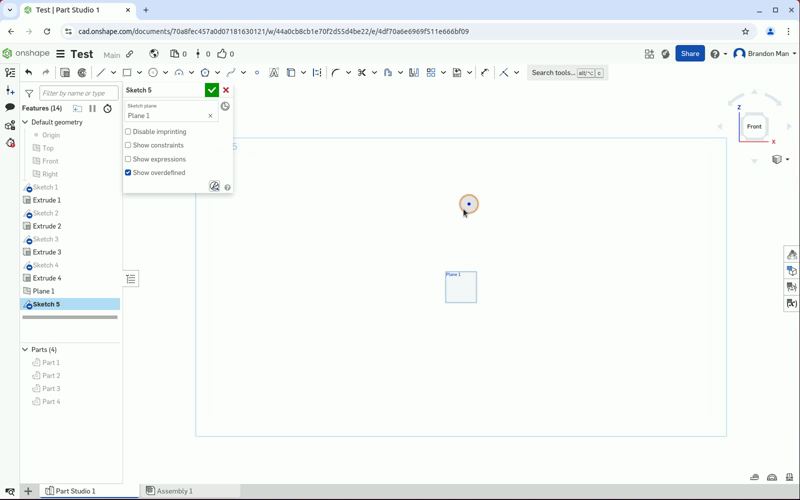
scroll(6)
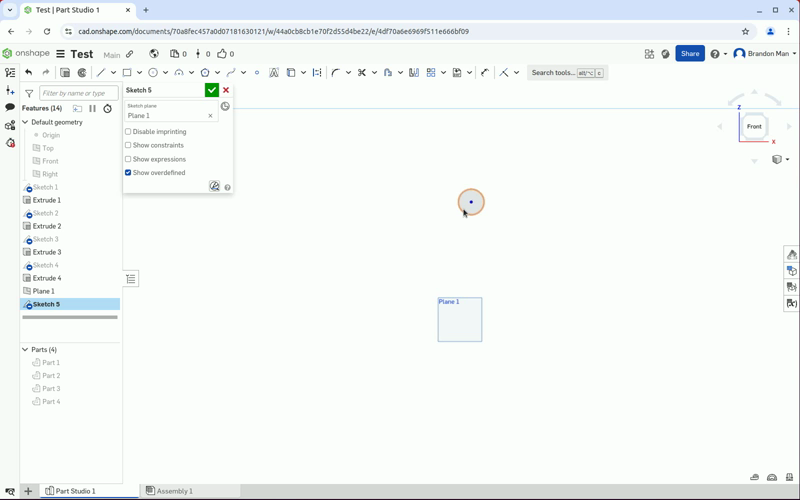
scroll(6)
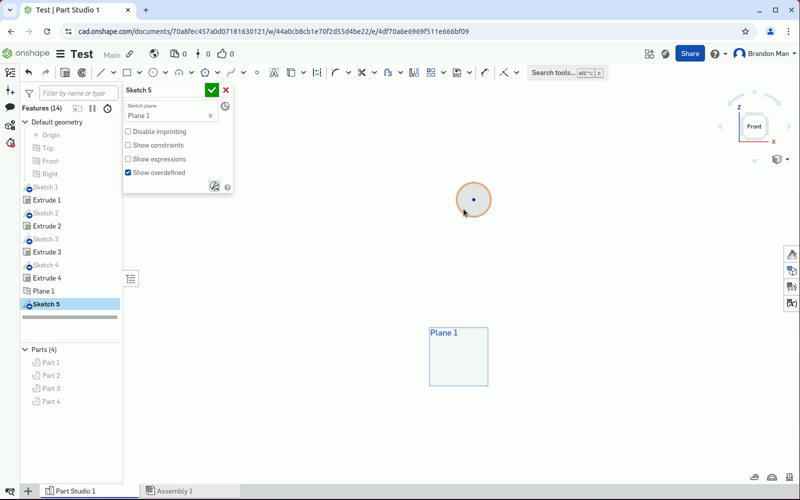
scroll(6)
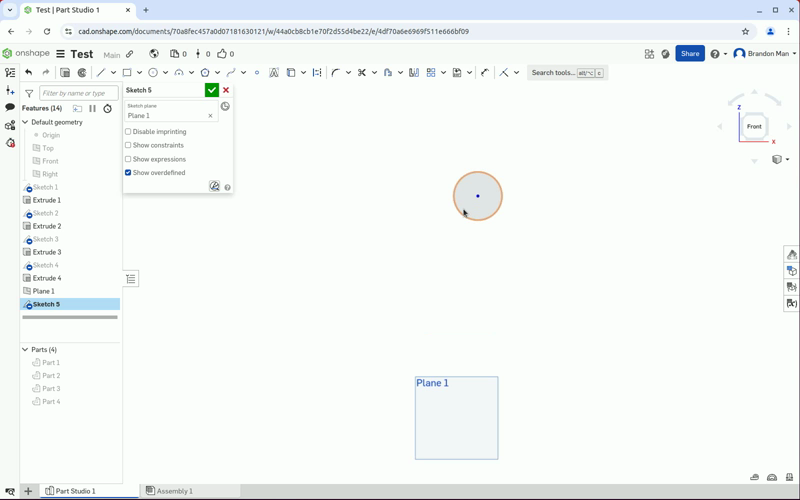
scroll(6)
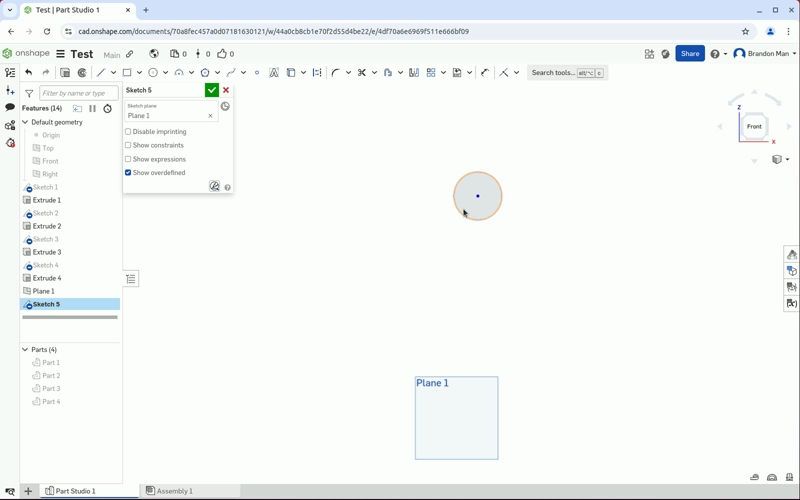
scroll(6)
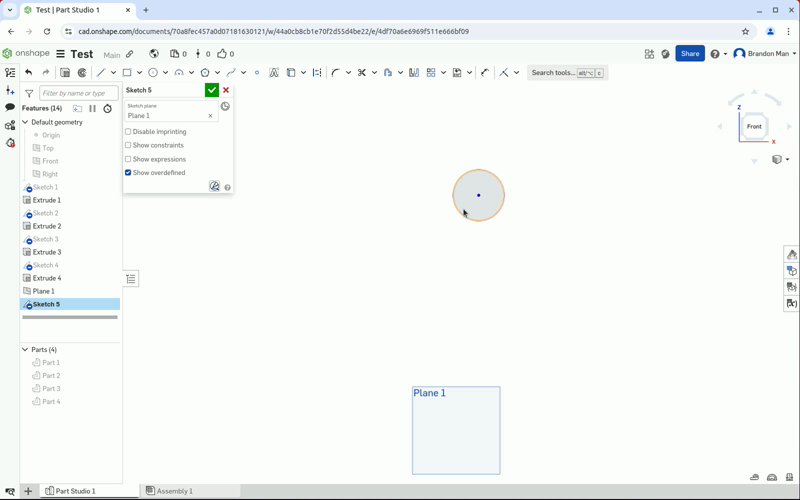
scroll(6)
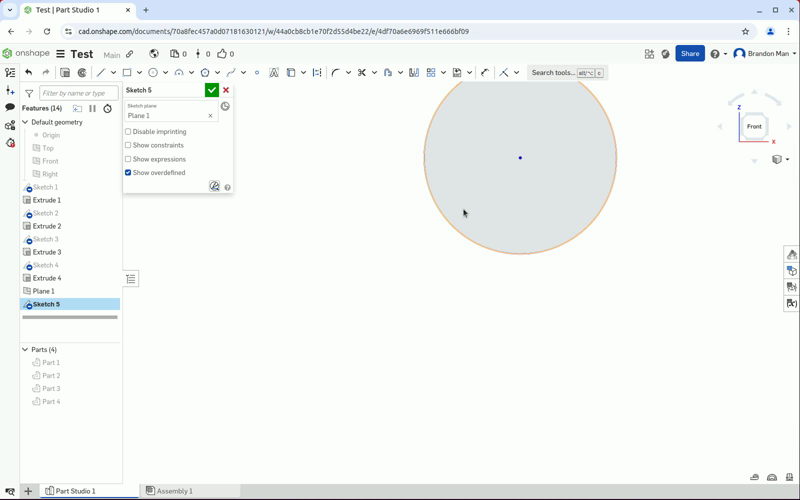
click(463, 208)
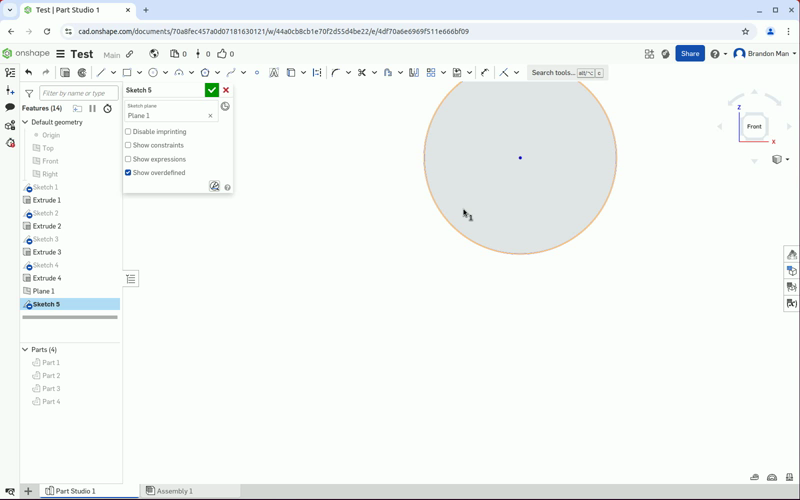
scroll(-6)
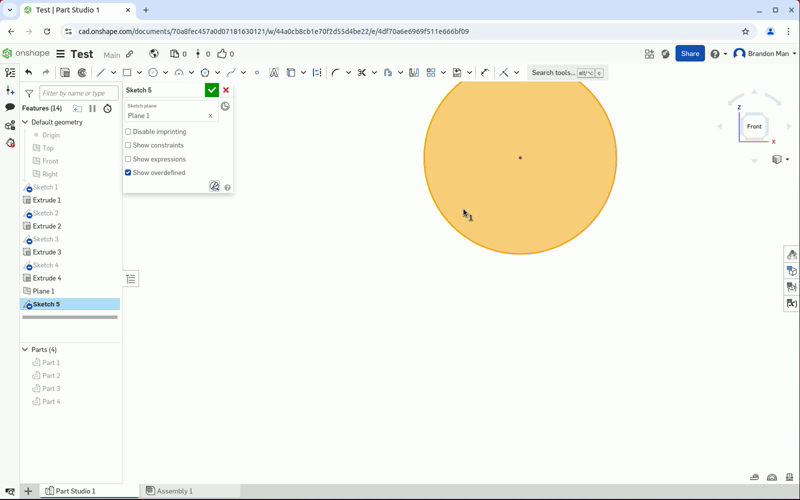
scroll(-6)
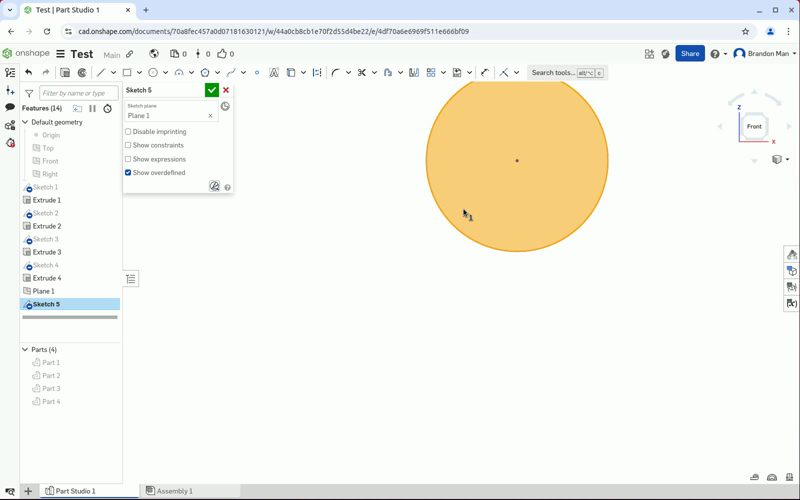
scroll(-6)
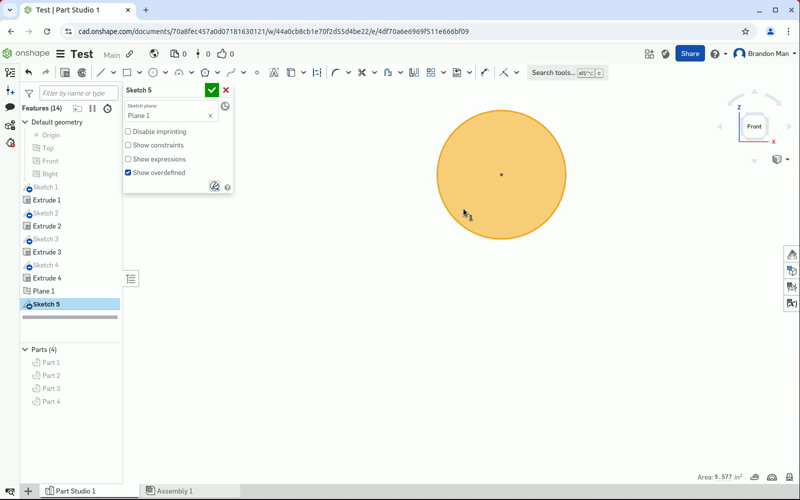
scroll(-6)
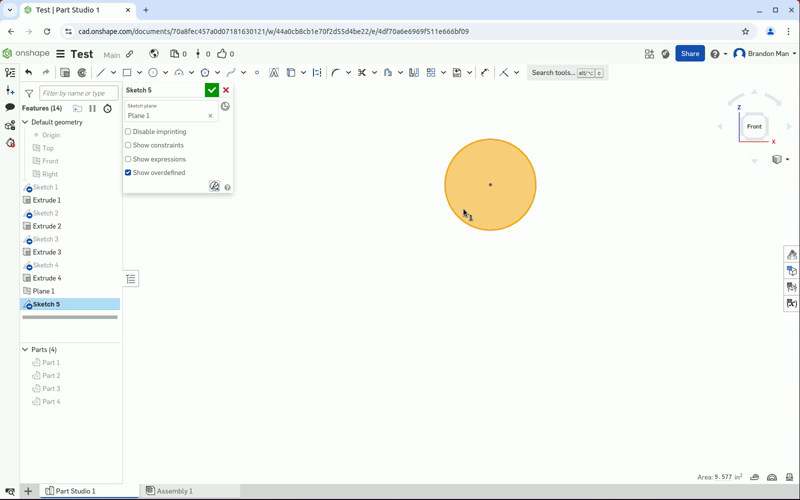
scroll(-6)
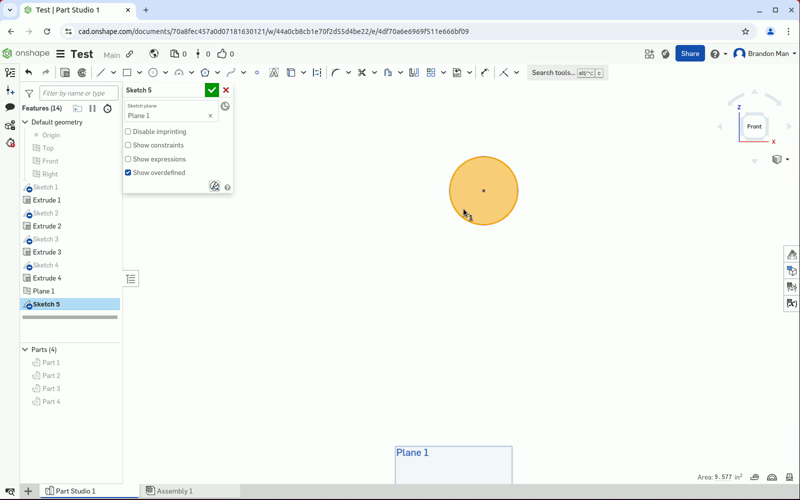
scroll(-6)
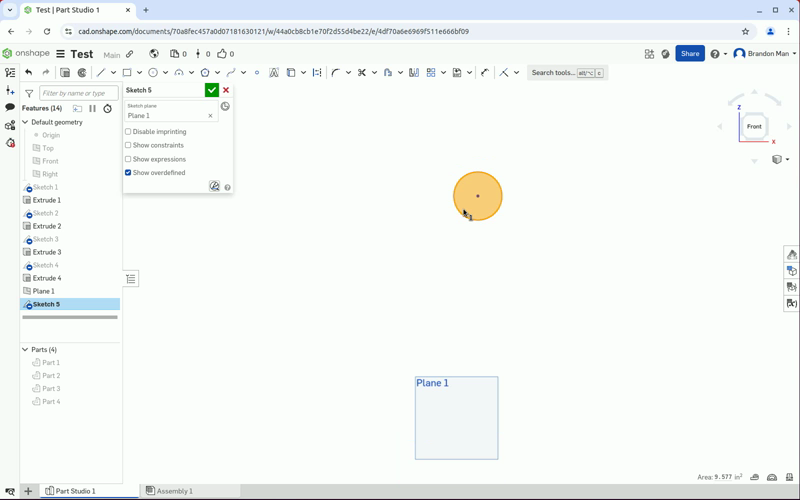
scroll(-6)
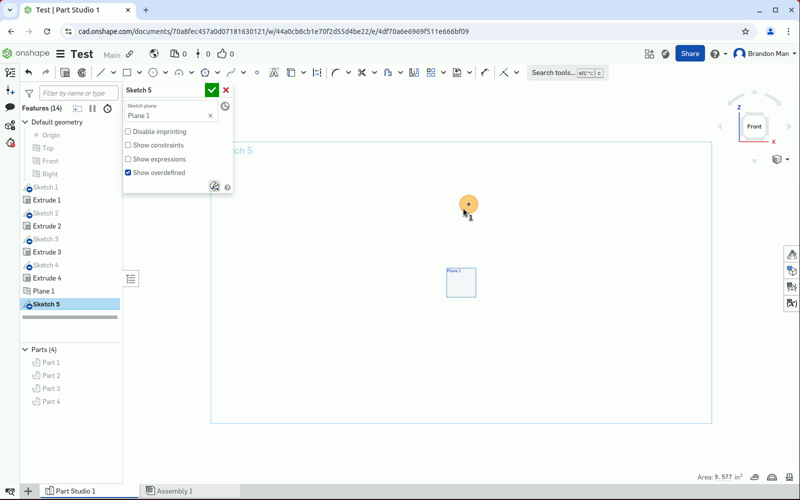
mouse_move(73, 352)
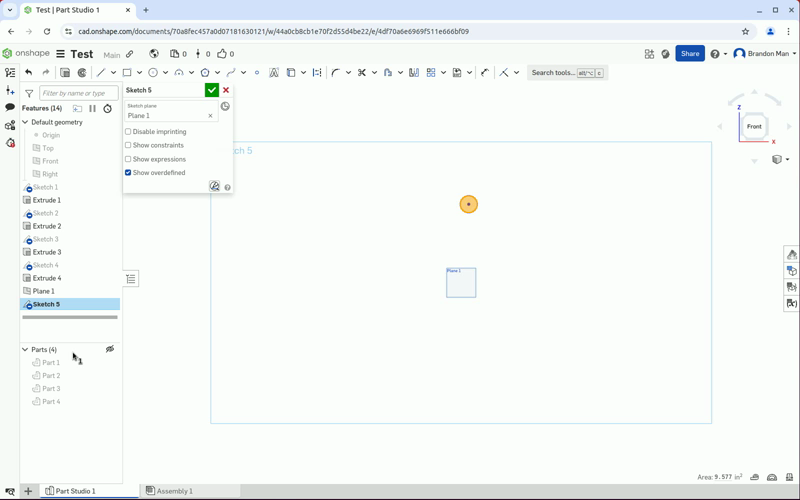
key(shift+y)
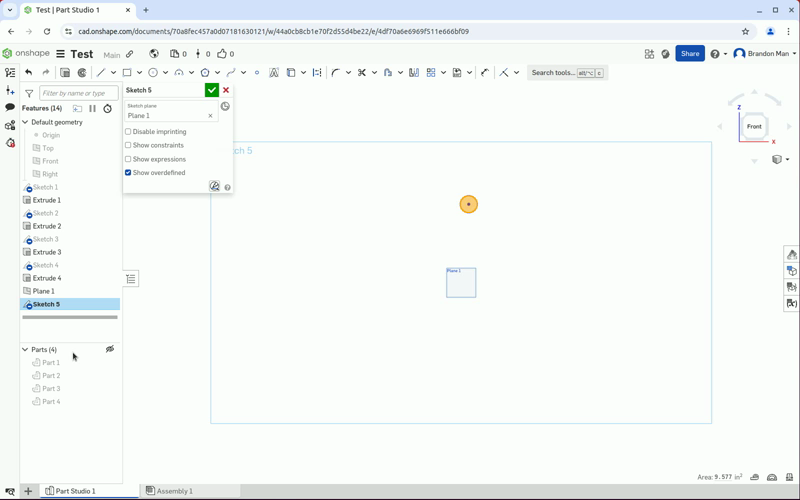
key(shift+e)
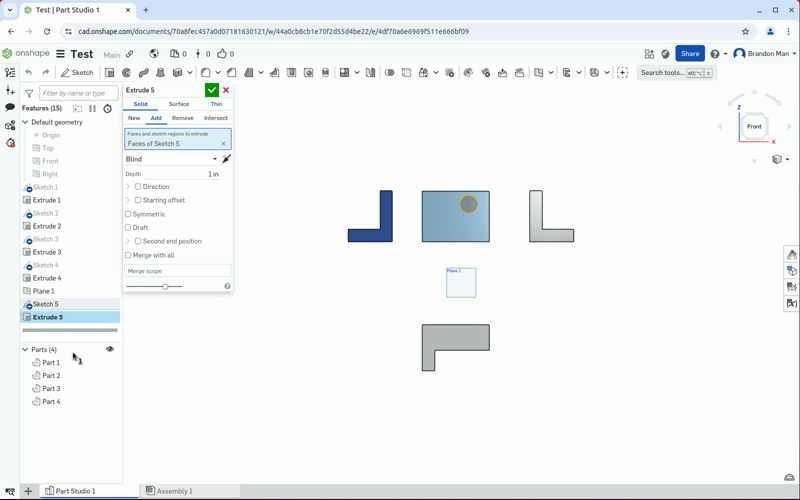
mouse_move(143, 106)
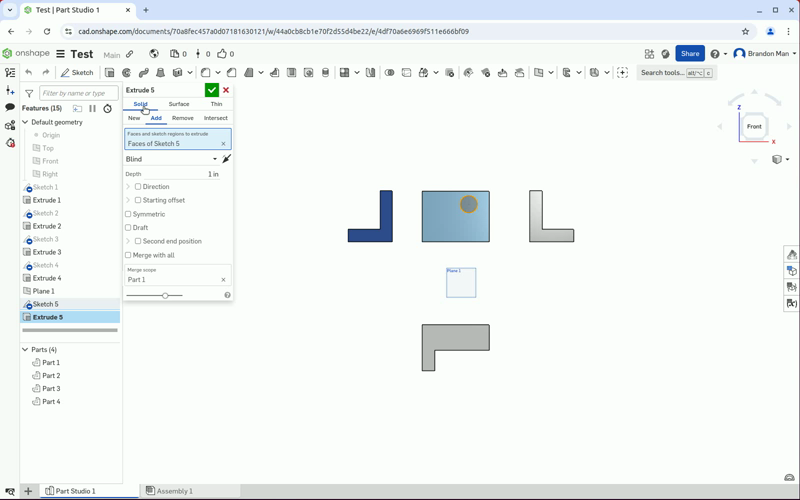
click(143, 106)
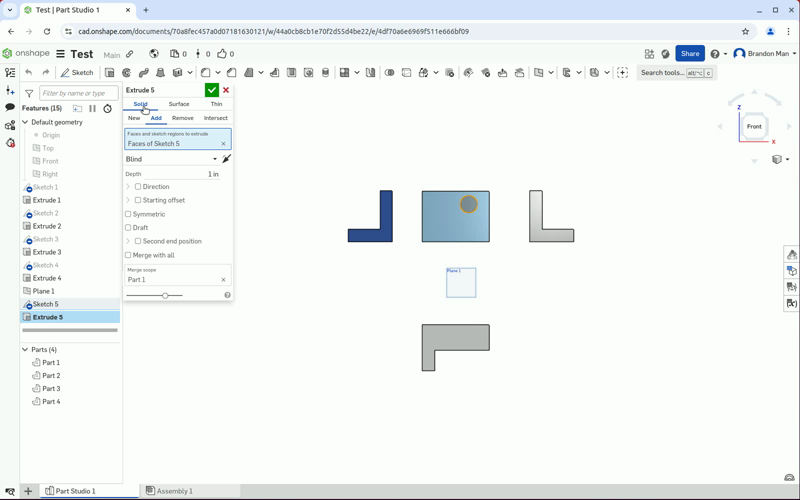
mouse_move(186, 120)
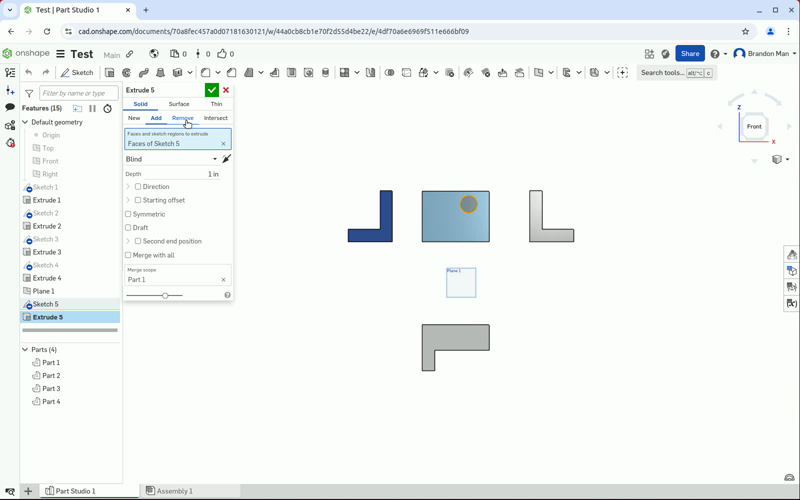
click(186, 120)
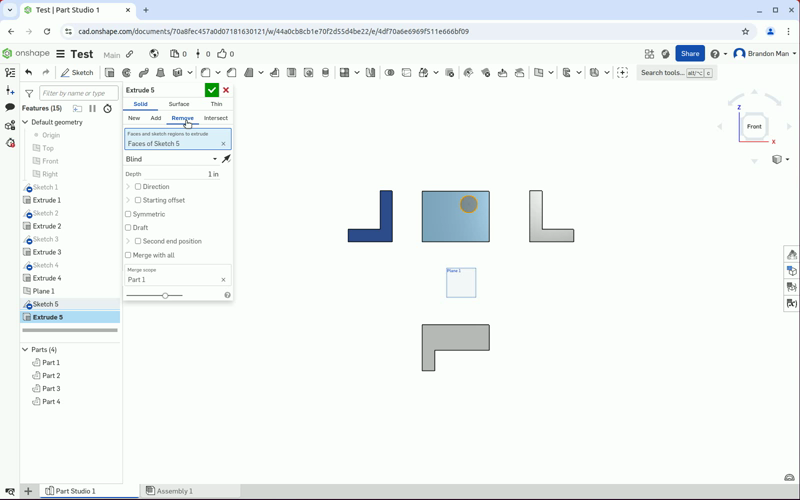
key(tab, 4)
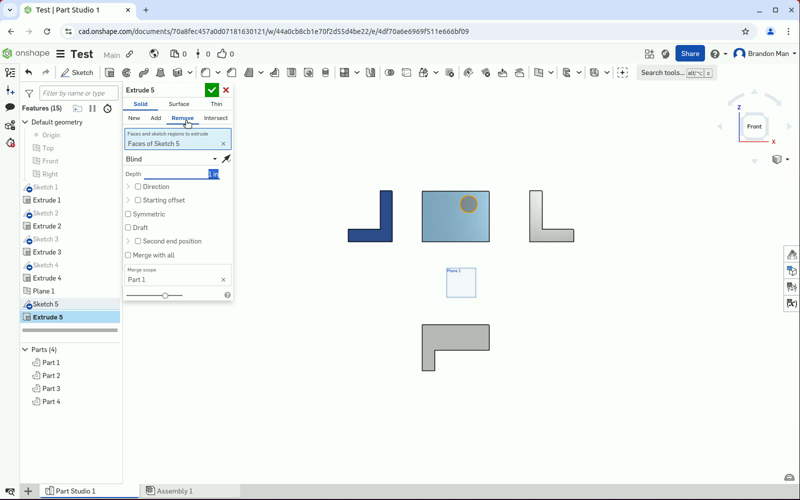
text(8.906)
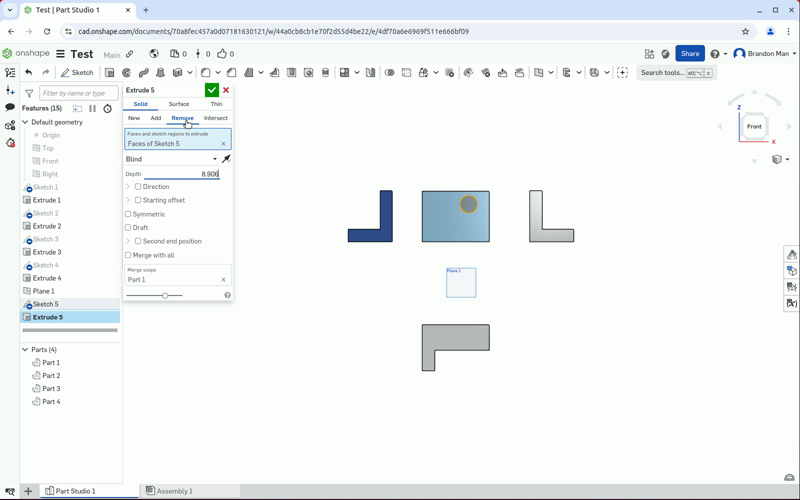
key(tab, 6)
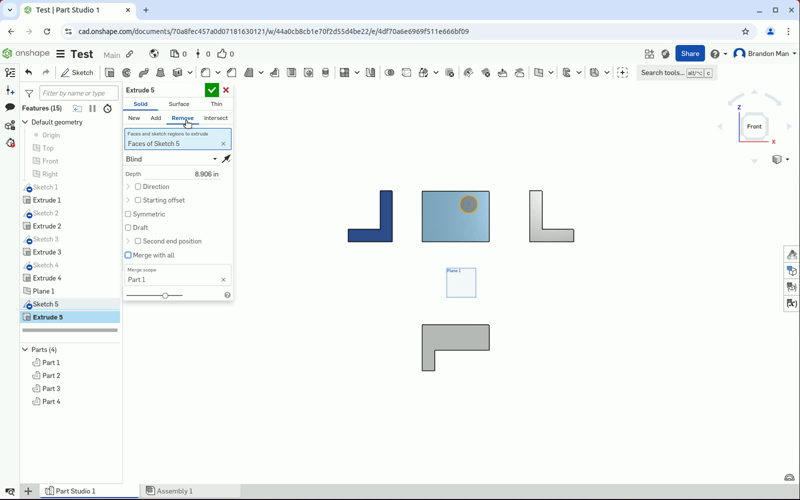
key(space)
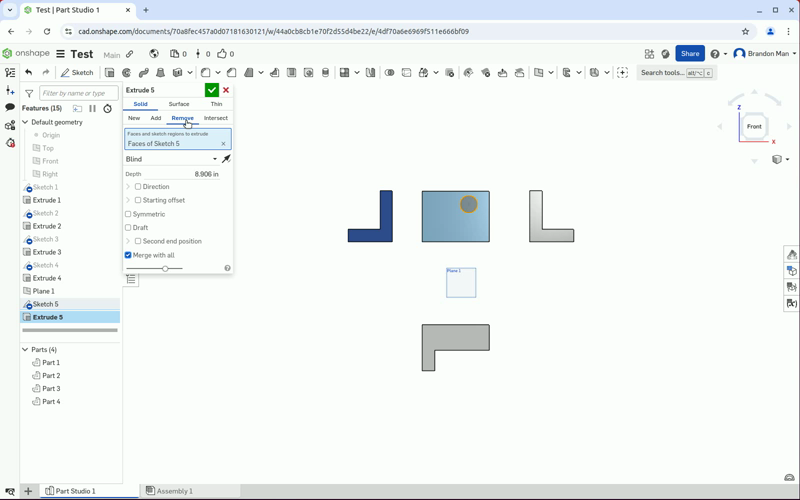
key(enter)
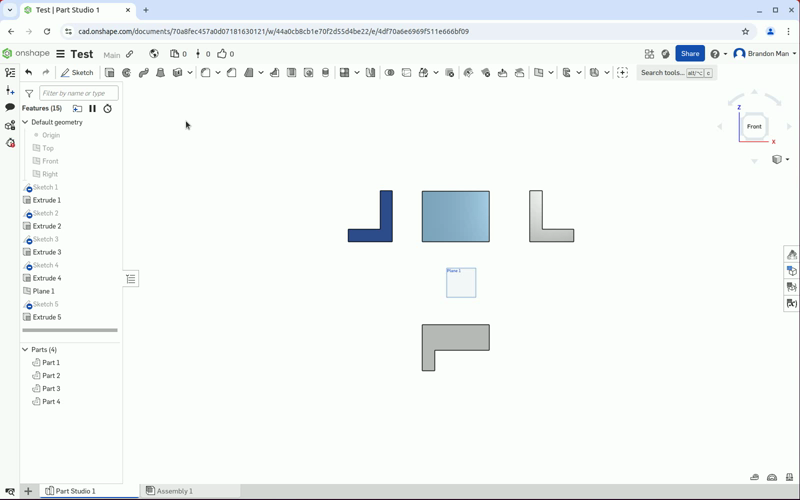
key(shift+h)
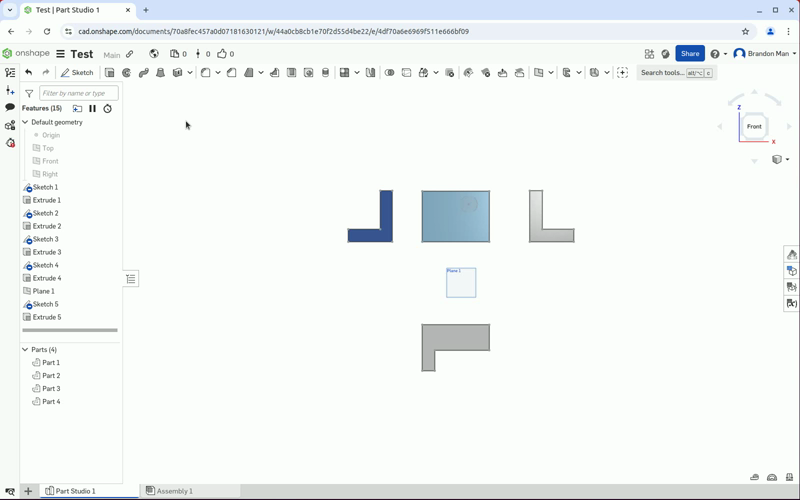
key(shift+h)
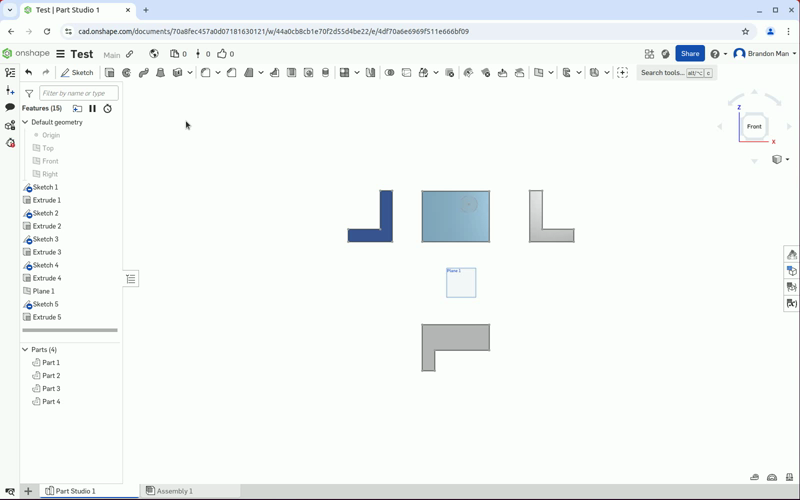
key(shift+7)
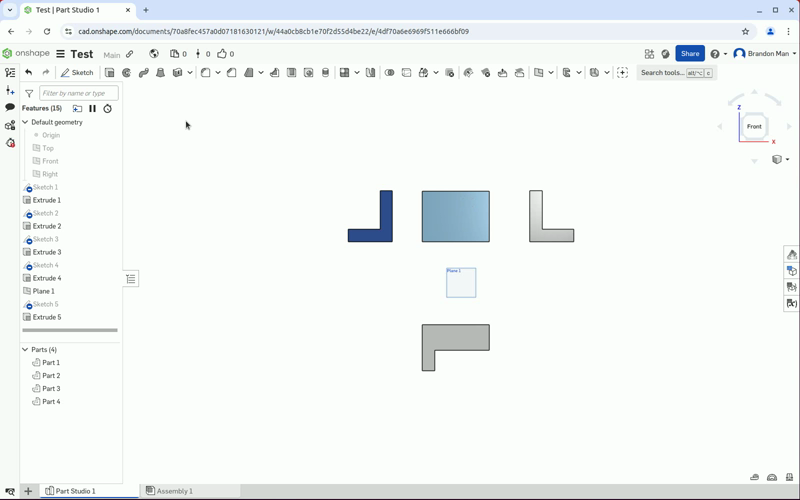
key(left, 2)
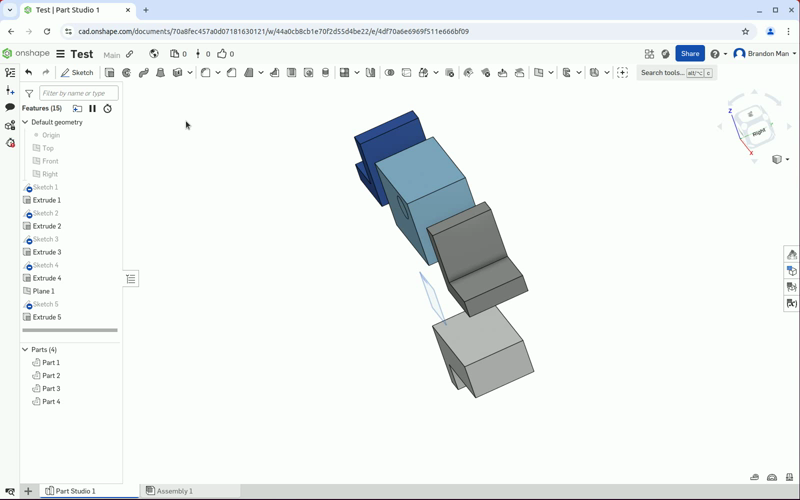
key(down, 2)
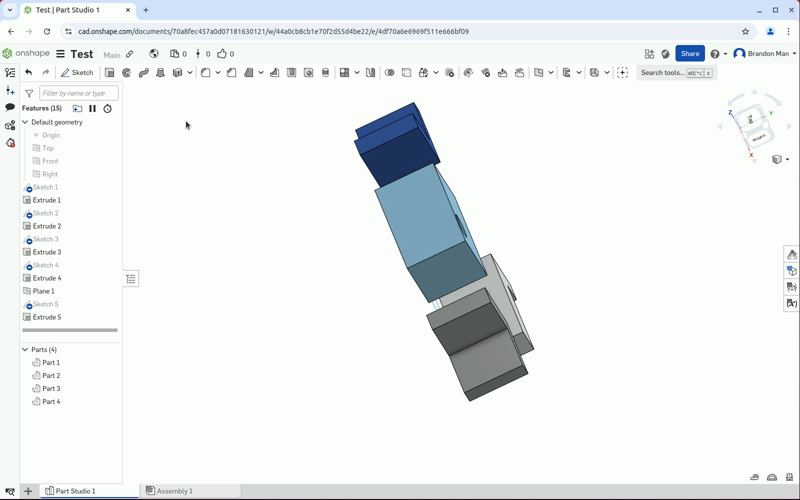
key(up, 2)
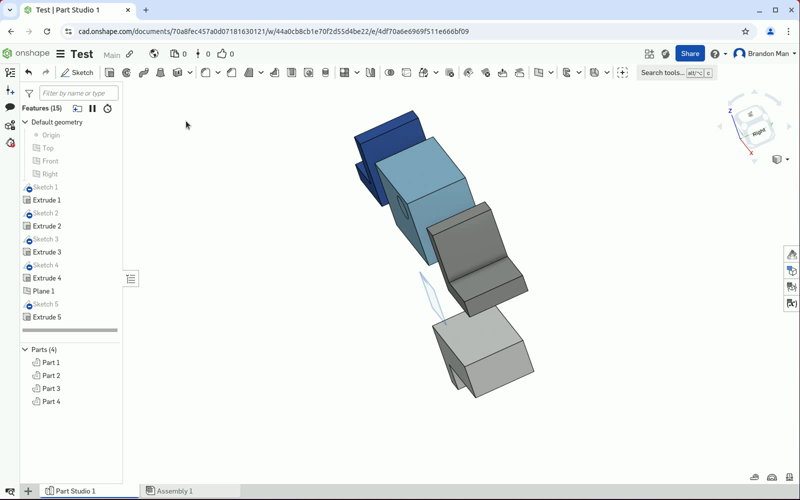
key(right, 2)
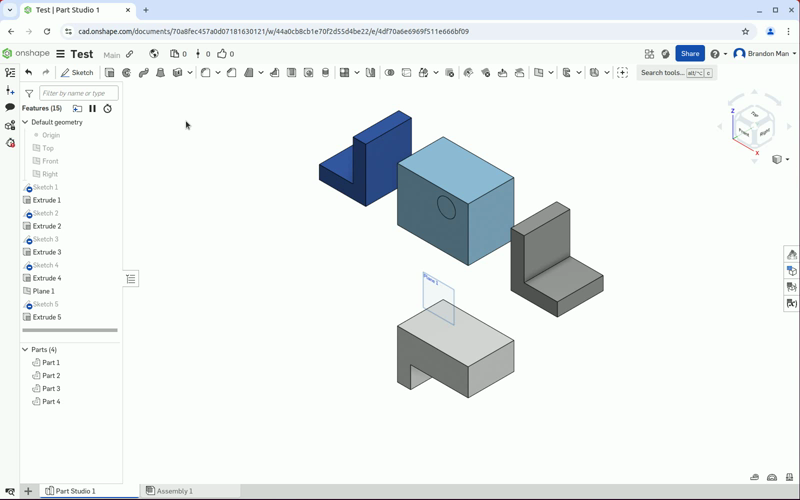
mouse_move(73, 189)
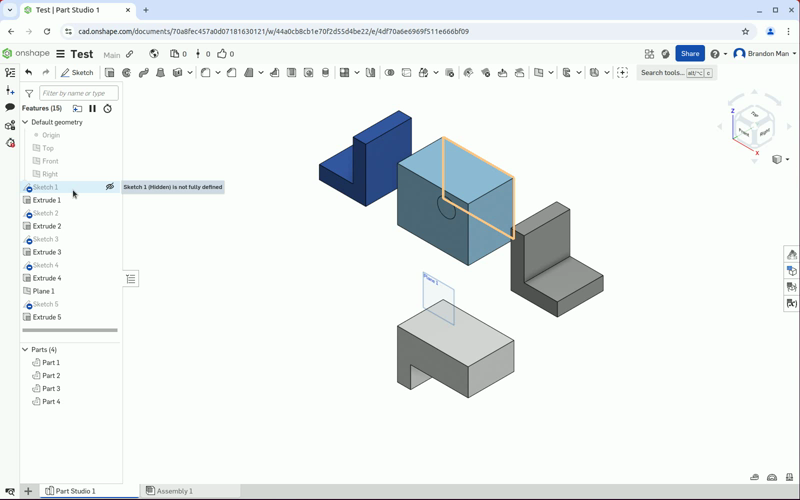
click(73, 189)